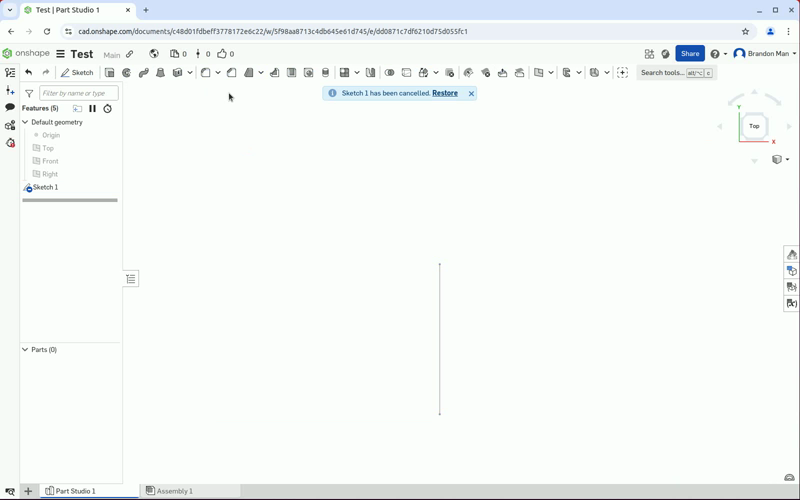
key(shift+h)
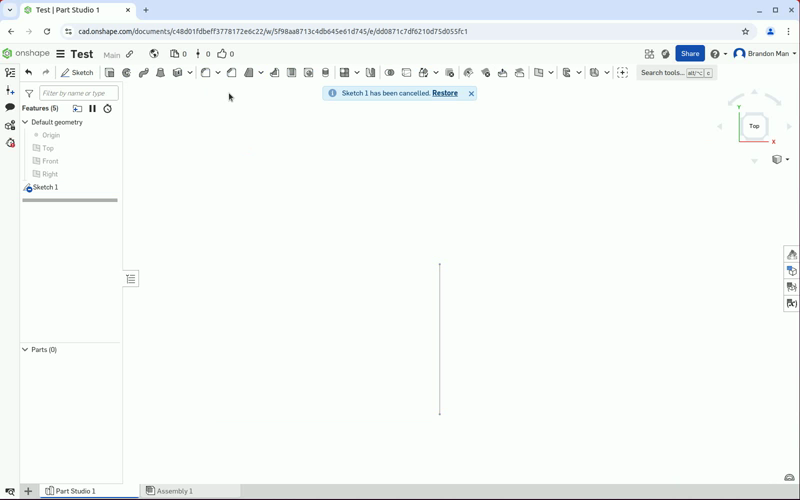
key(shift+s)
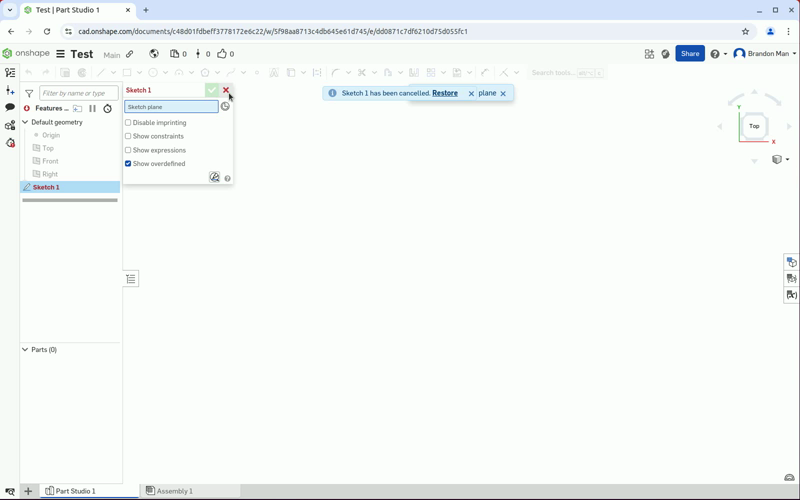
mouse_move(73, 150)
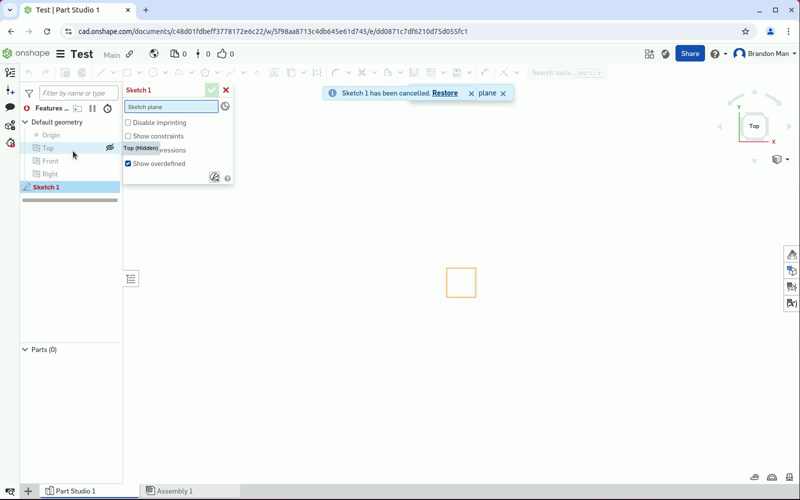
click(73, 150)
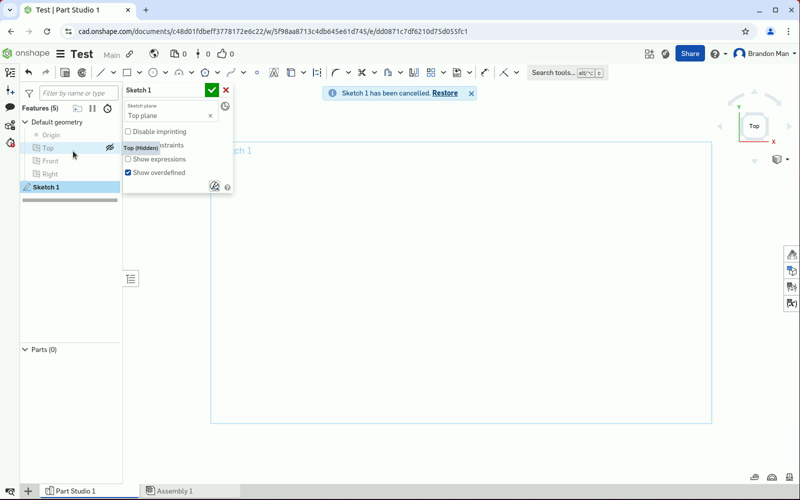
mouse_move(73, 352)
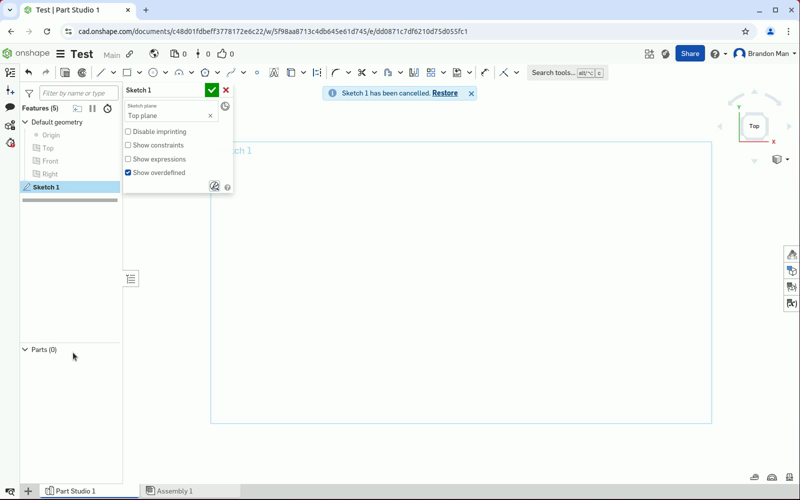
key(y)
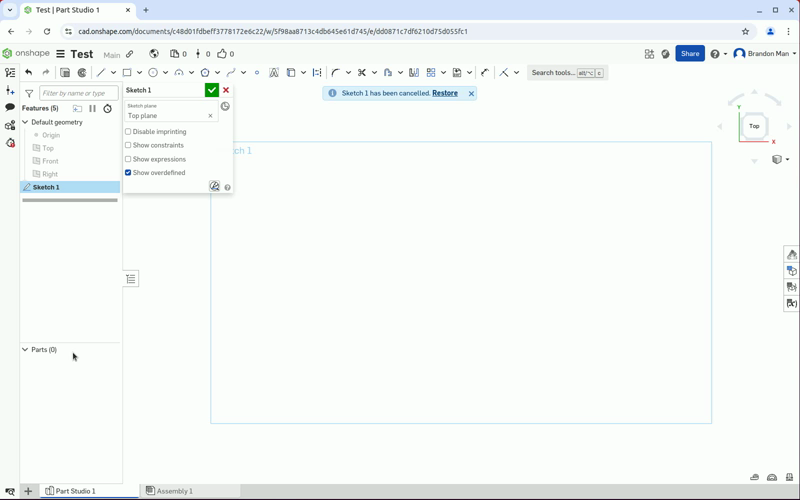
key(l)
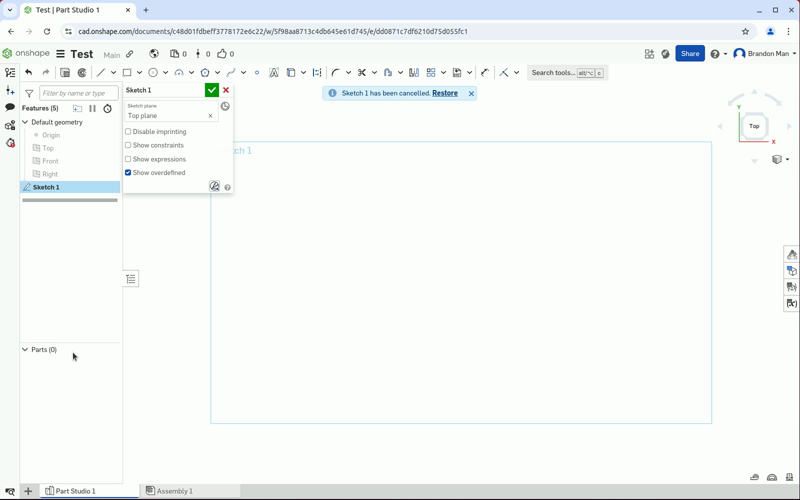
key_down(shift)
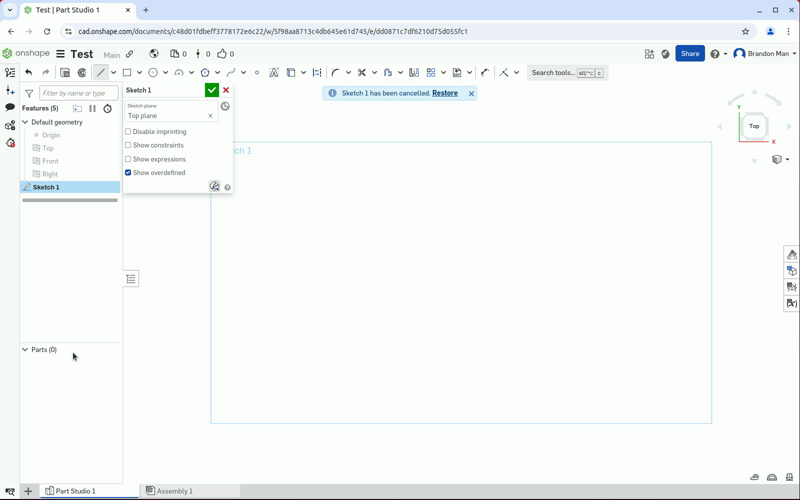
mouse_move(348, 324)
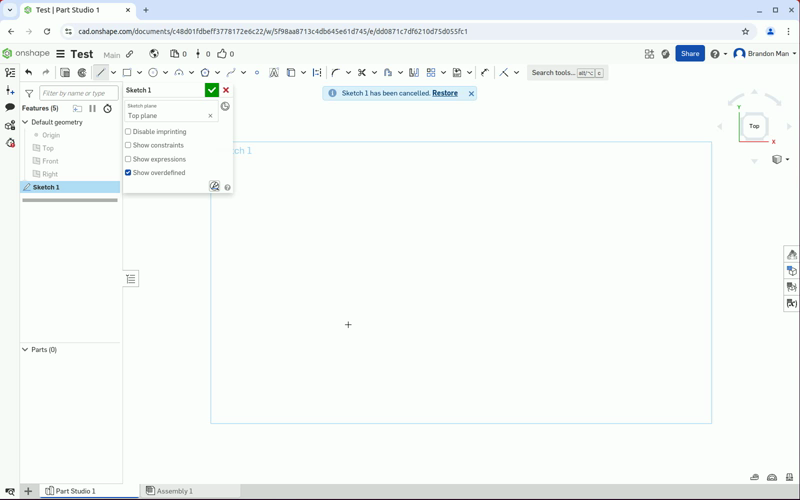
click(348, 324)
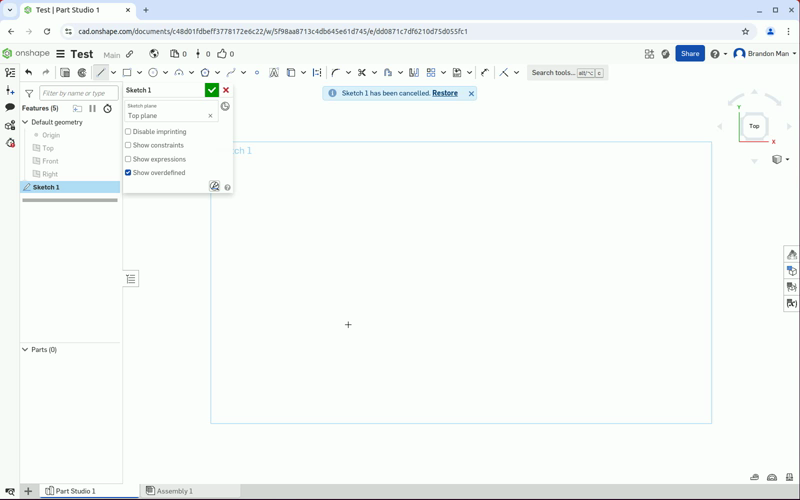
key_up(shift)
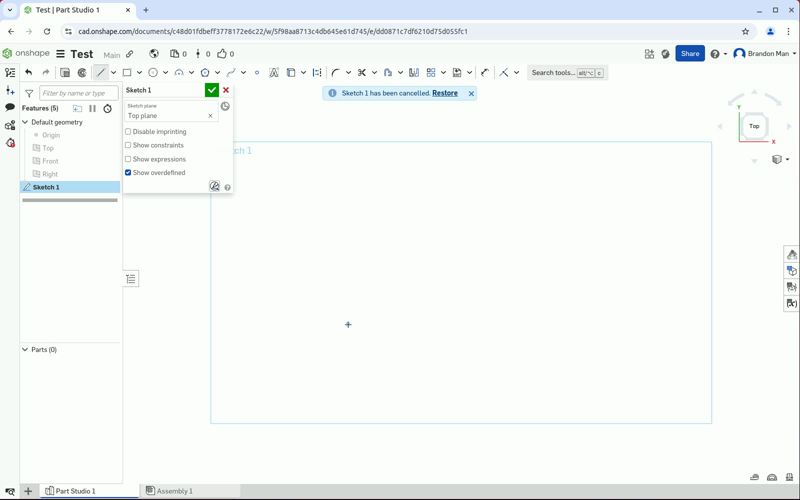
key_down(shift)
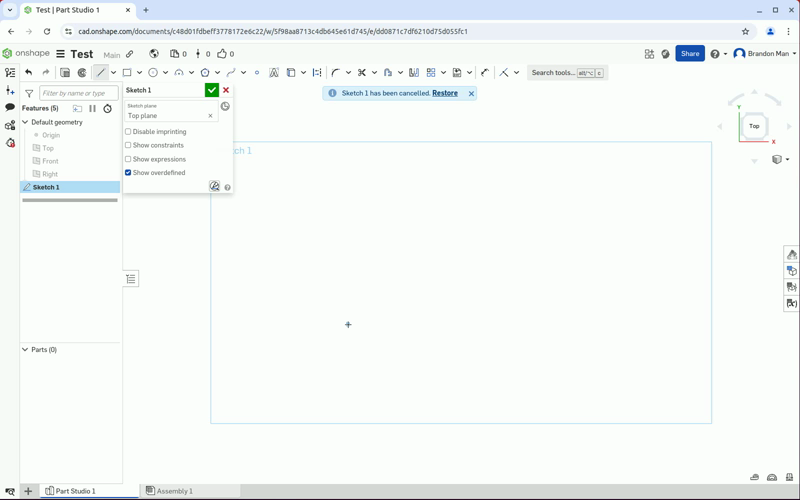
mouse_move(572, 324)
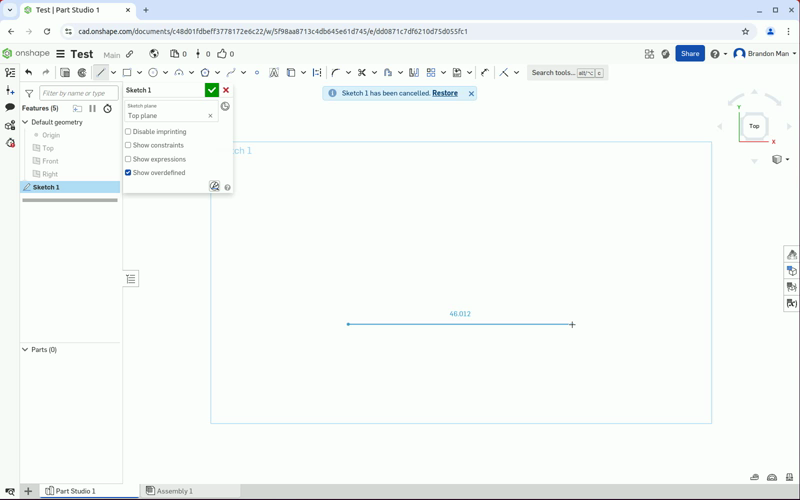
click(572, 324)
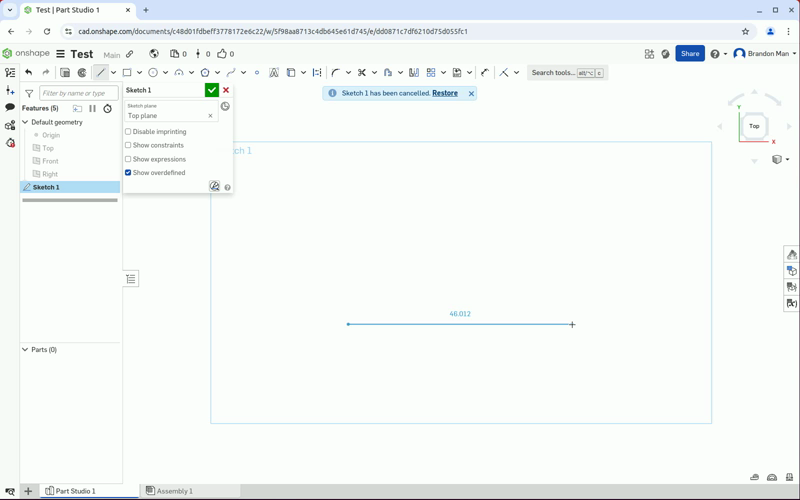
key_up(shift)
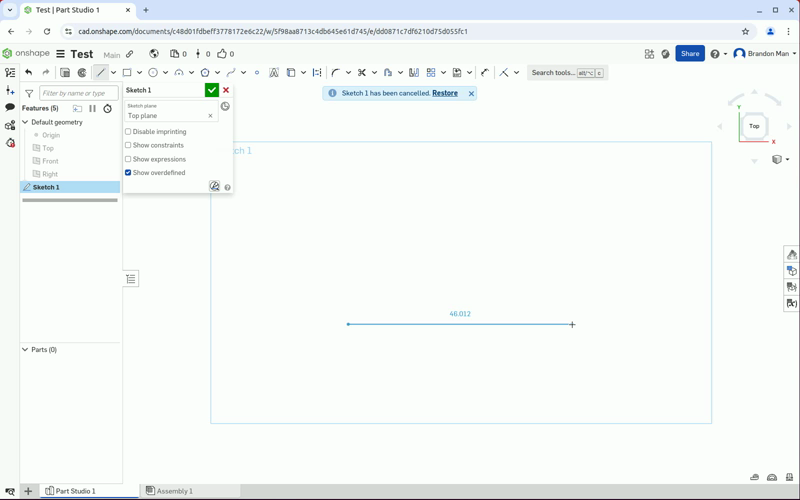
key_down(shift)
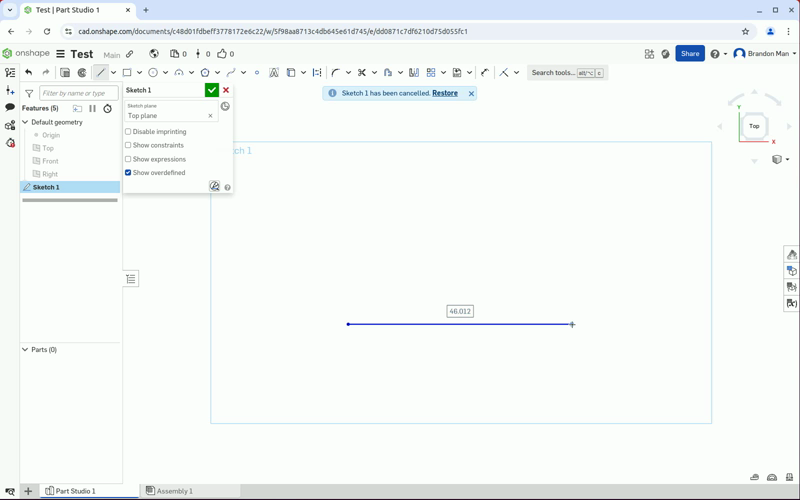
mouse_move(572, 241)
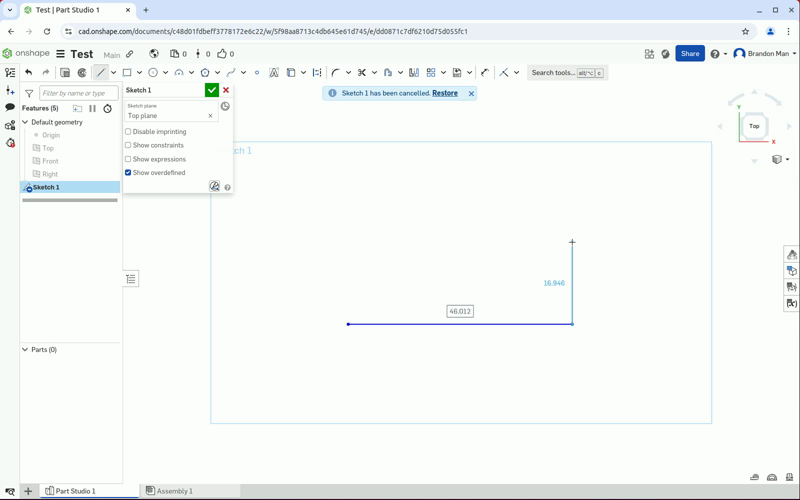
click(572, 241)
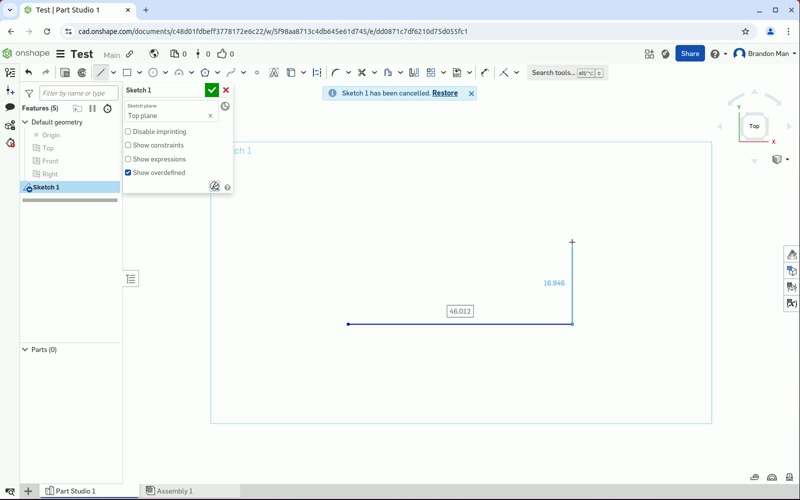
key_up(shift)
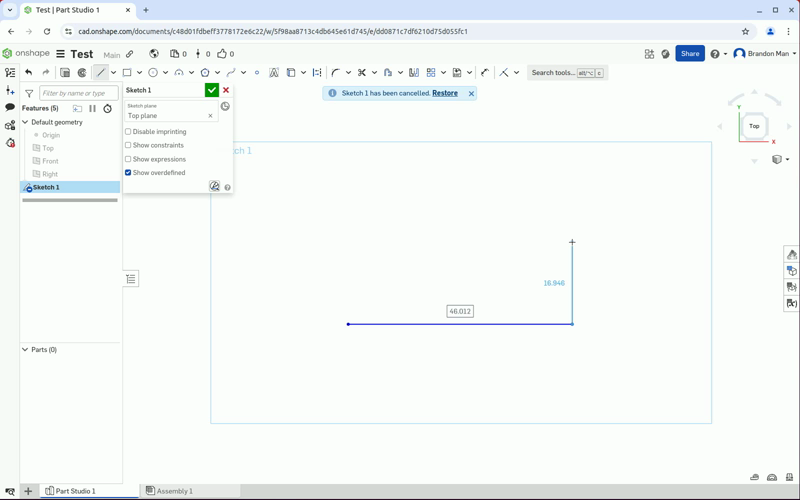
key_down(shift)
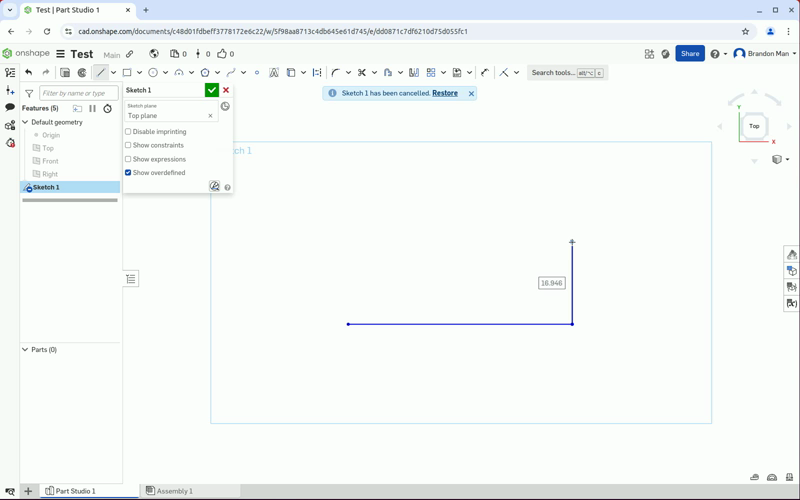
mouse_move(348, 241)
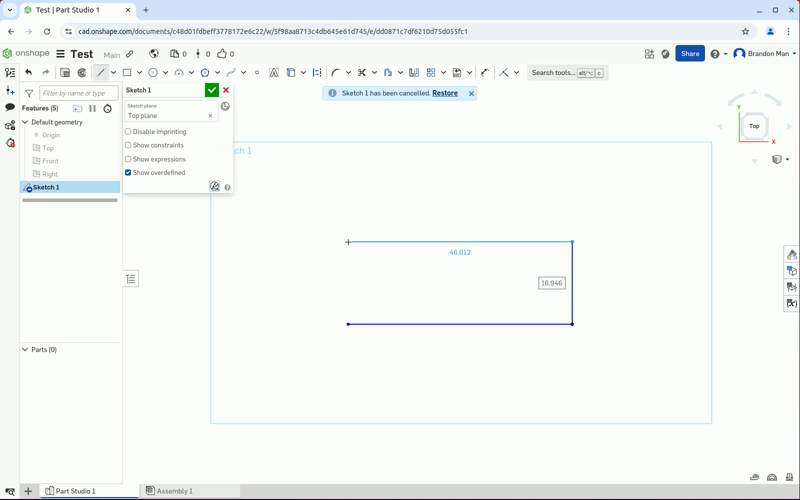
click(348, 241)
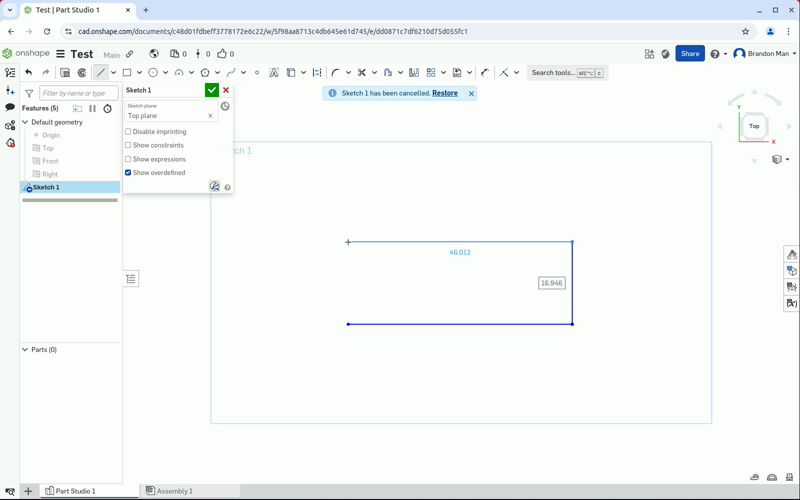
key_up(shift)
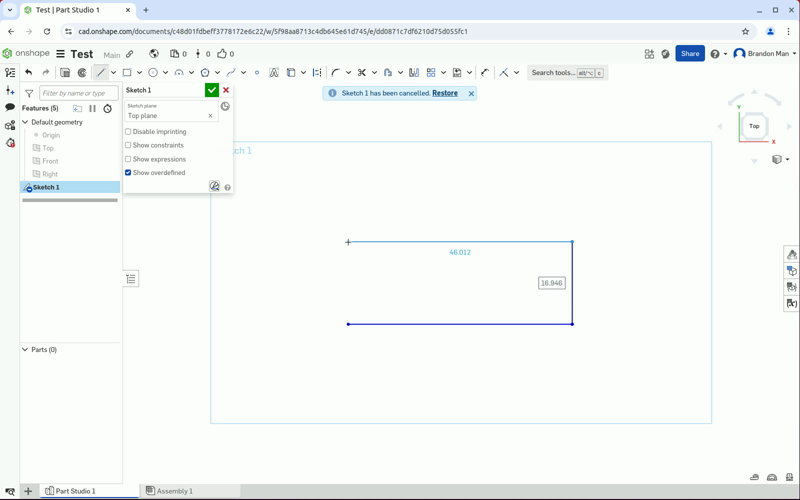
key_down(shift)
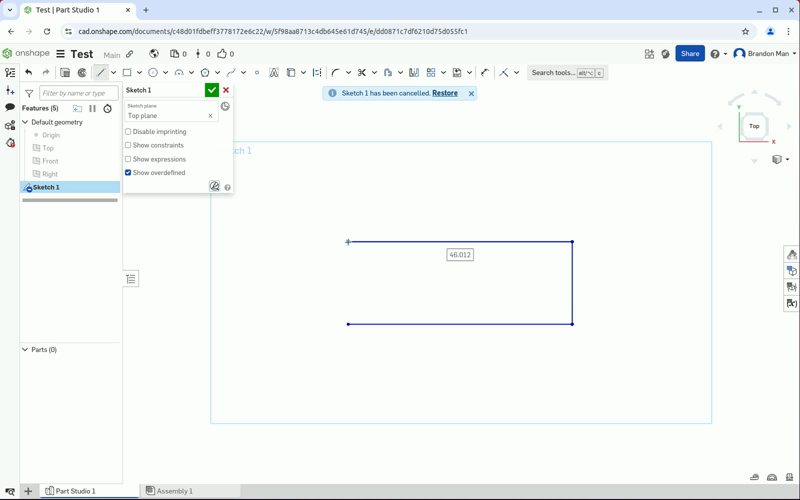
mouse_move(348, 324)
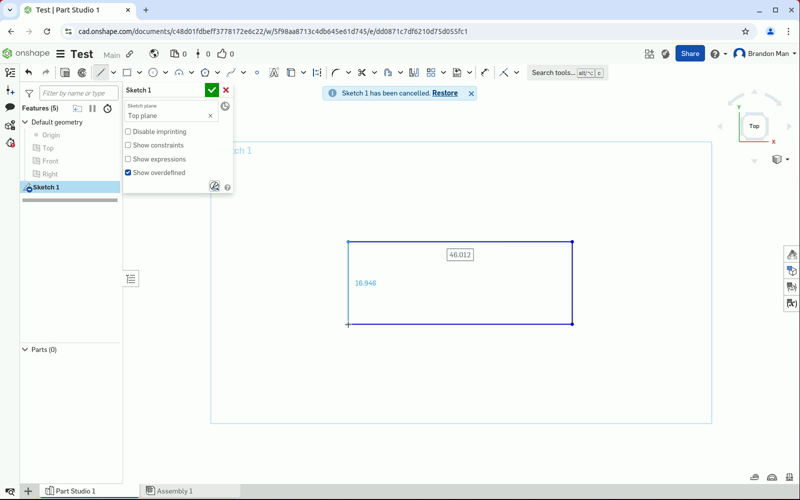
key_up(shift)
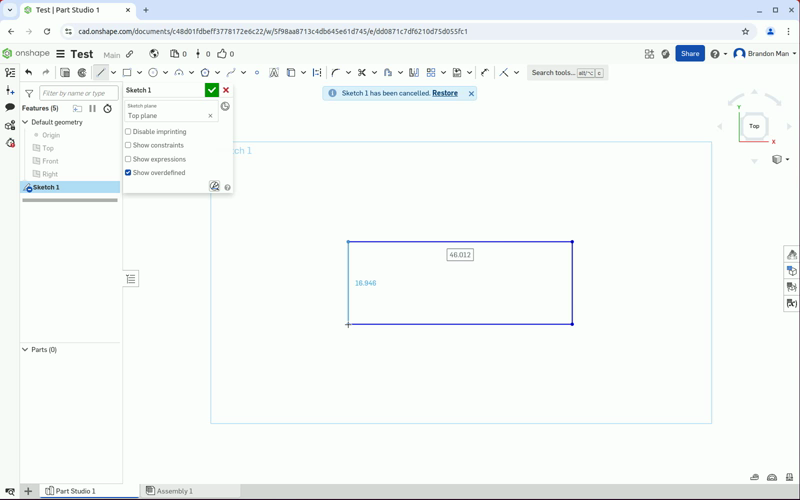
click(348, 324)
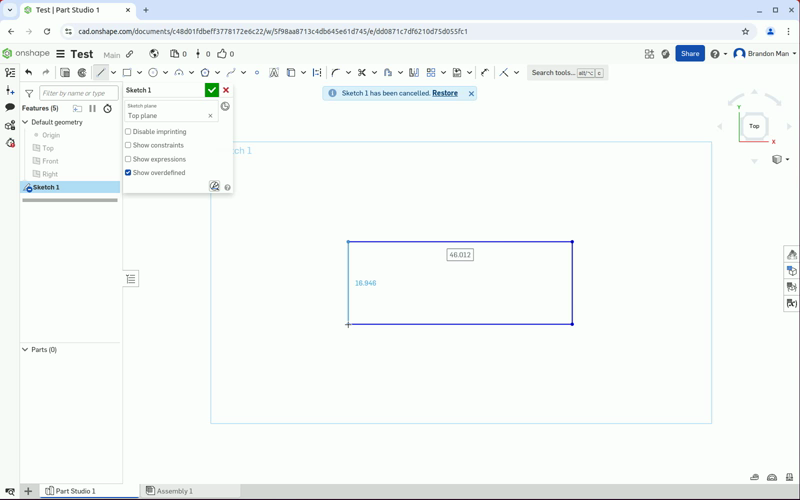
key(esc)
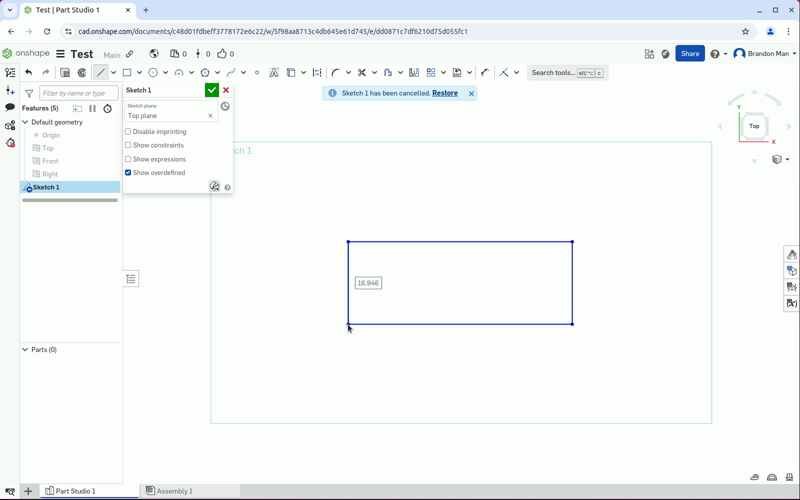
key(c)
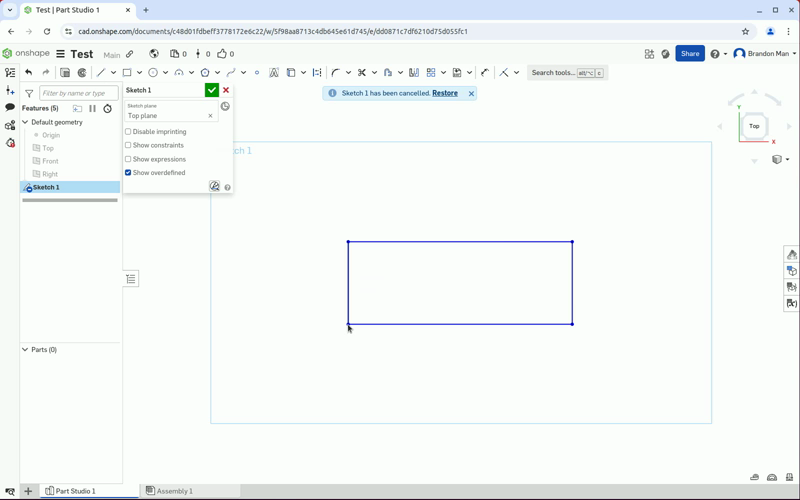
key_down(shift)
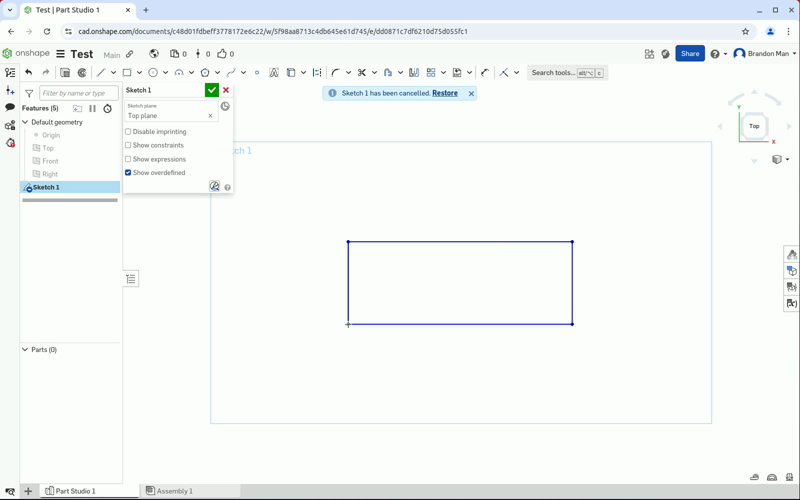
mouse_move(461, 283)
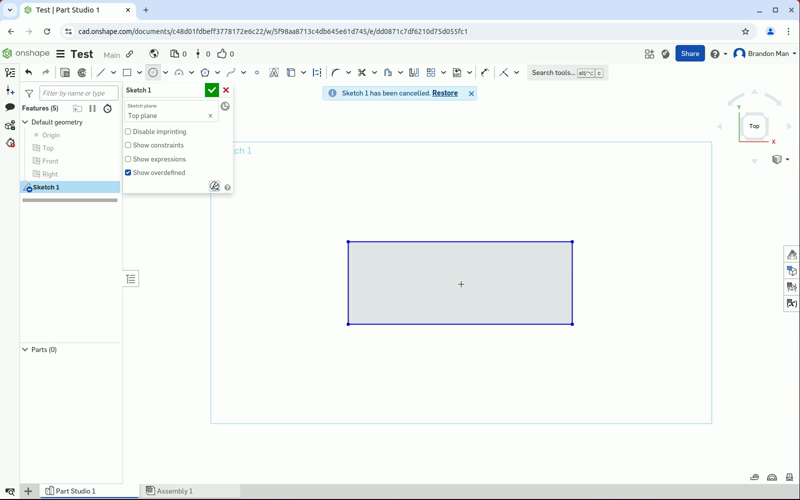
click(461, 283)
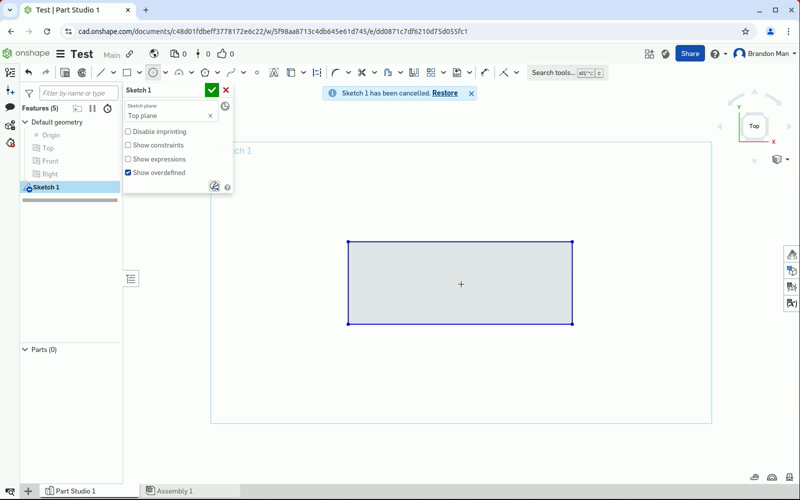
key_up(shift)
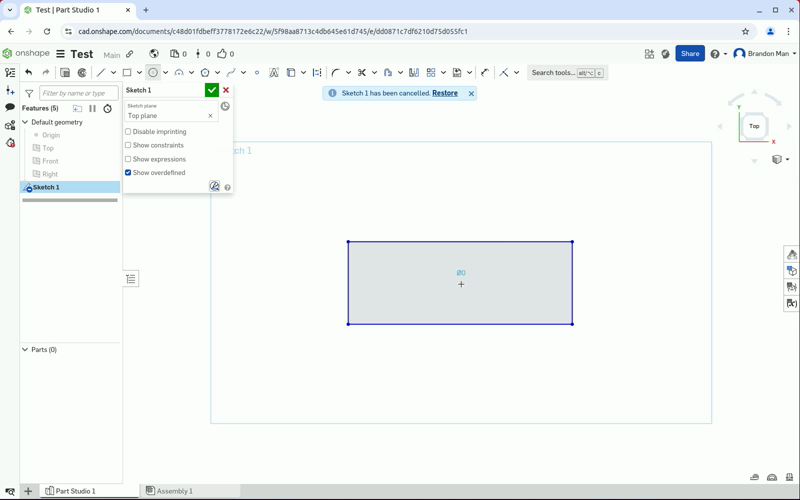
mouse_move(480, 283)
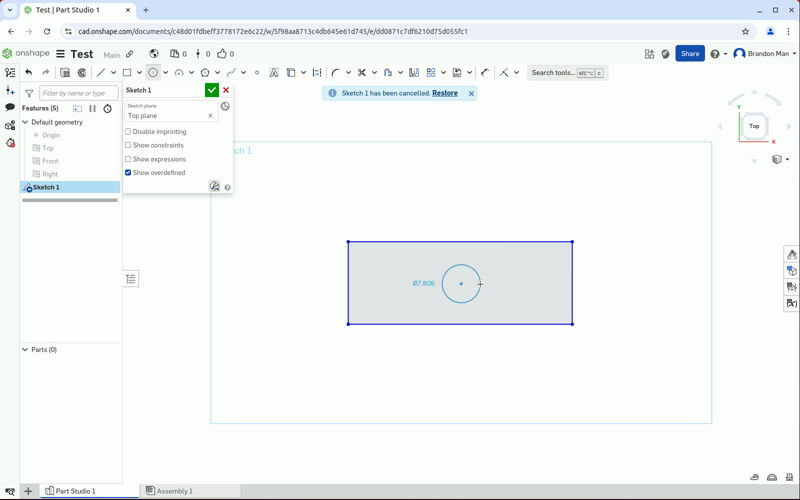
click(480, 283)
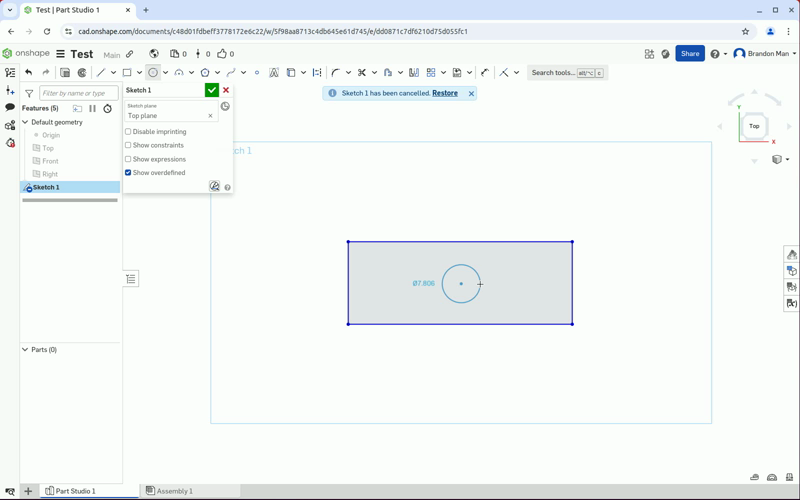
key(esc)
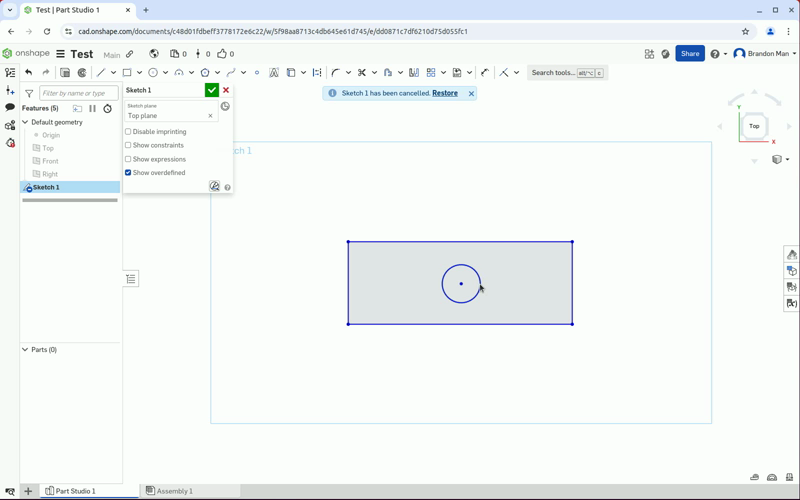
mouse_move(427, 255)
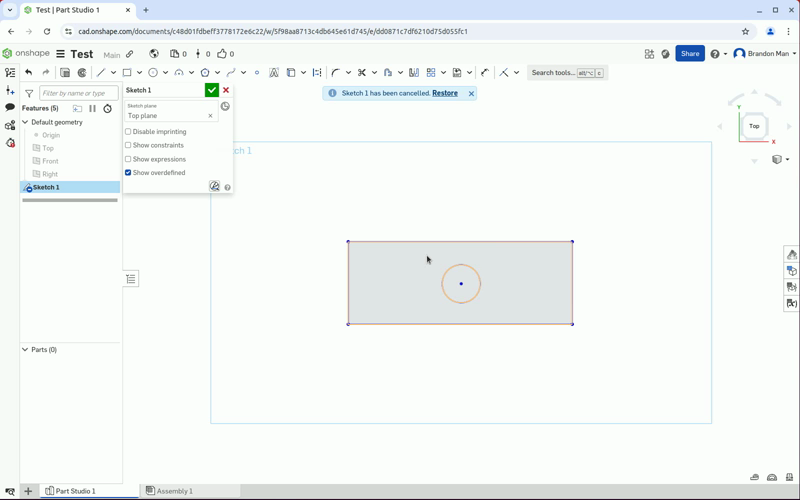
click(427, 255)
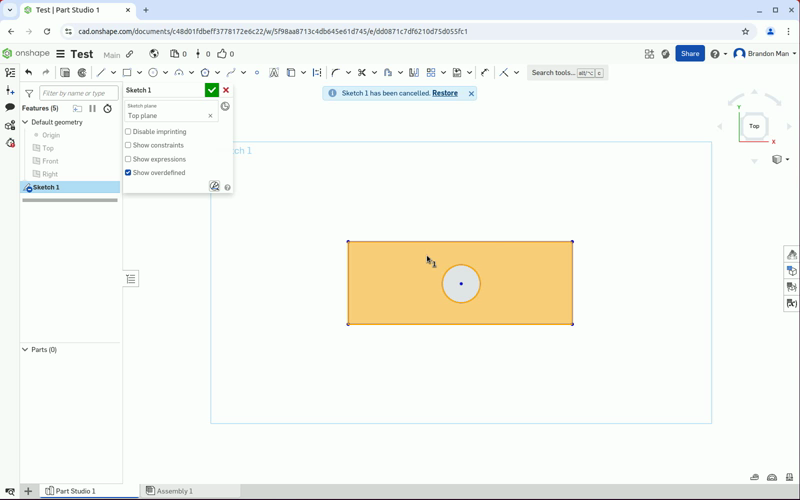
mouse_move(73, 352)
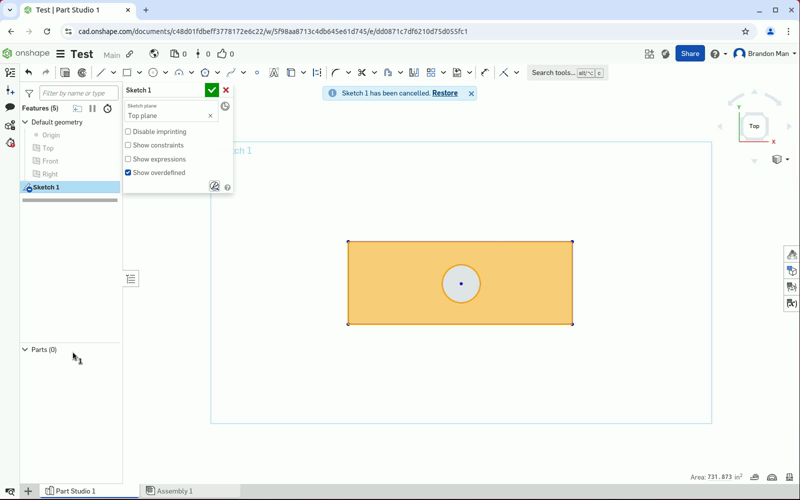
key(shift+y)
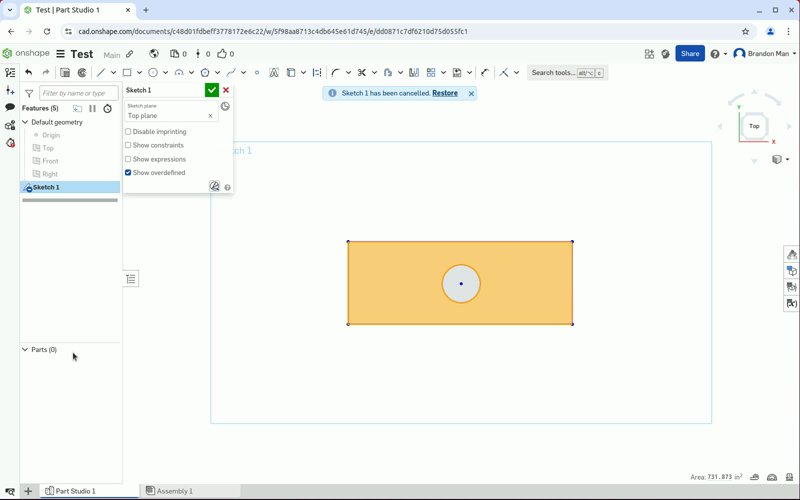
key(shift+e)
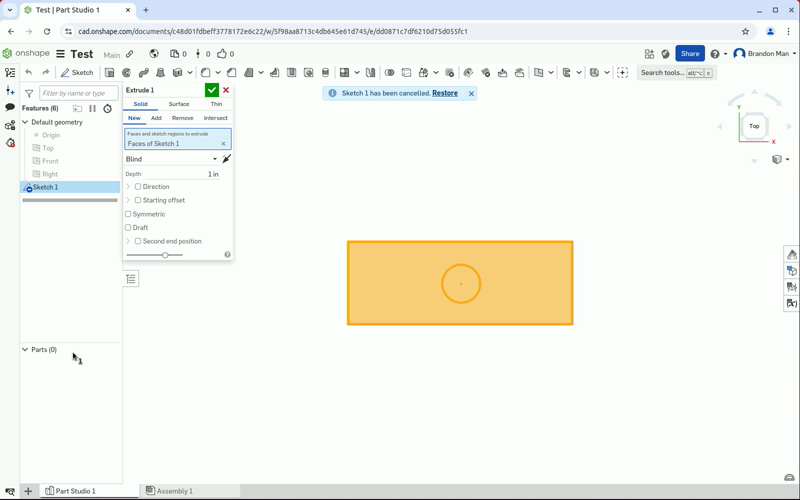
mouse_move(143, 106)
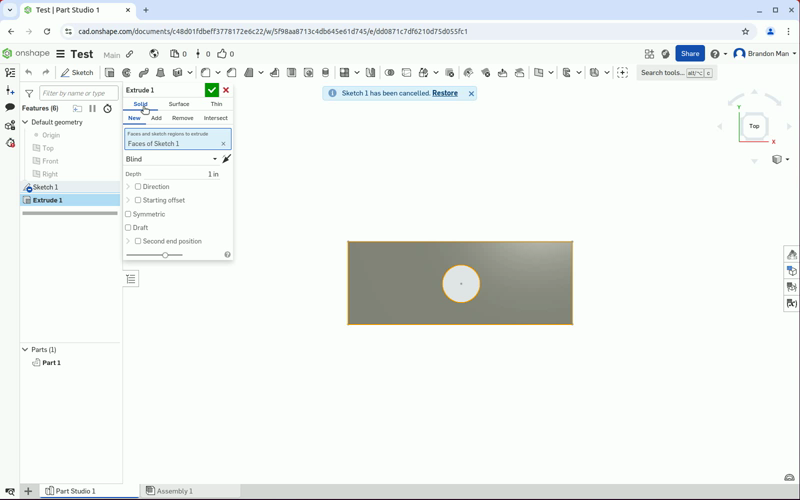
click(143, 106)
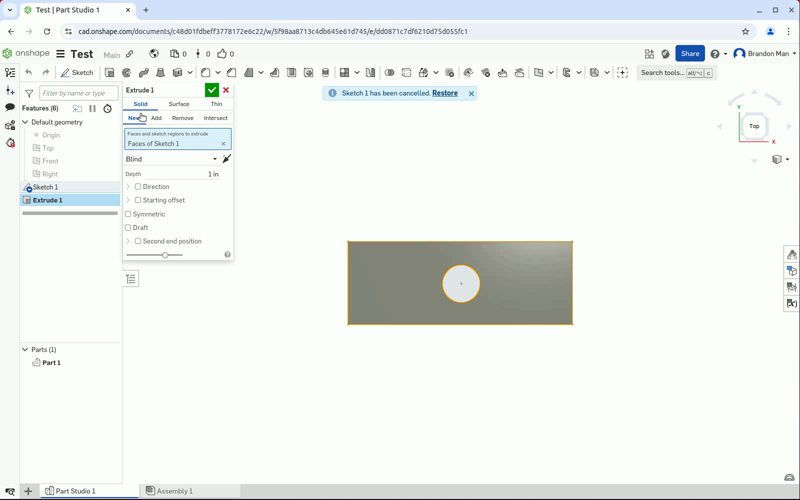
mouse_move(137, 120)
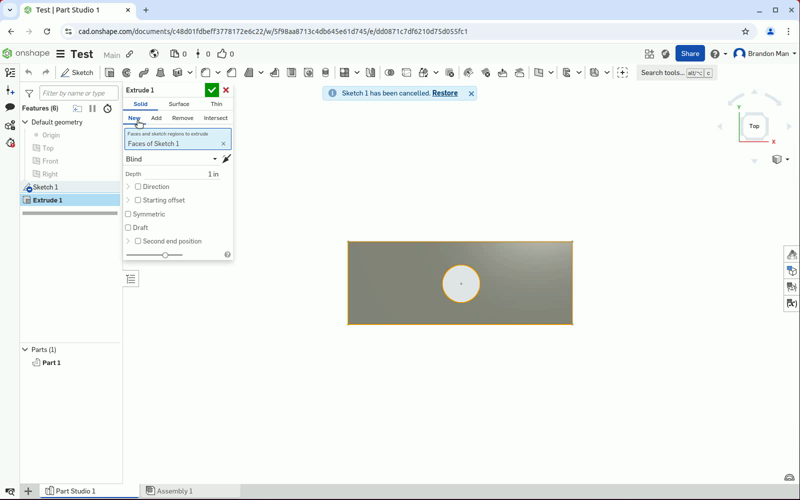
click(137, 120)
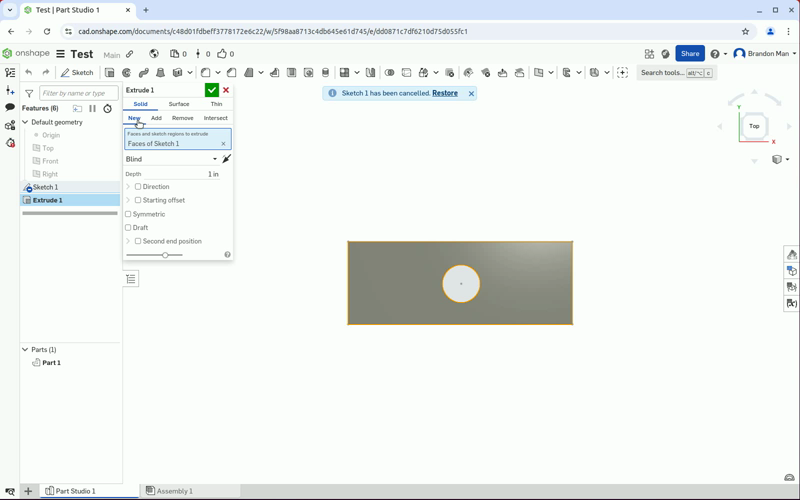
key(tab, 4)
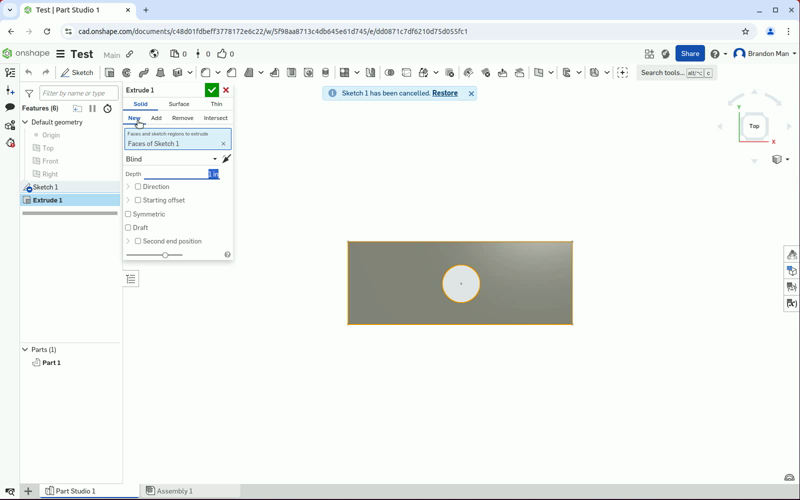
text(12.758)
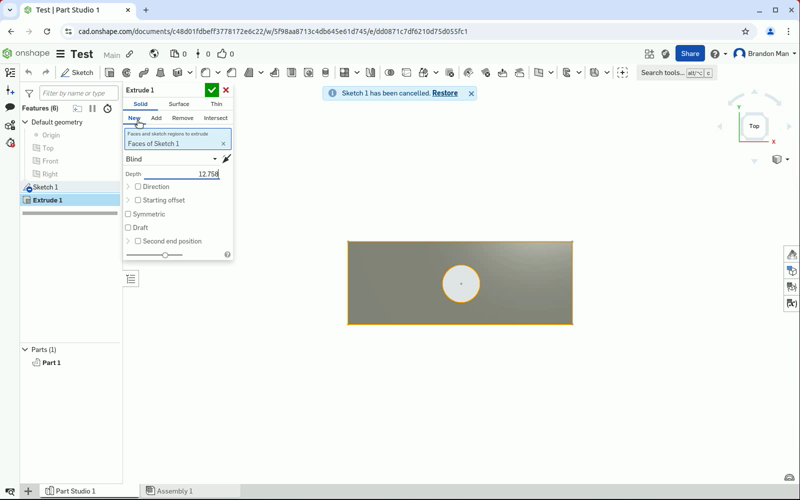
key(enter)
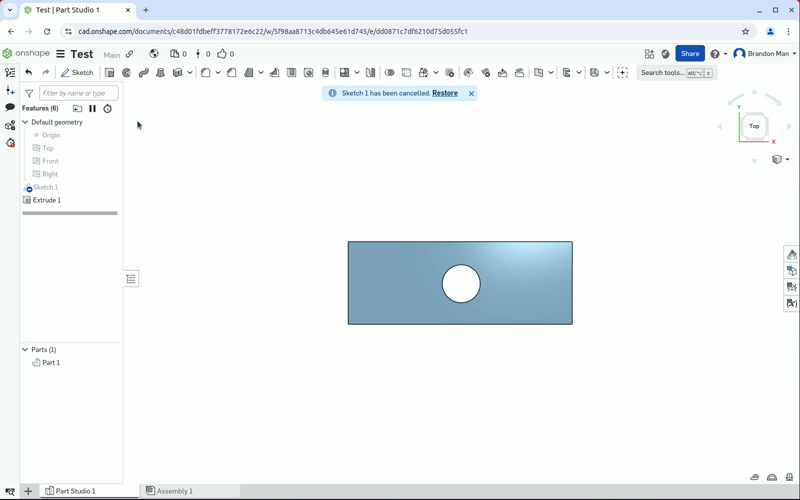
key(shift+h)
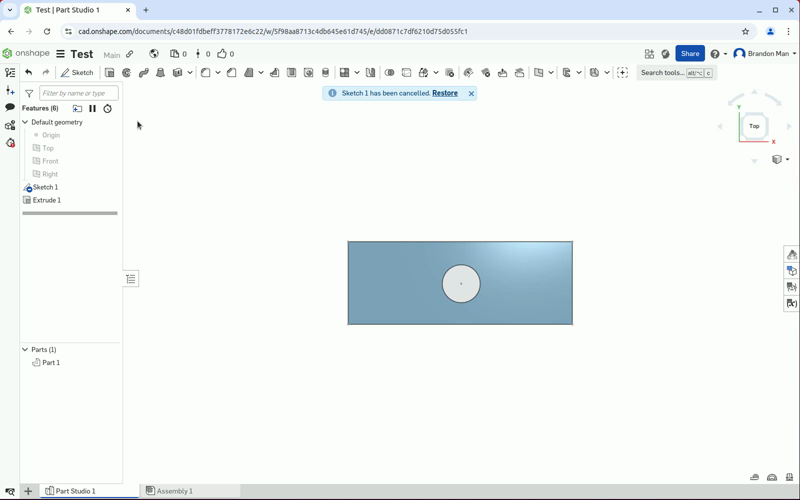
key(shift+h)
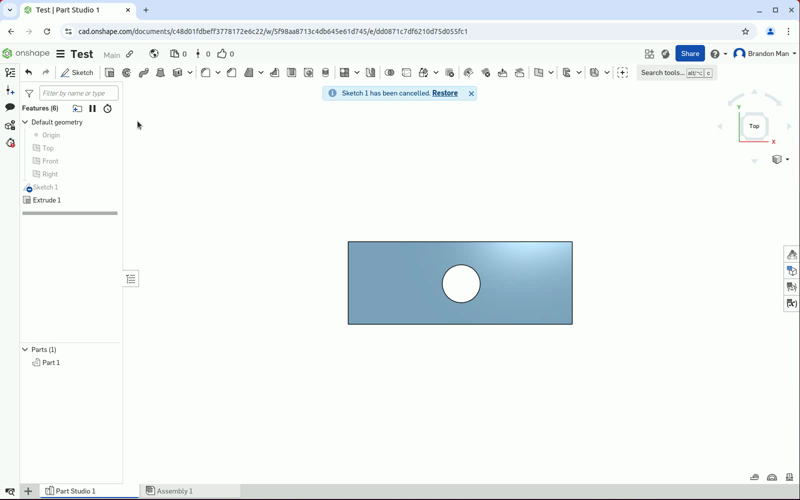
mouse_move(73, 189)
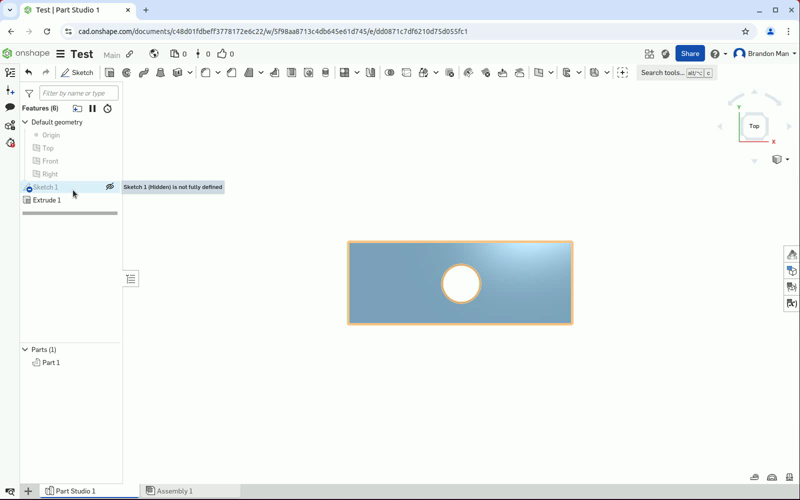
click(73, 189)
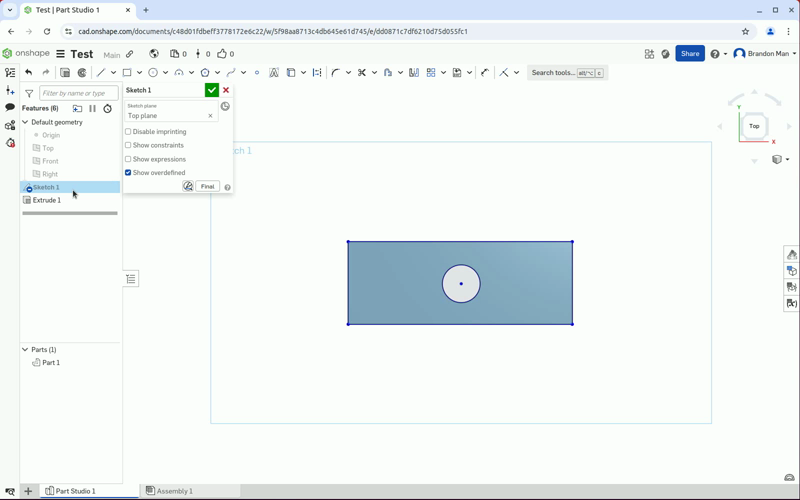
mouse_move(229, 92)
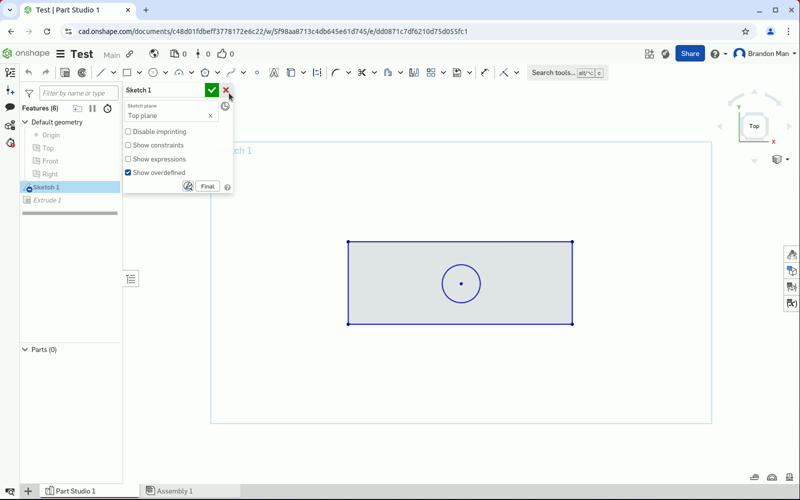
click(229, 92)
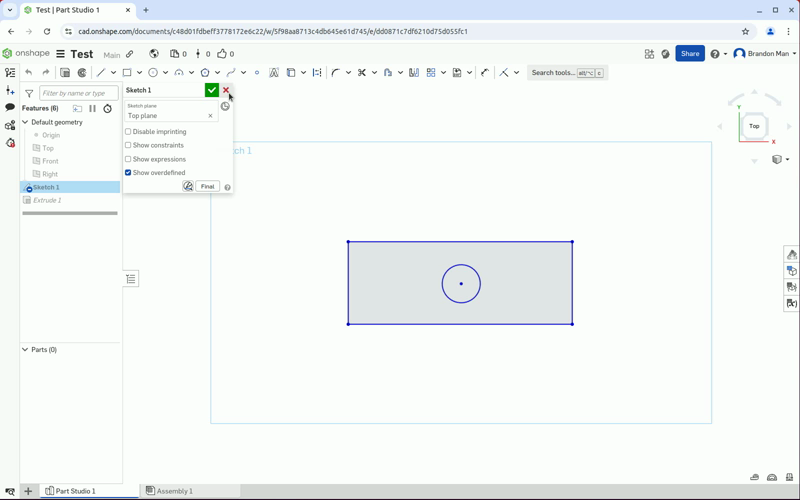
key(shift+s)
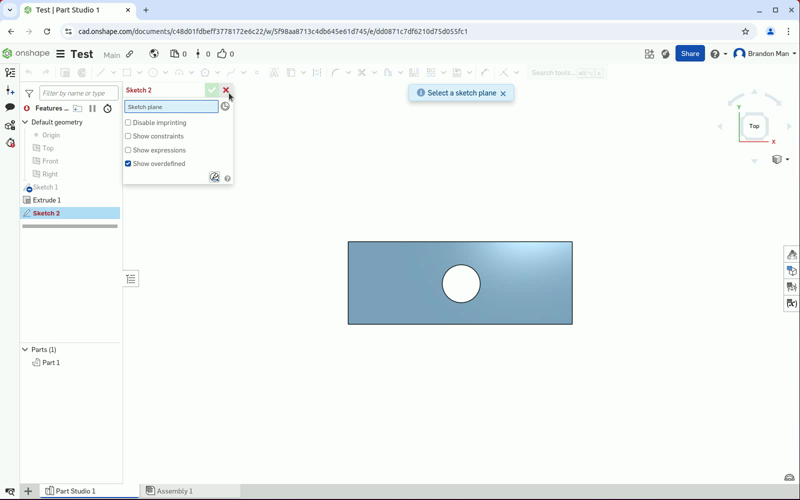
mouse_move(73, 150)
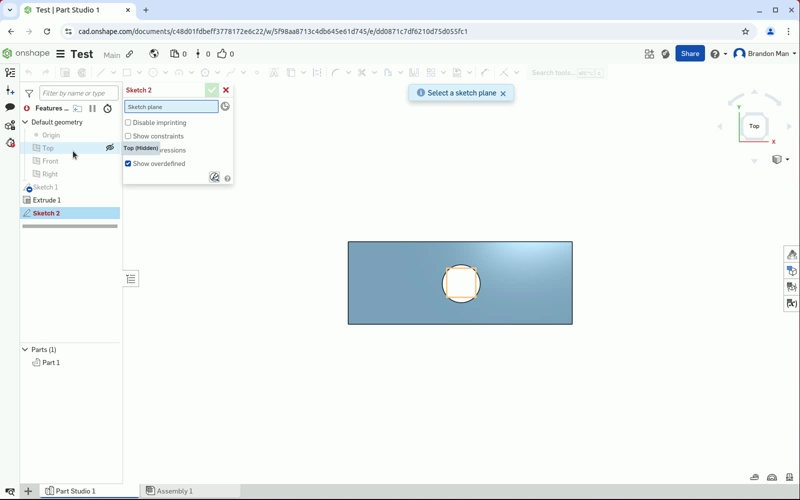
click(73, 150)
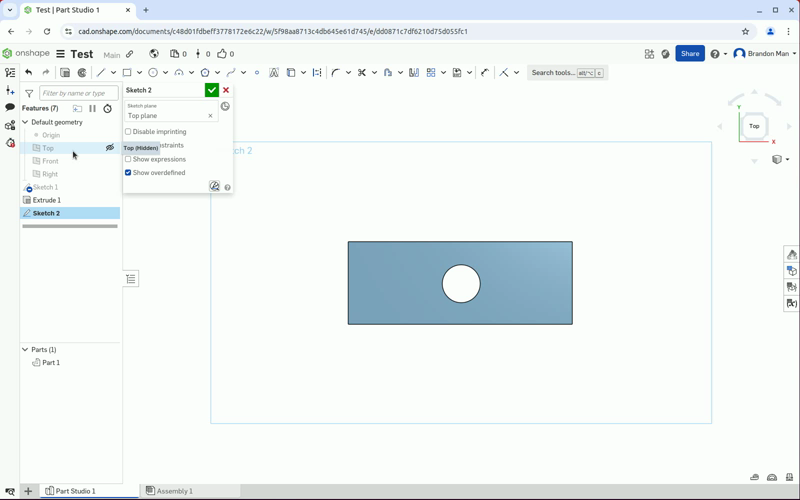
mouse_move(73, 352)
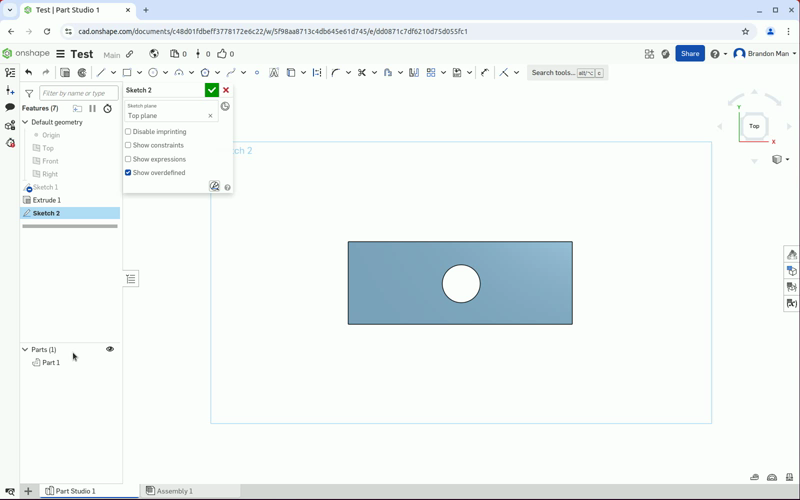
key(y)
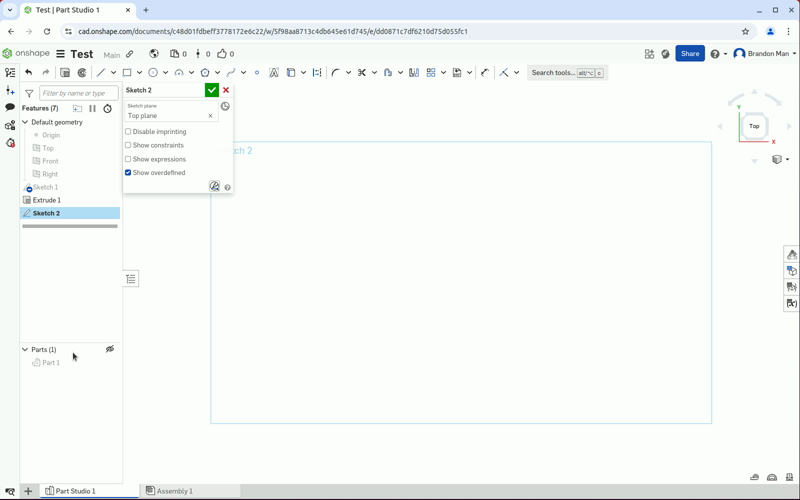
key(c)
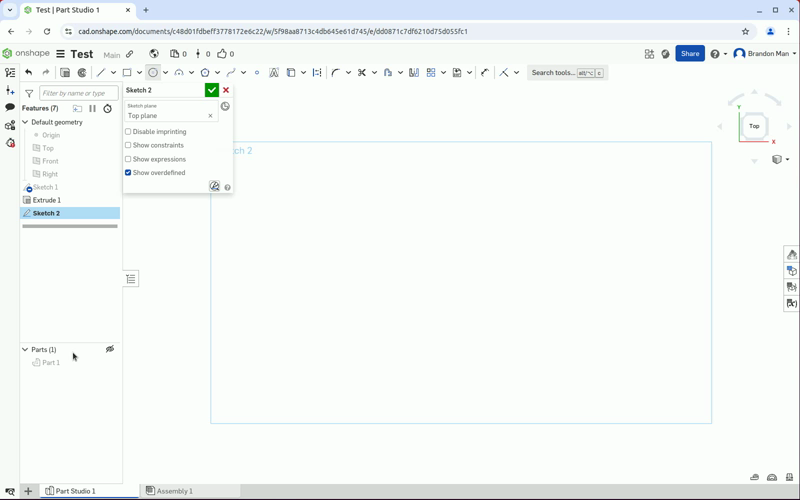
key_down(shift)
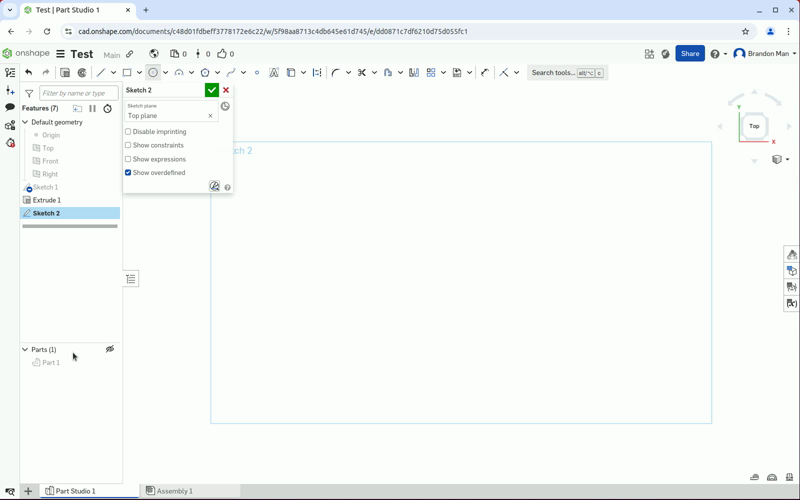
mouse_move(461, 282)
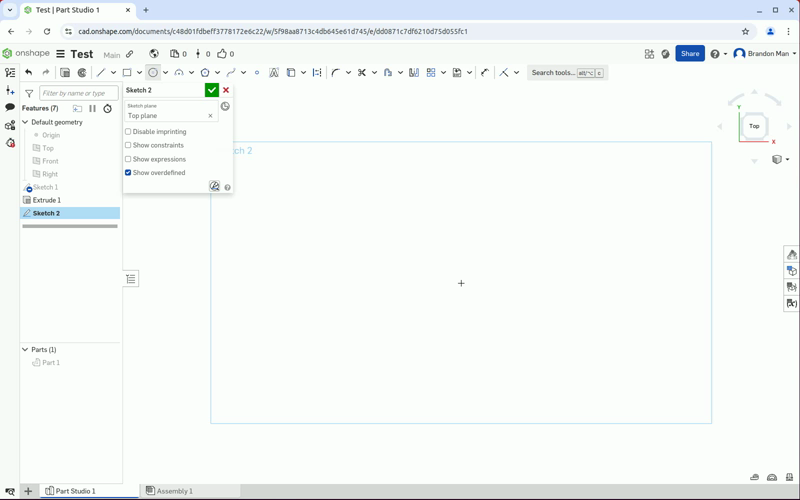
click(461, 282)
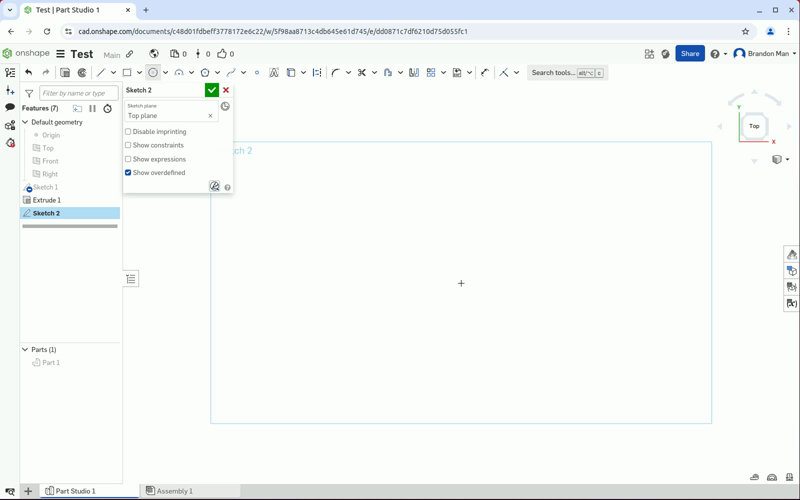
key_up(shift)
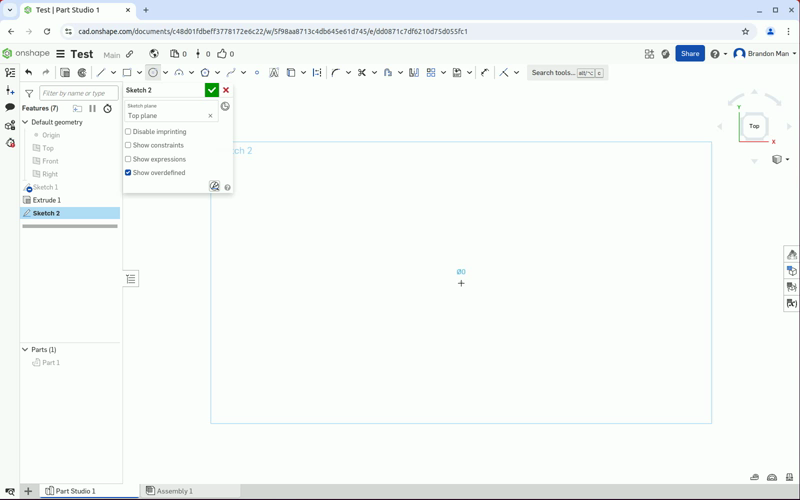
mouse_move(481, 282)
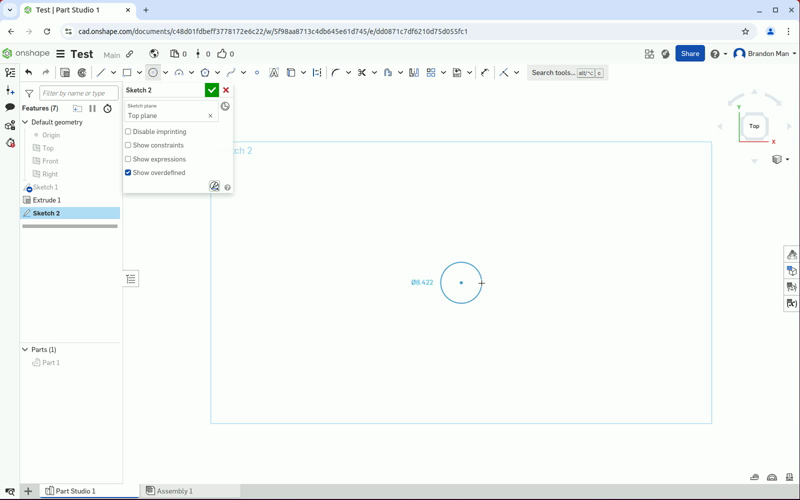
click(481, 282)
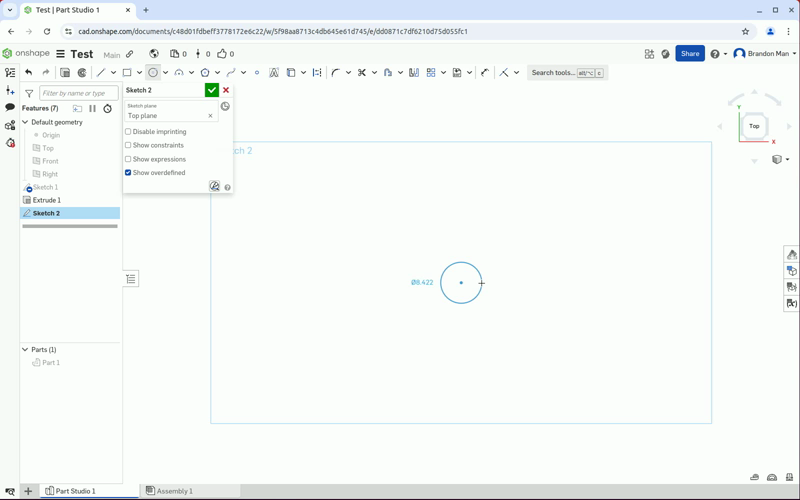
key(esc)
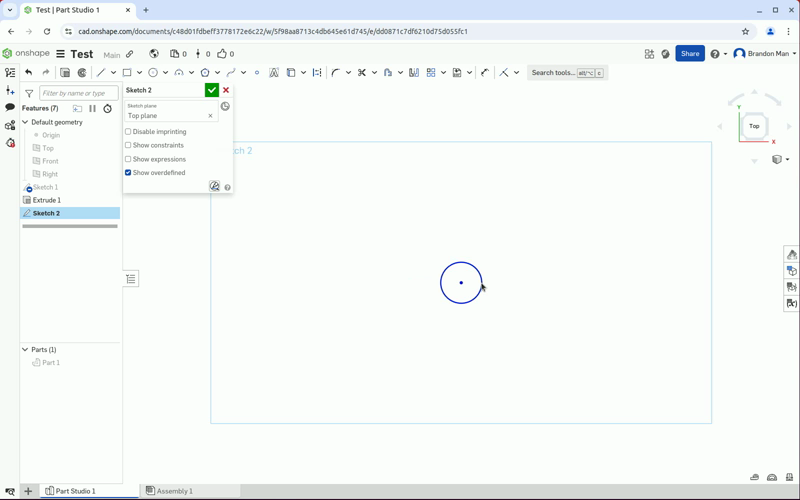
mouse_move(471, 297)
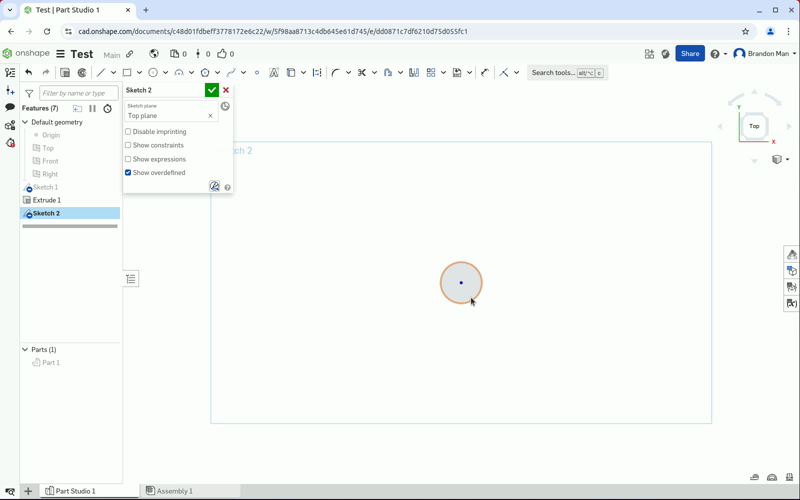
scroll(6)
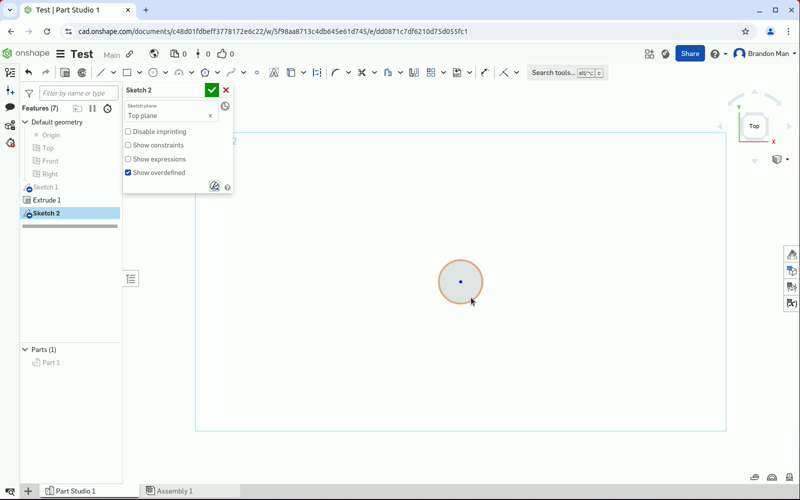
scroll(6)
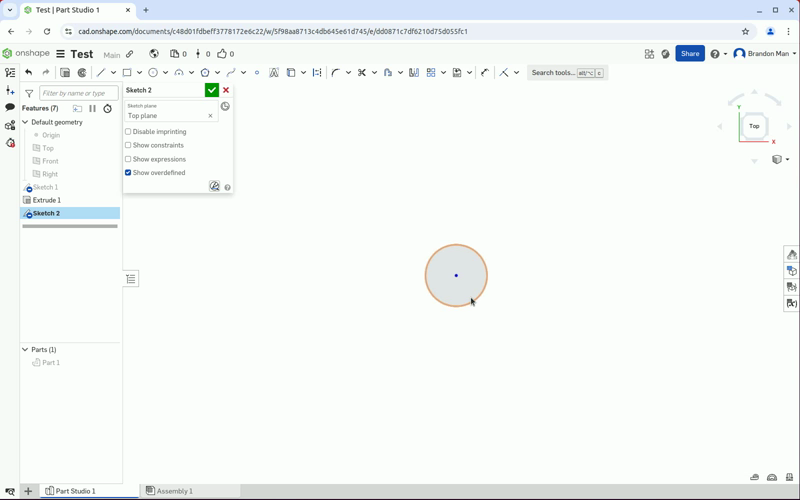
scroll(6)
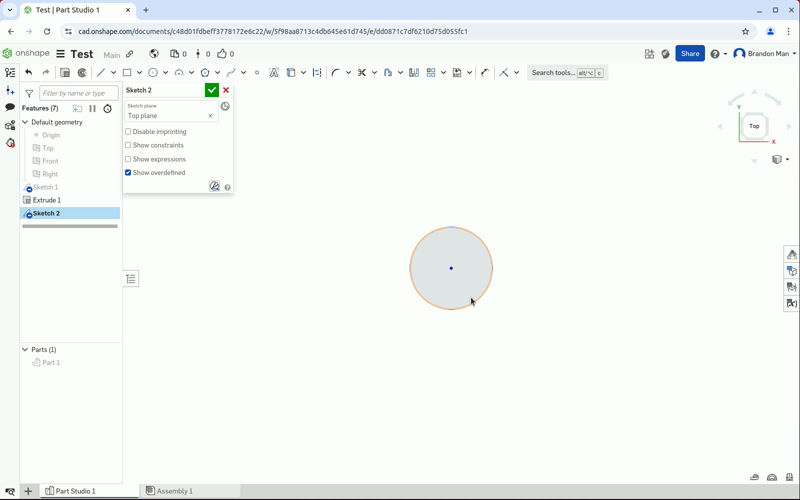
scroll(6)
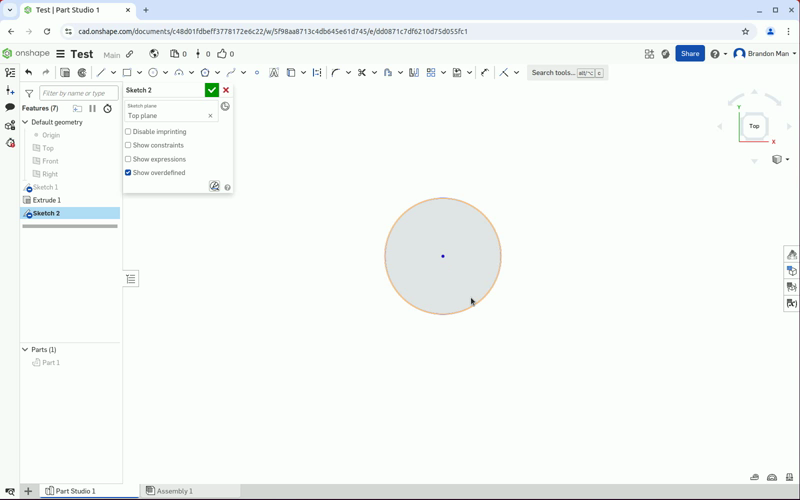
scroll(6)
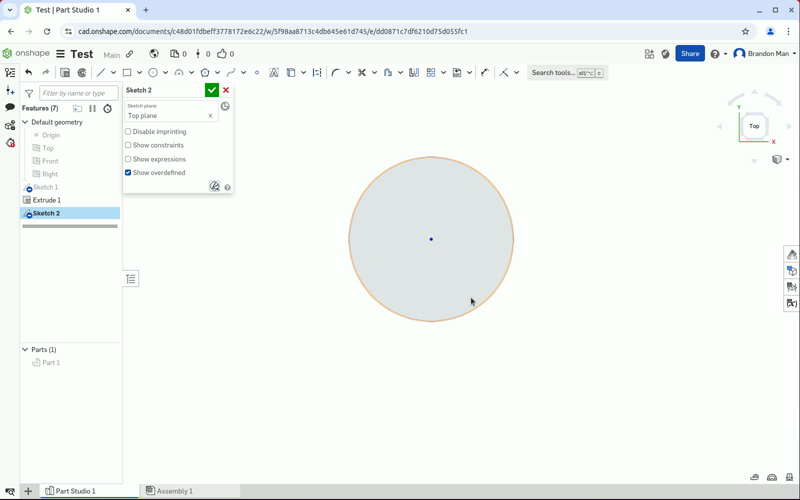
scroll(6)
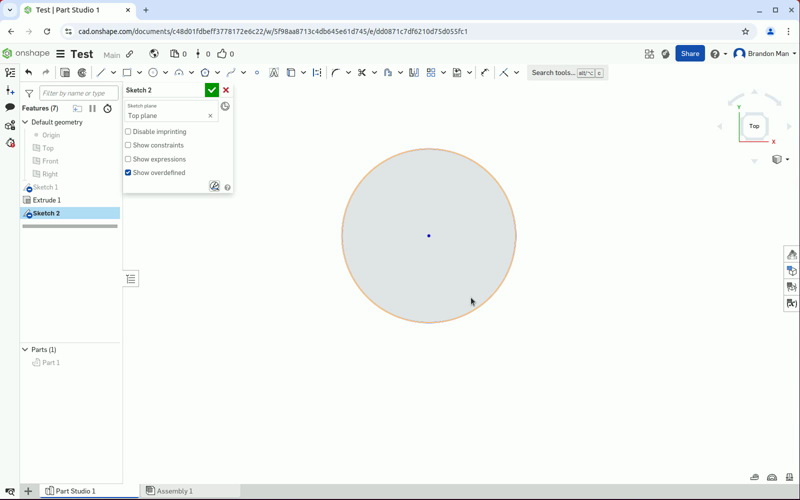
scroll(6)
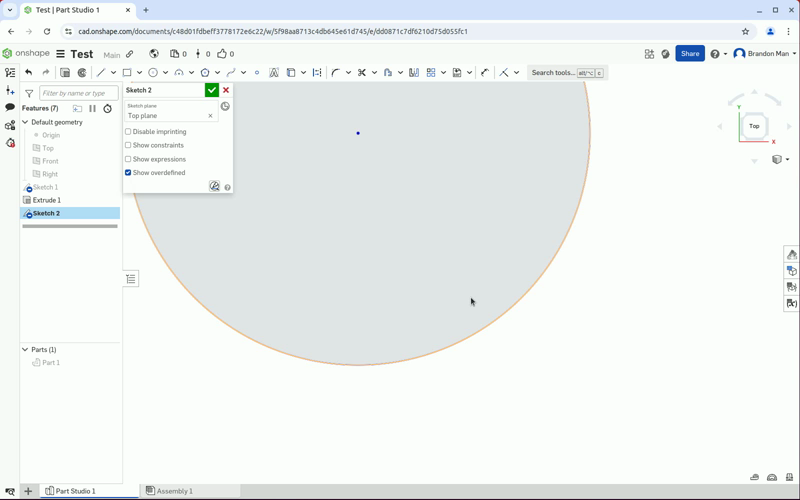
click(471, 297)
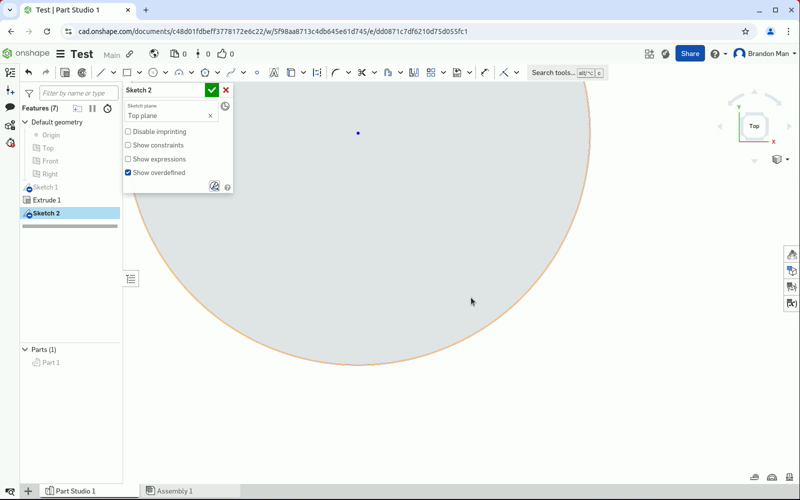
scroll(-6)
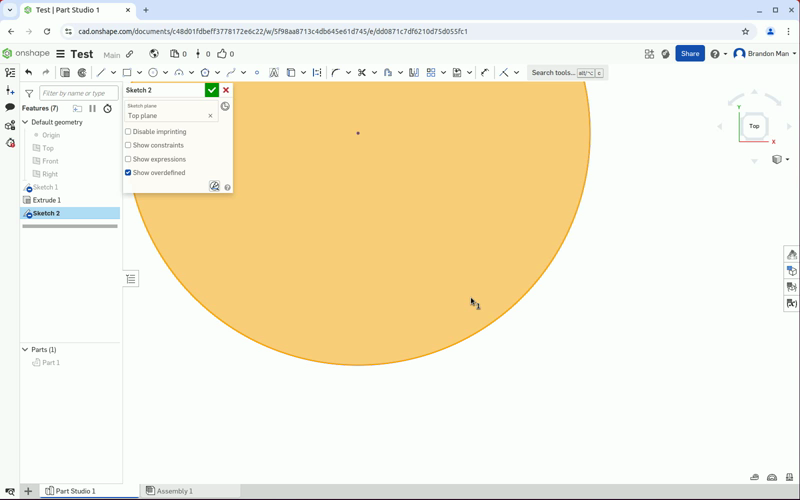
scroll(-6)
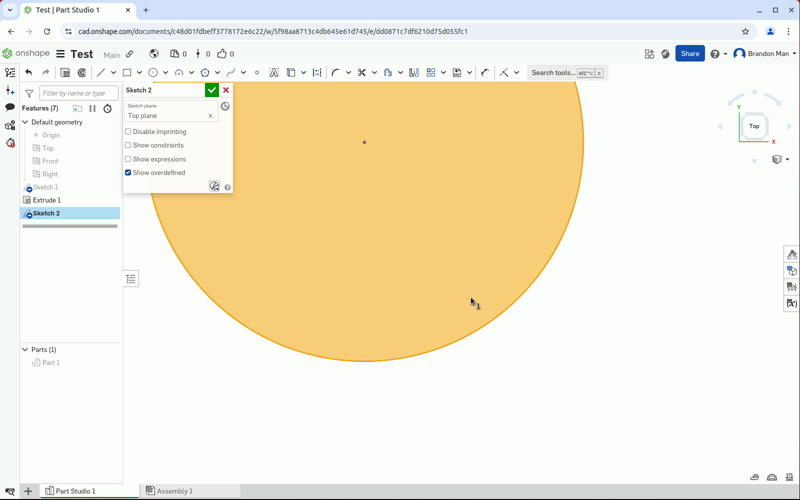
scroll(-6)
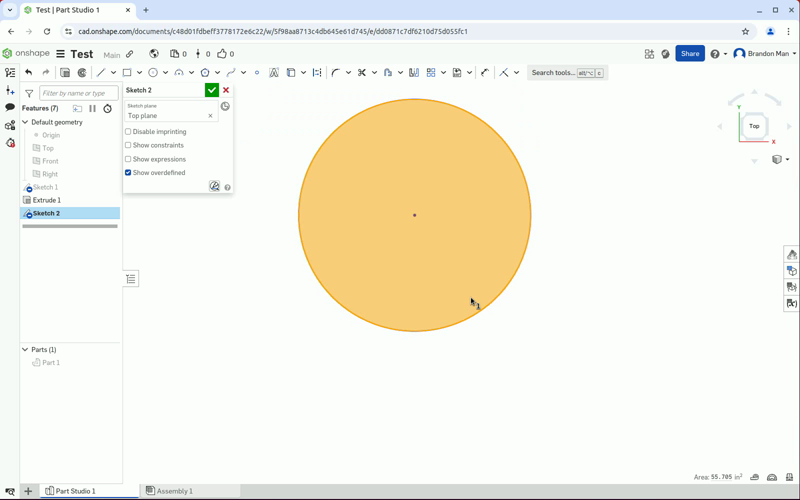
scroll(-6)
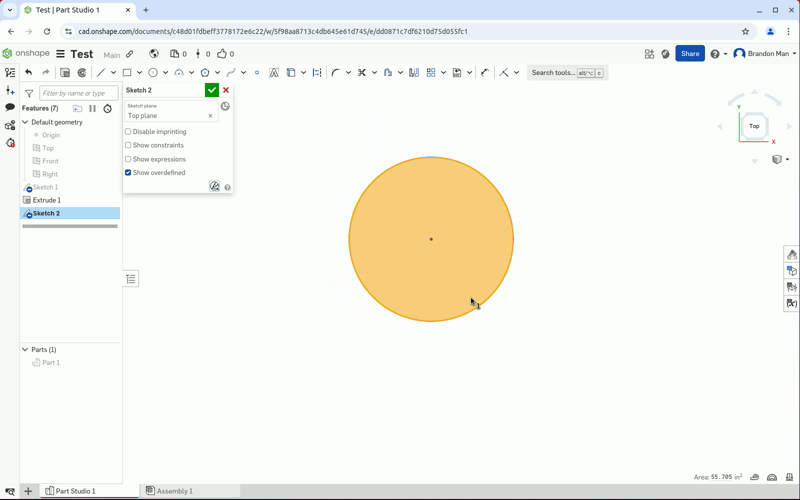
scroll(-6)
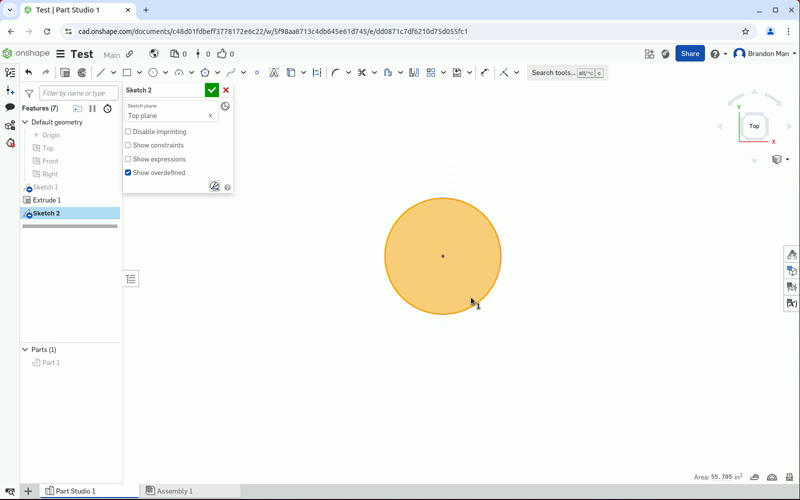
scroll(-6)
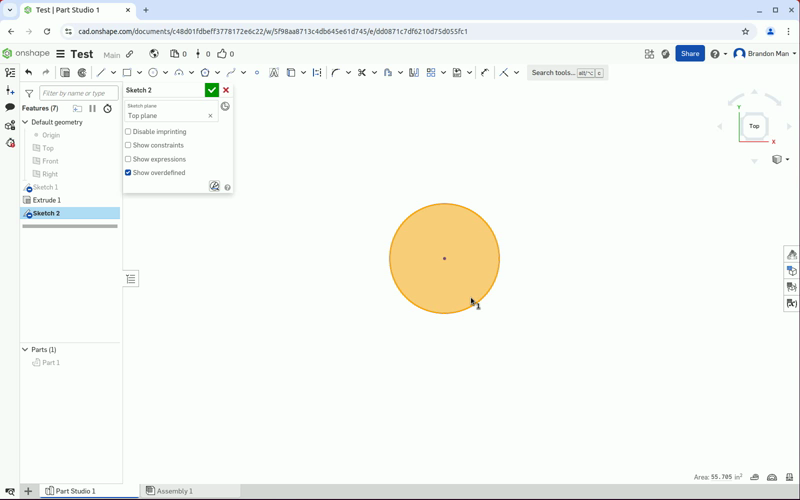
scroll(-6)
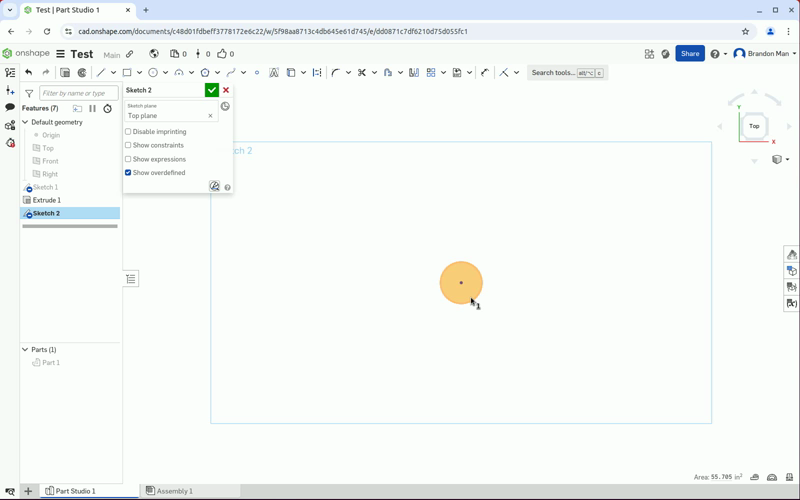
mouse_move(73, 352)
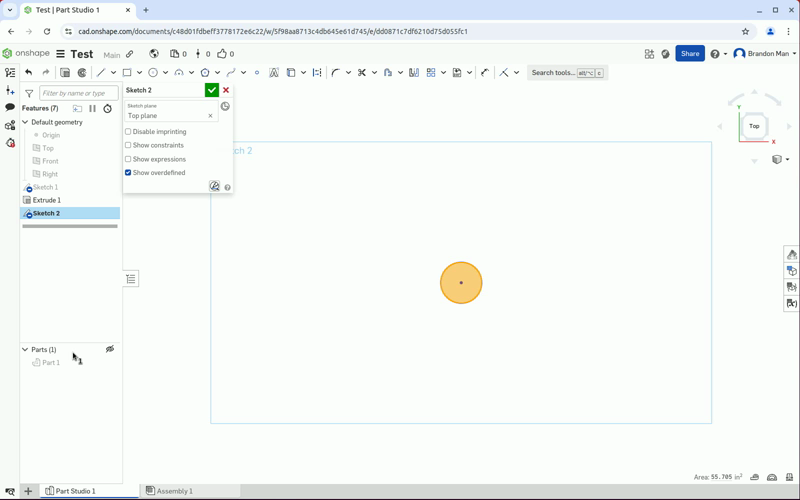
key(shift+y)
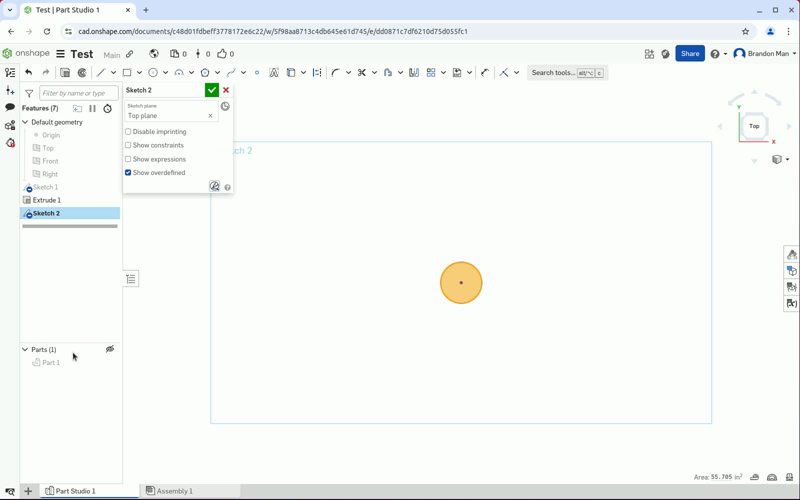
key(shift+e)
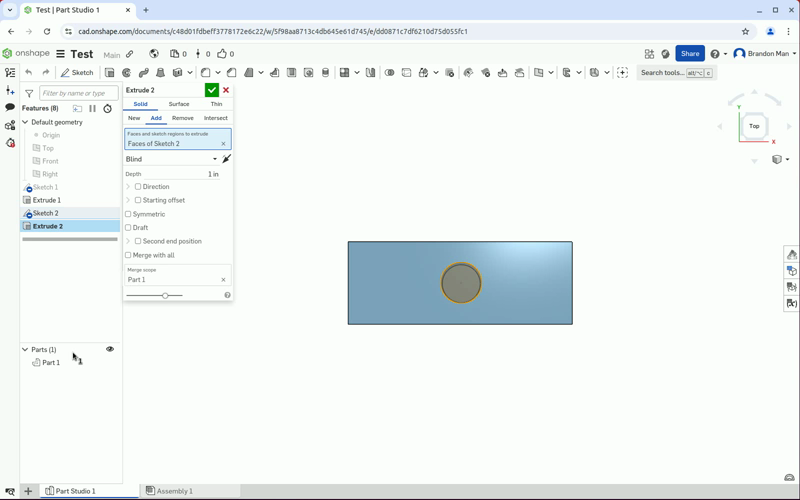
mouse_move(143, 106)
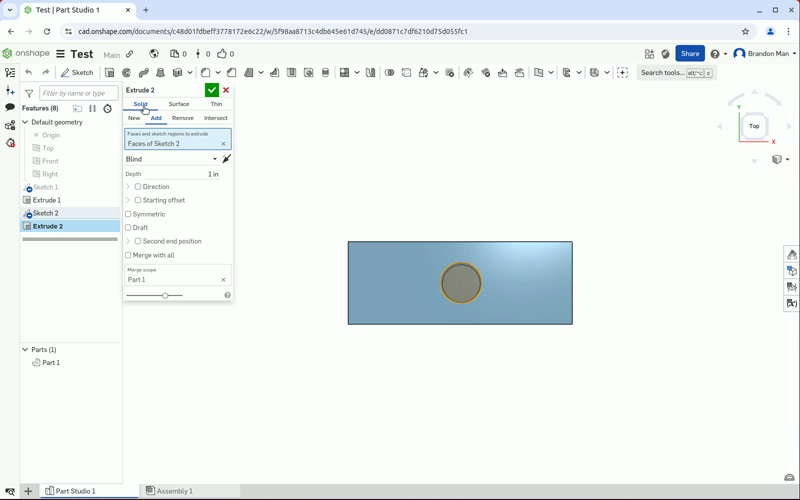
click(143, 106)
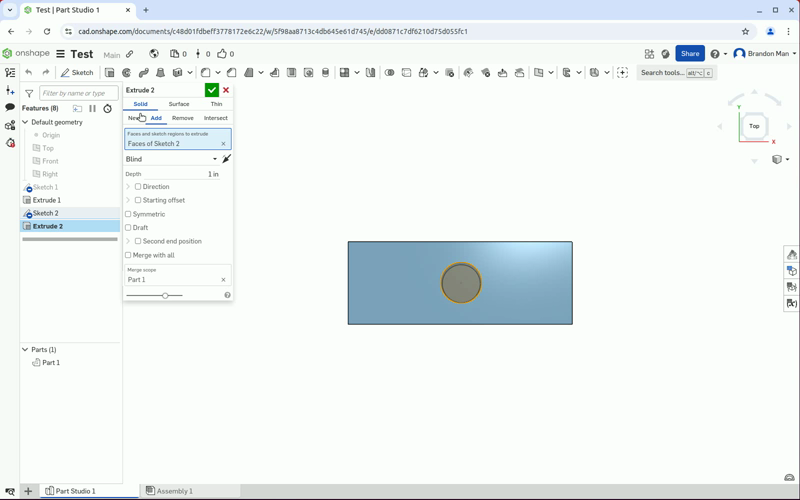
mouse_move(137, 120)
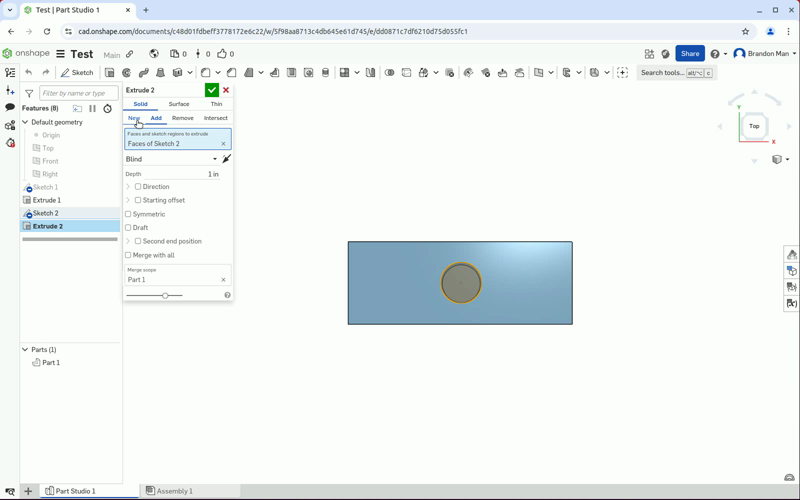
click(137, 120)
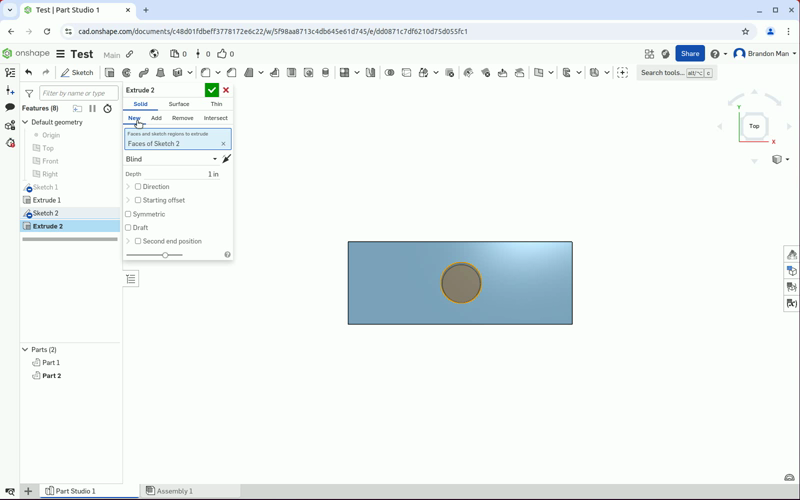
key(tab, 4)
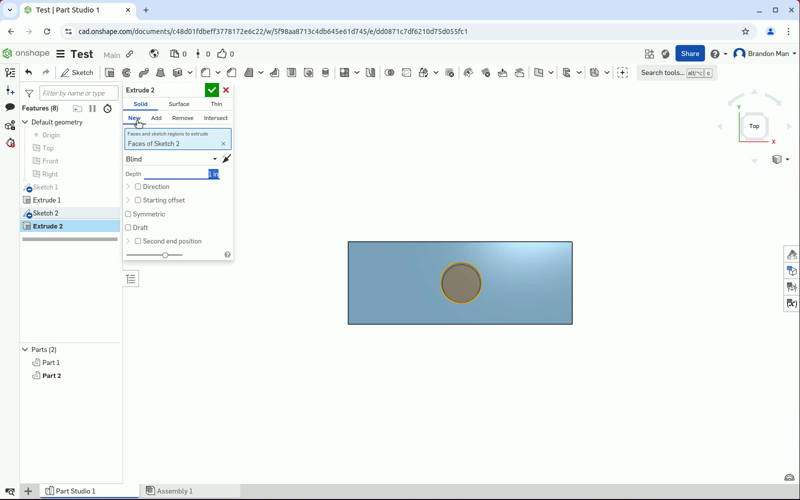
text(-2.648)
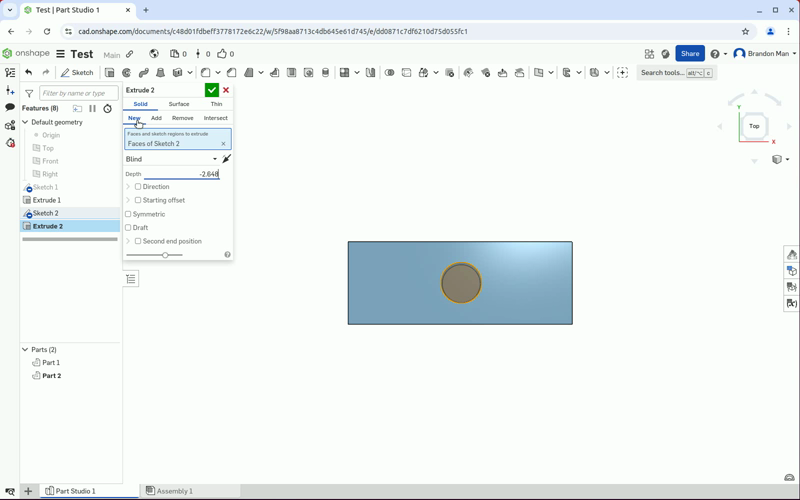
key(enter)
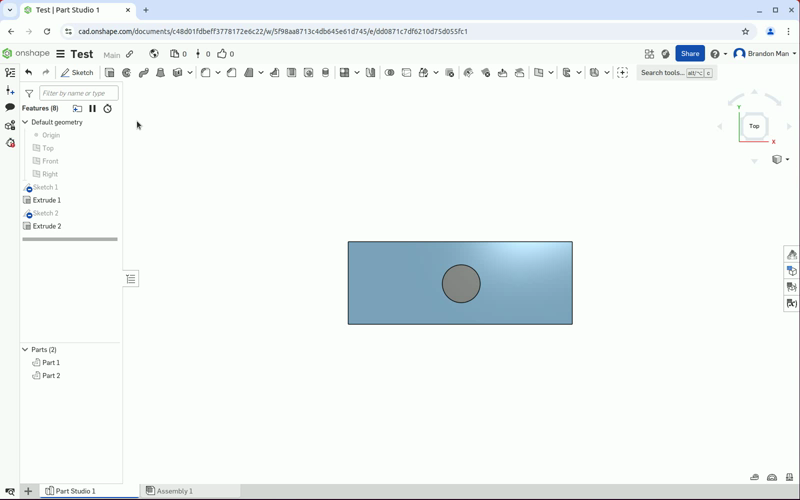
key(shift+h)
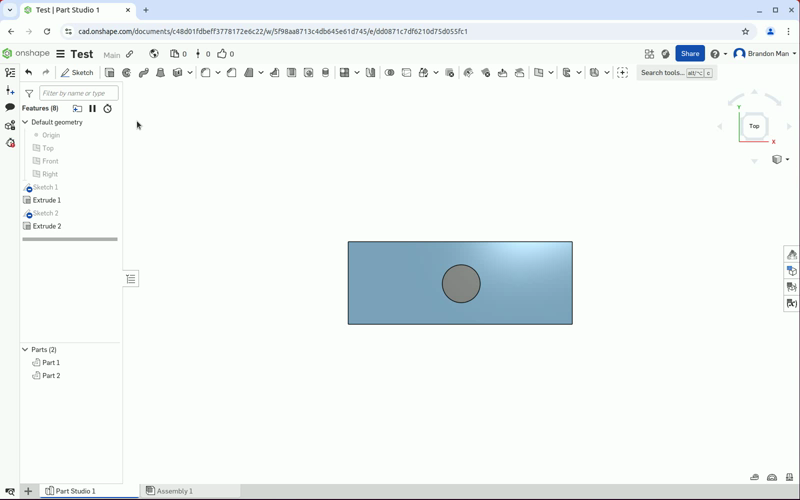
key(shift+h)
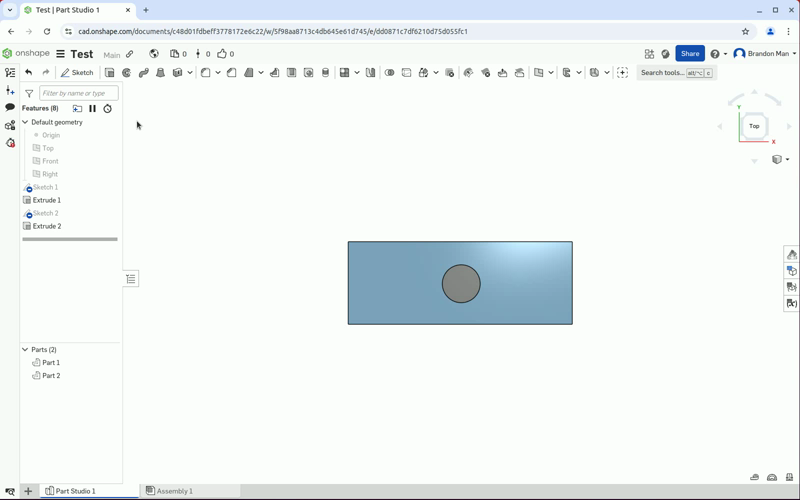
mouse_move(73, 189)
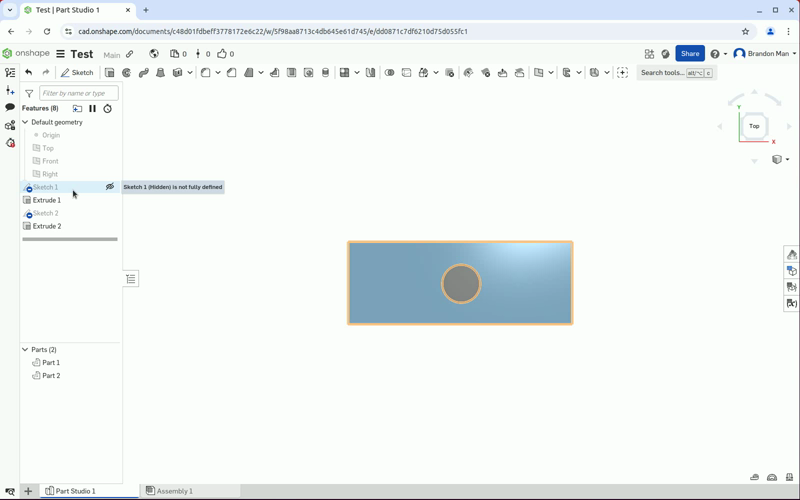
click(73, 189)
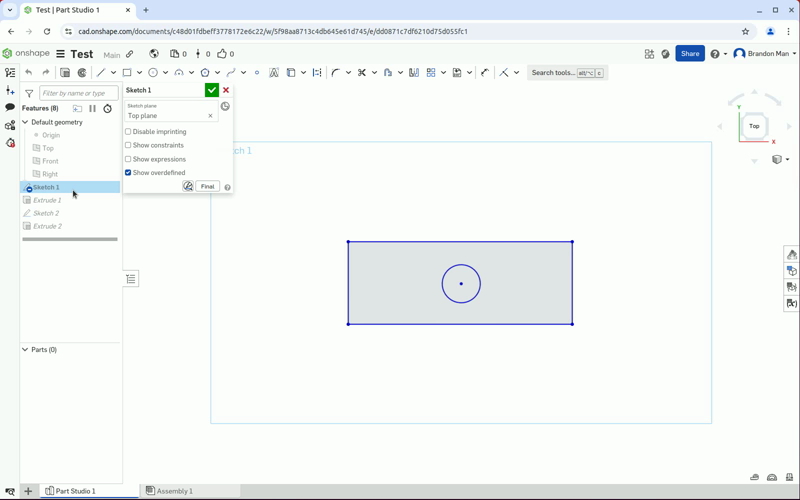
mouse_move(229, 92)
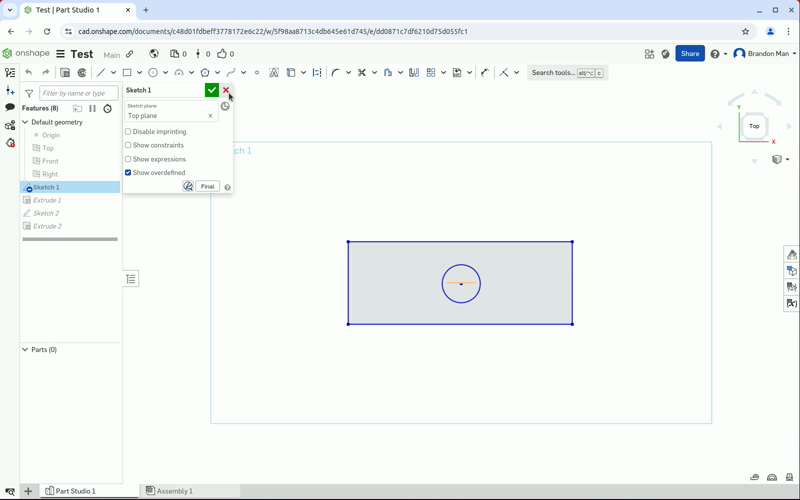
click(229, 92)
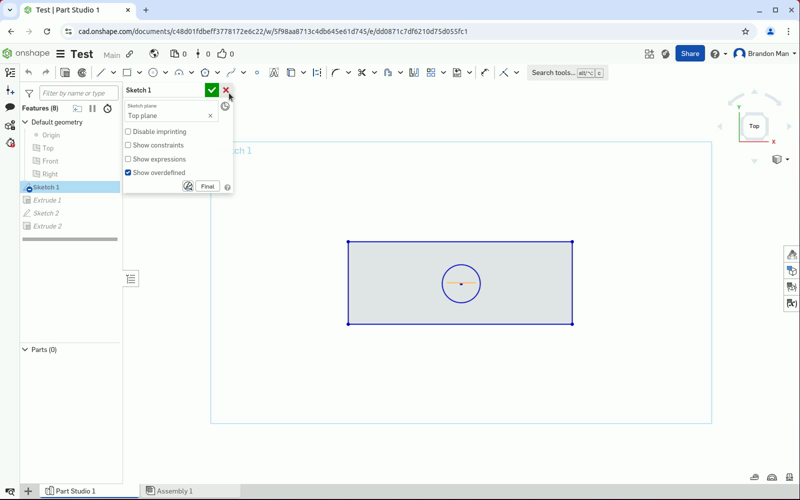
key(shift+s)
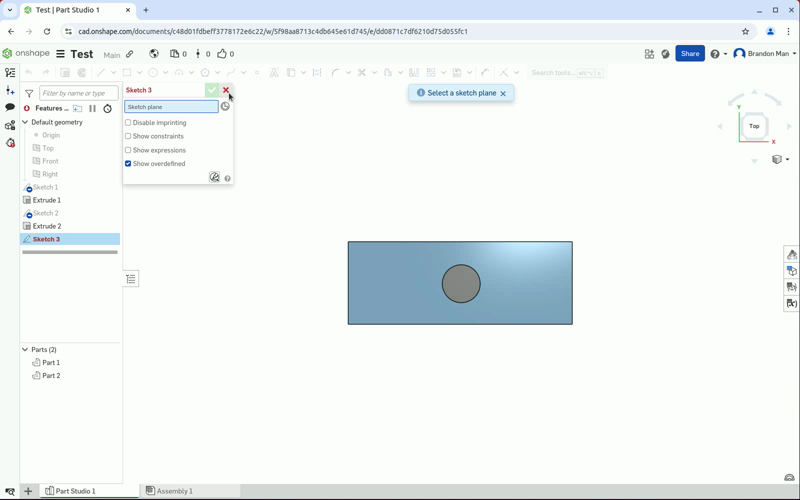
mouse_move(73, 150)
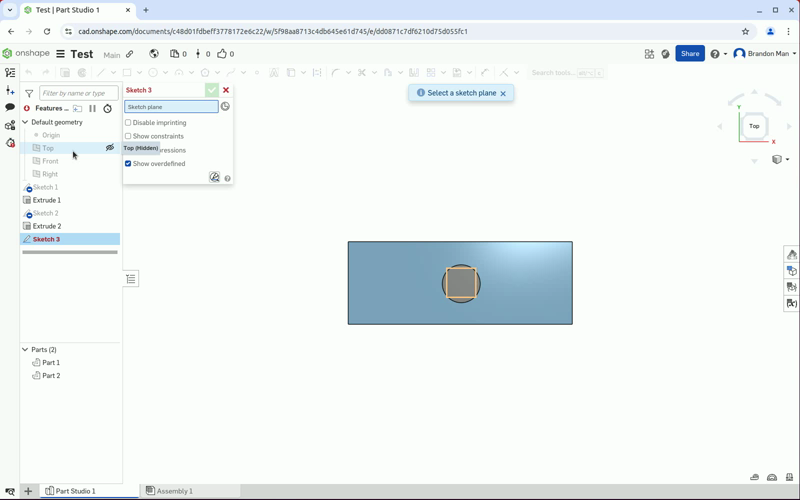
click(73, 150)
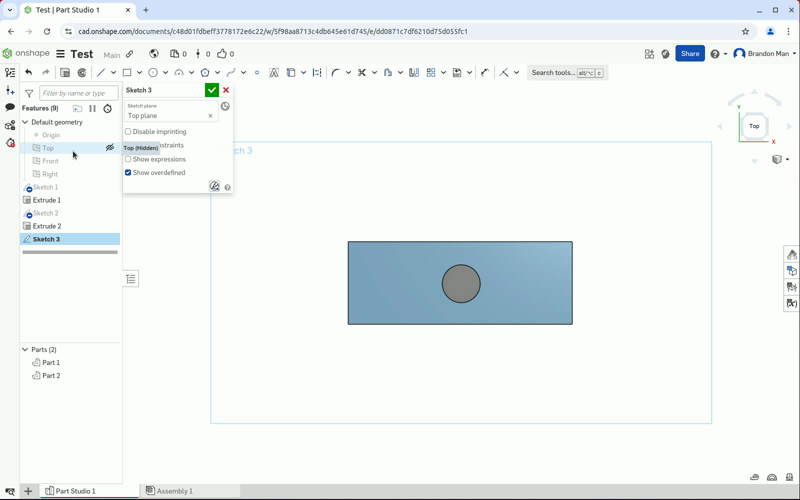
mouse_move(73, 352)
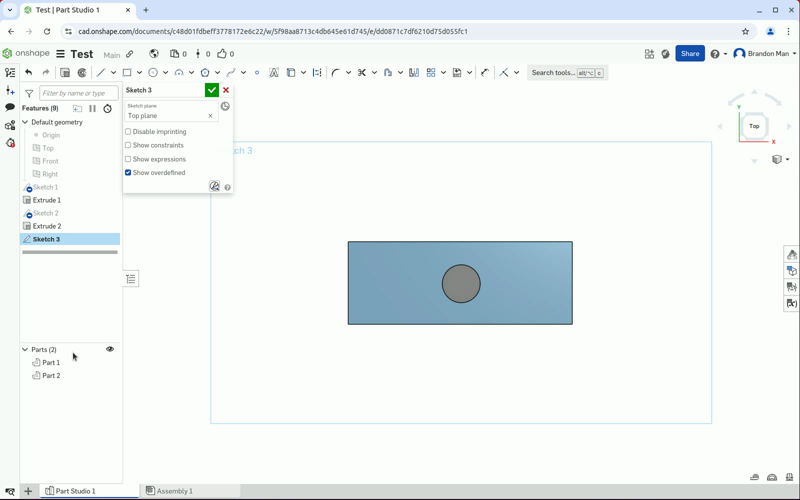
key(y)
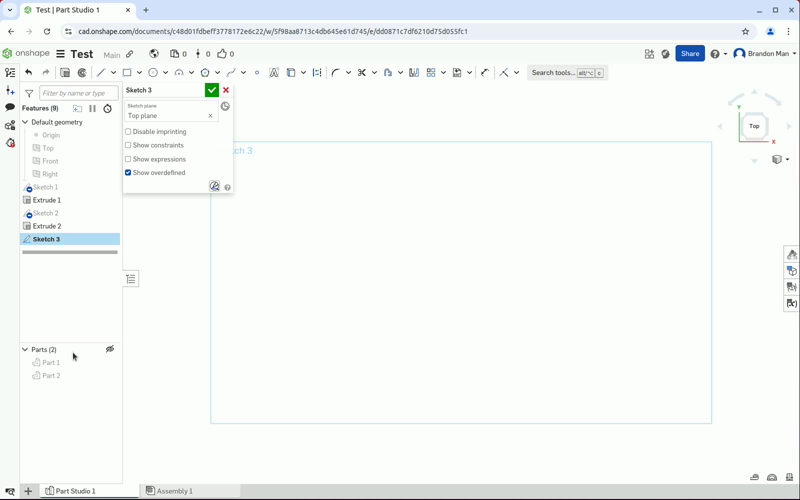
key(l)
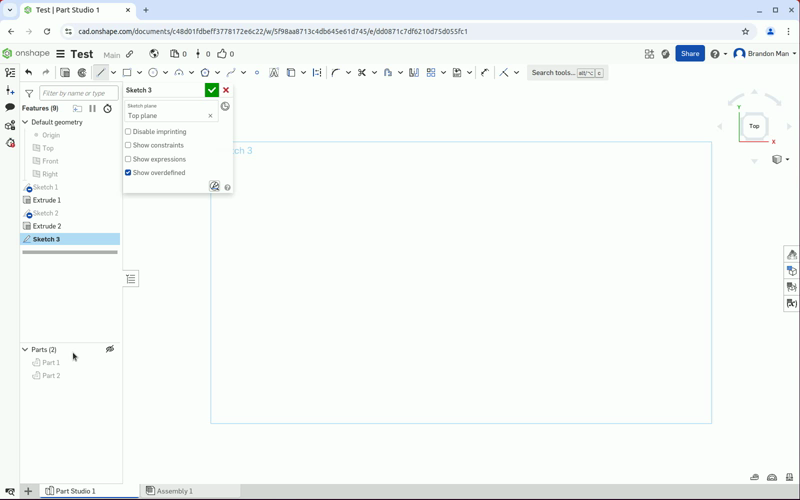
key_down(shift)
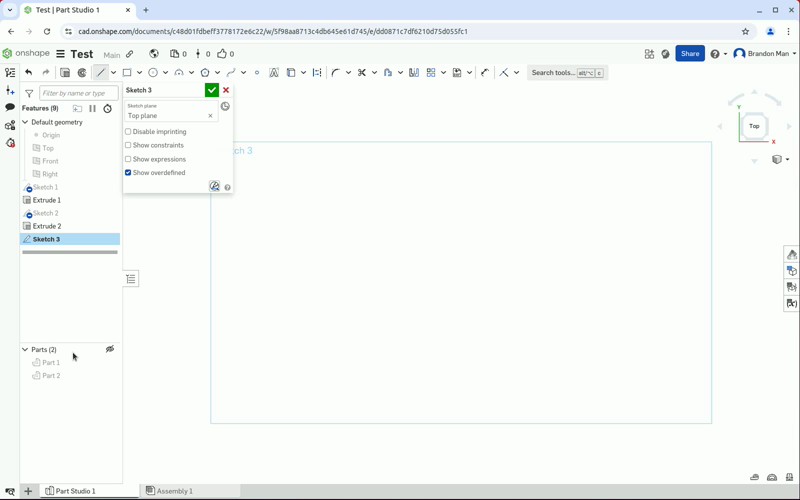
mouse_move(348, 324)
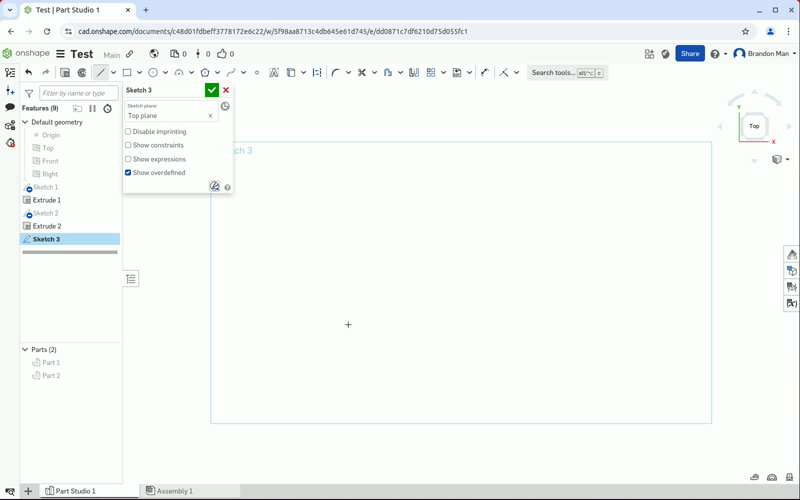
click(348, 324)
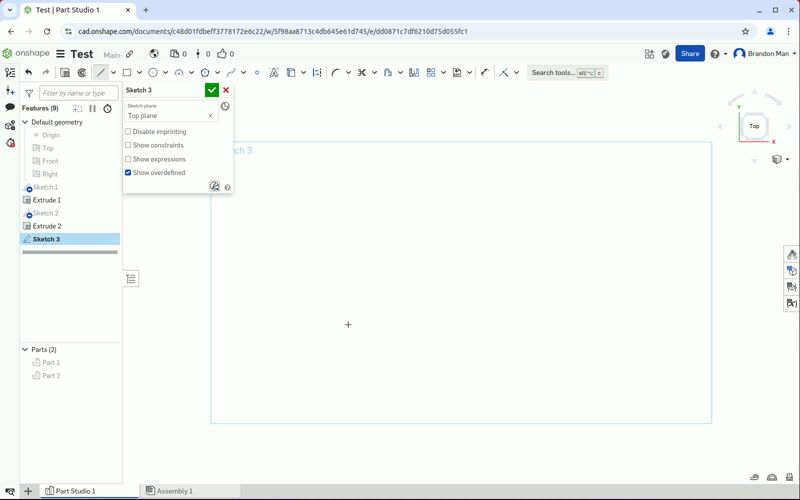
key_up(shift)
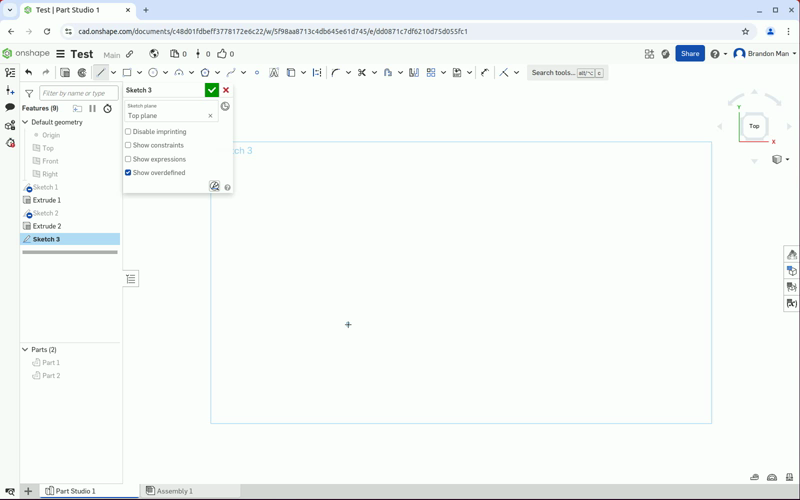
key_down(shift)
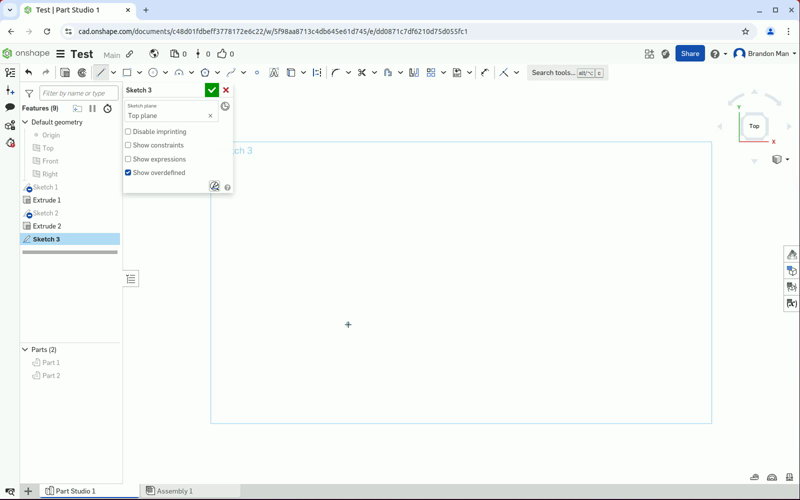
mouse_move(572, 324)
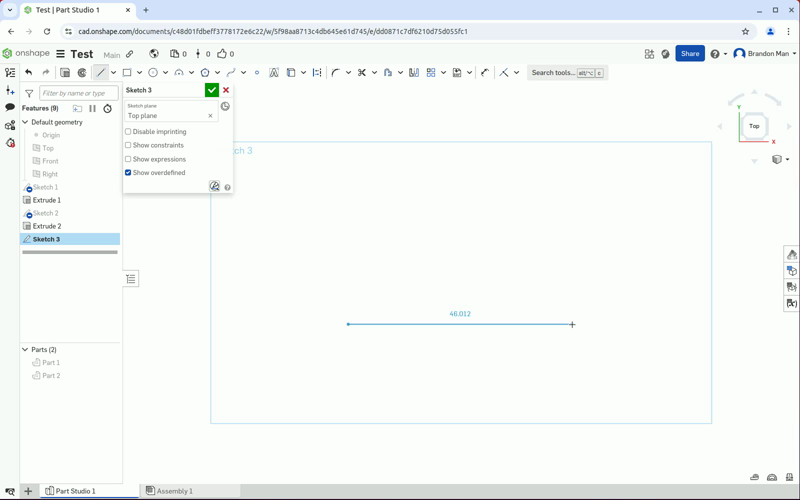
click(572, 324)
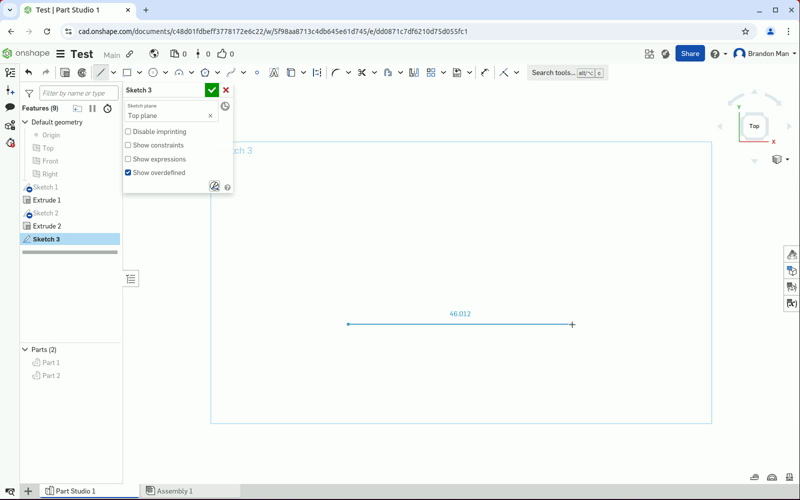
key_up(shift)
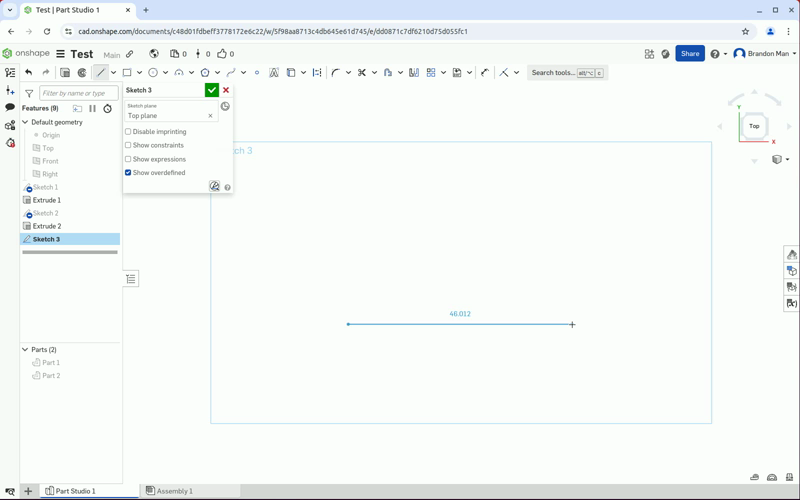
key_down(shift)
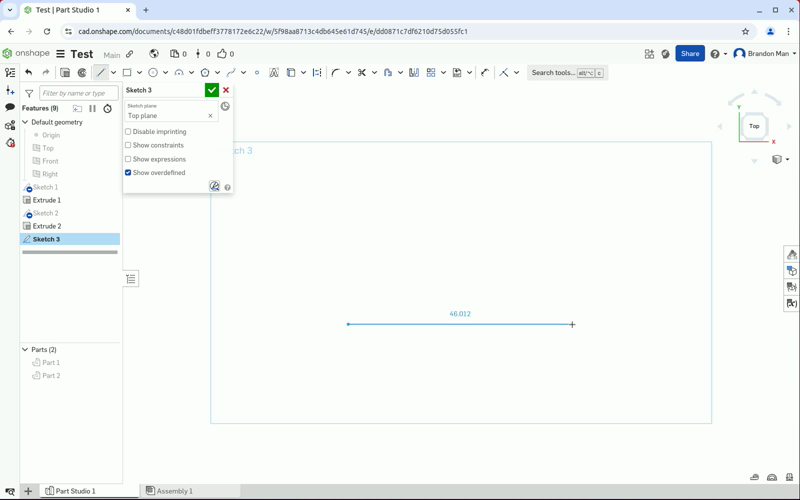
mouse_move(572, 241)
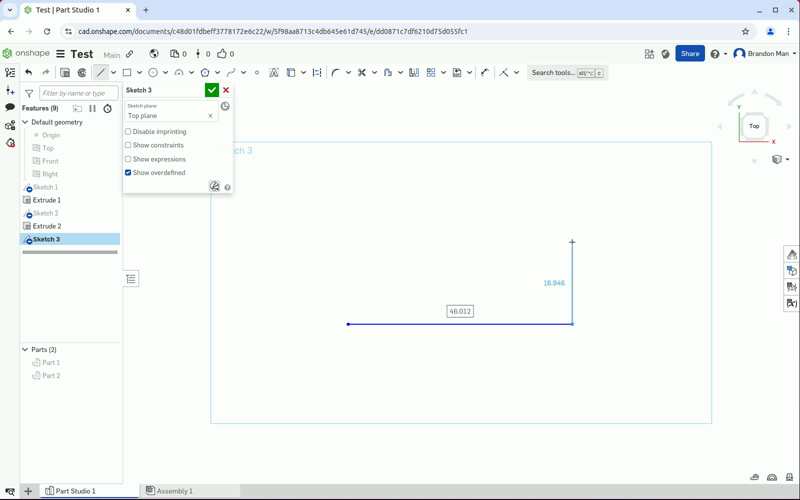
click(572, 241)
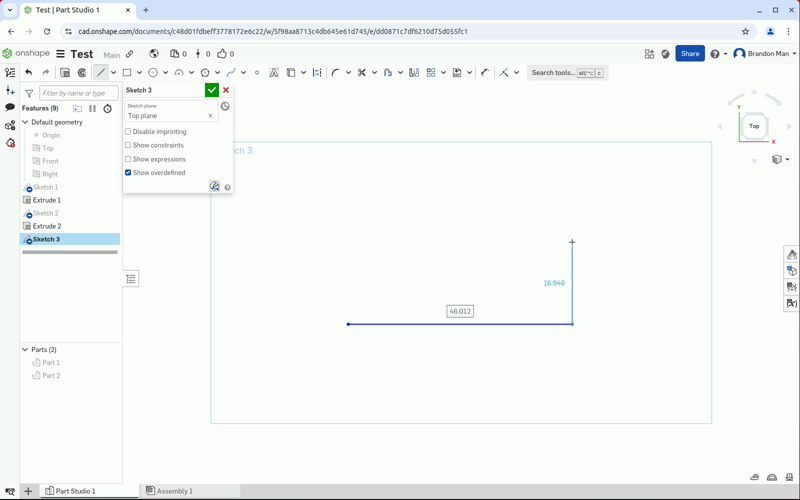
key_up(shift)
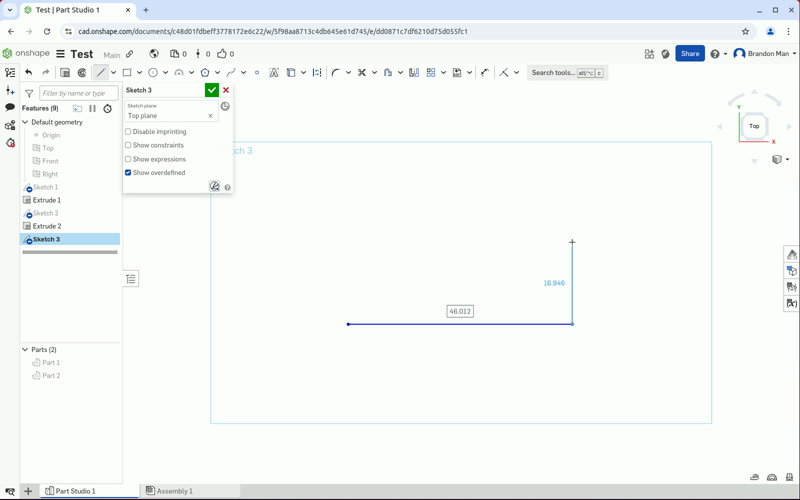
key_down(shift)
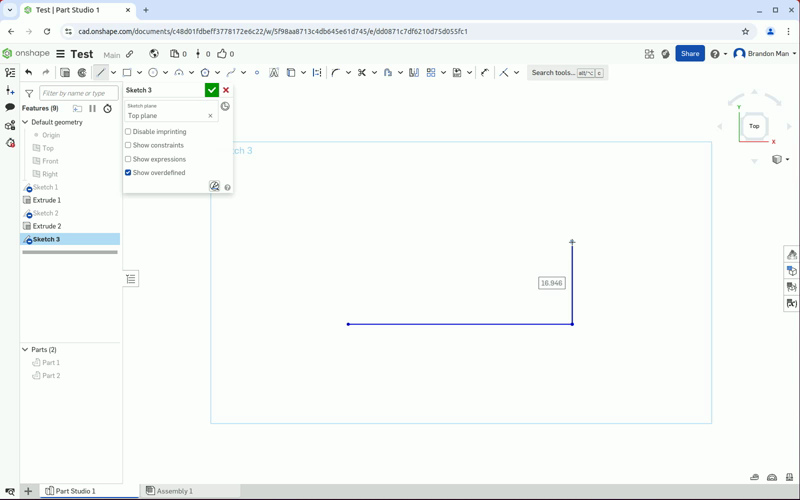
mouse_move(348, 241)
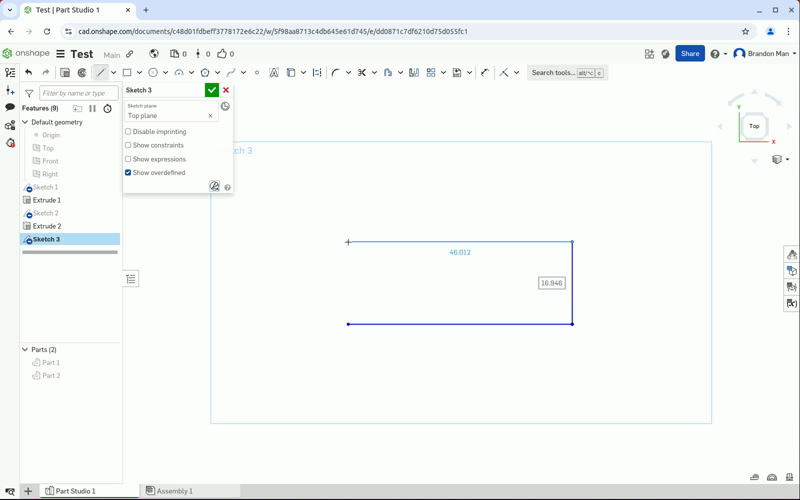
click(348, 241)
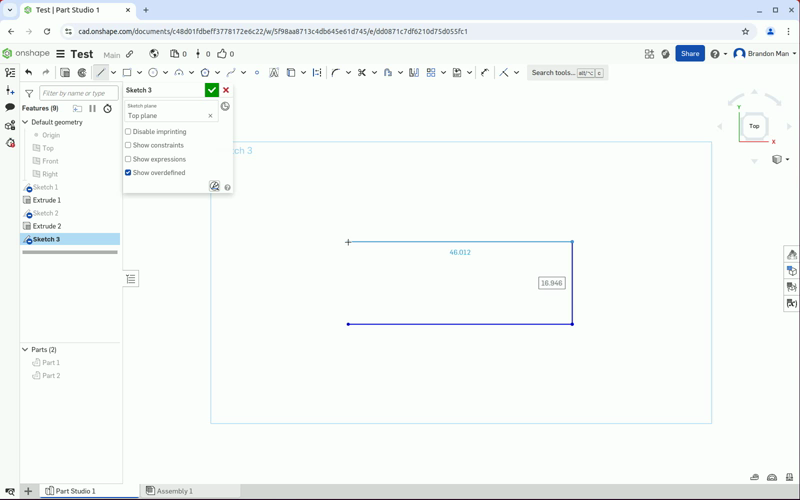
key_up(shift)
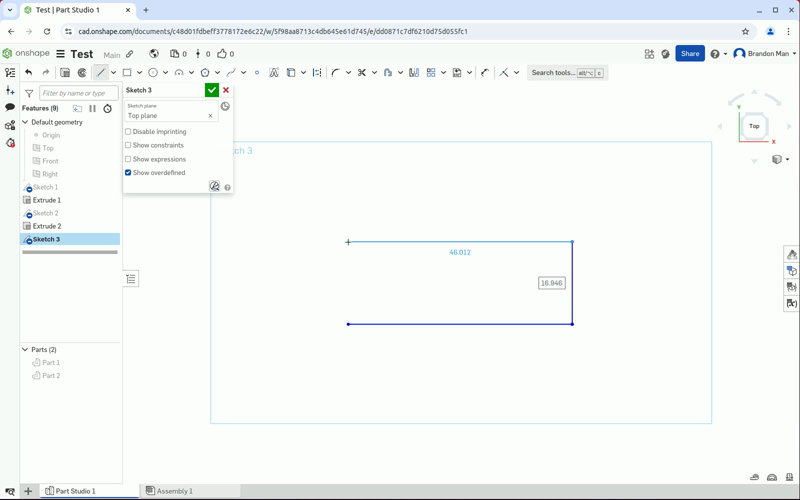
key_down(shift)
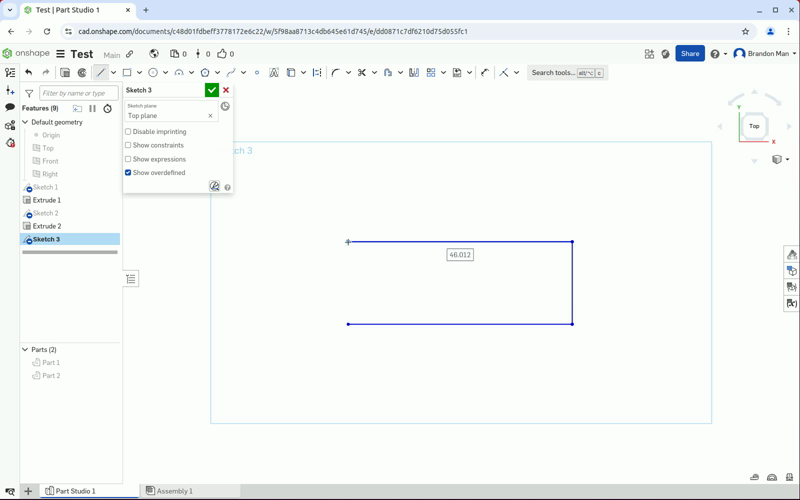
mouse_move(348, 324)
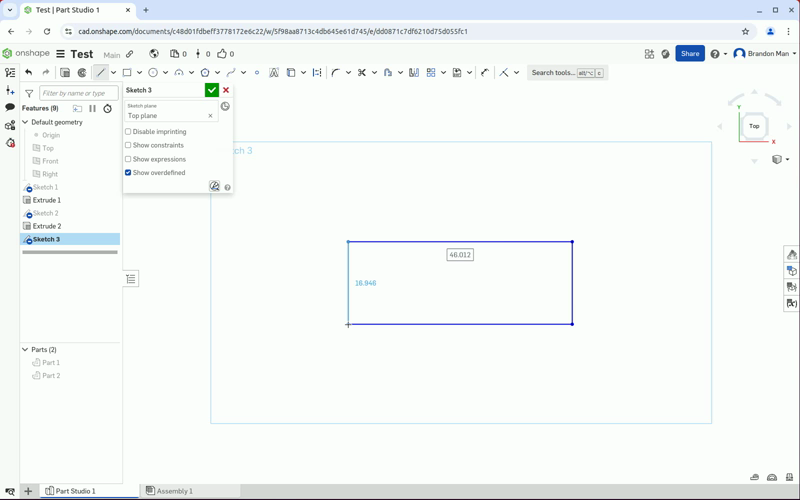
key_up(shift)
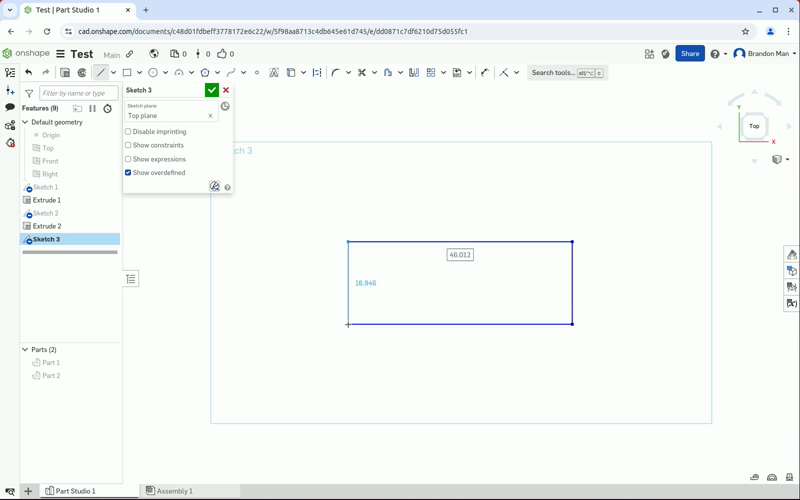
click(348, 324)
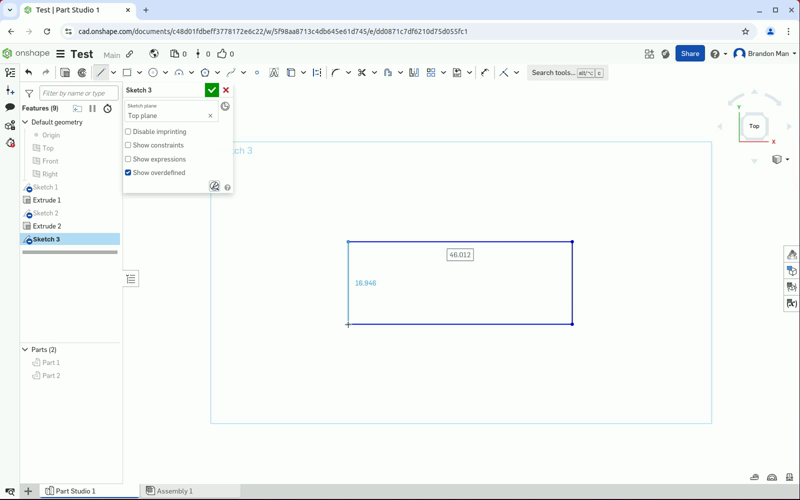
key(esc)
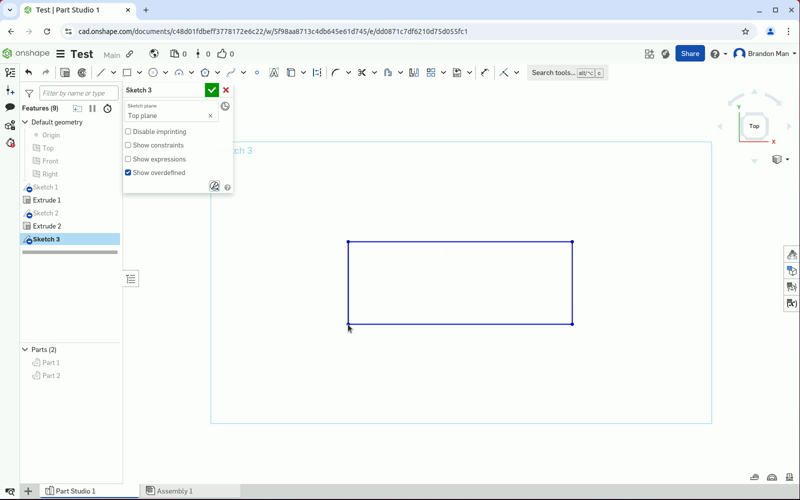
key(c)
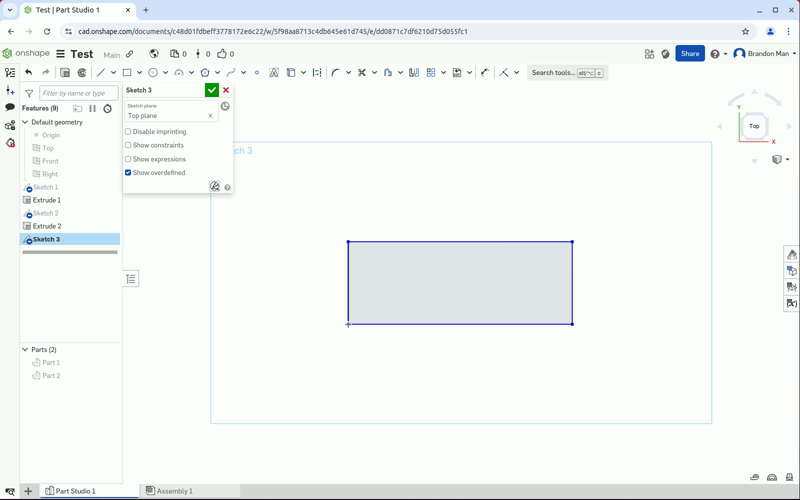
key_down(shift)
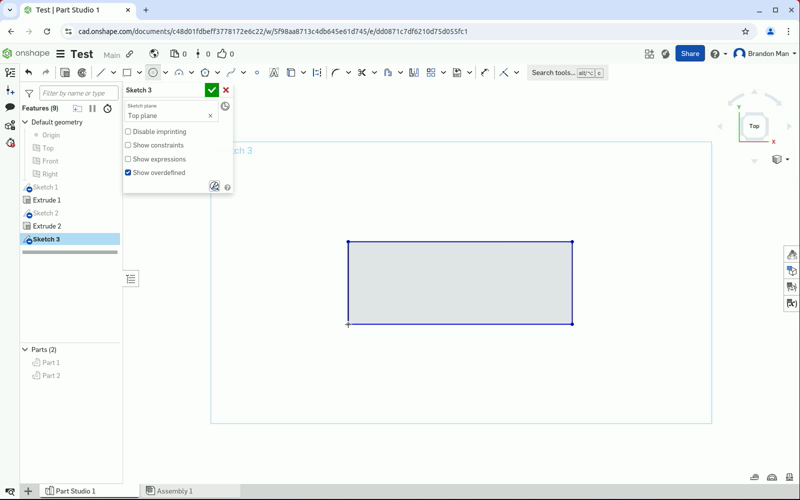
mouse_move(461, 283)
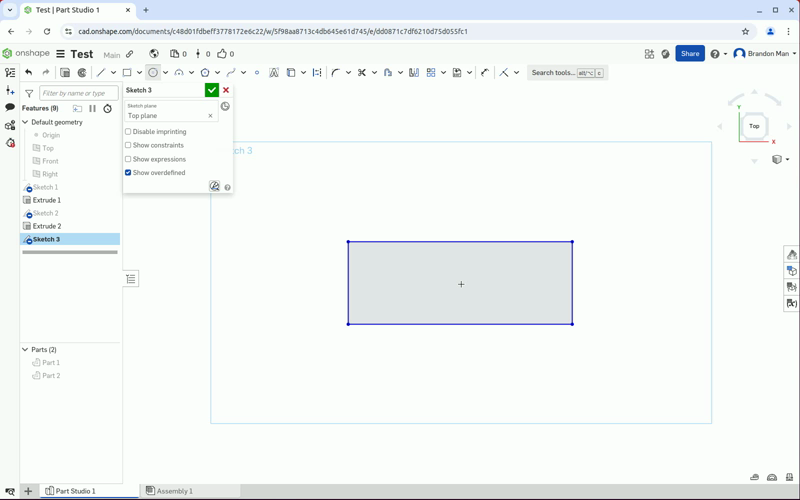
click(461, 283)
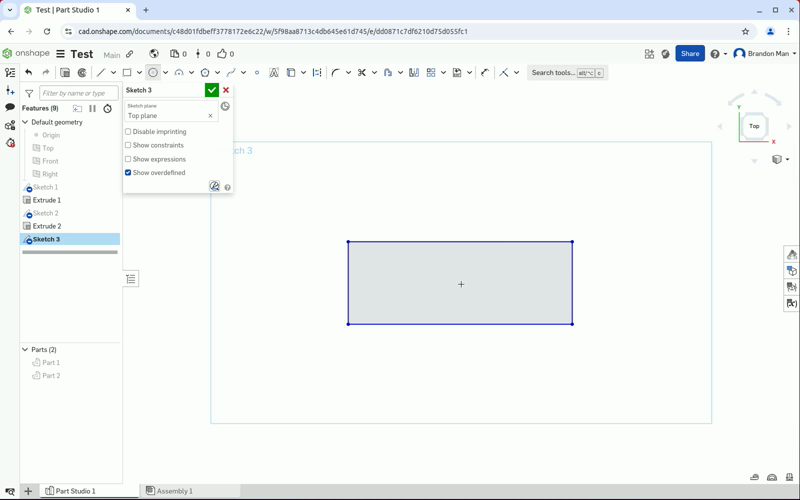
key_up(shift)
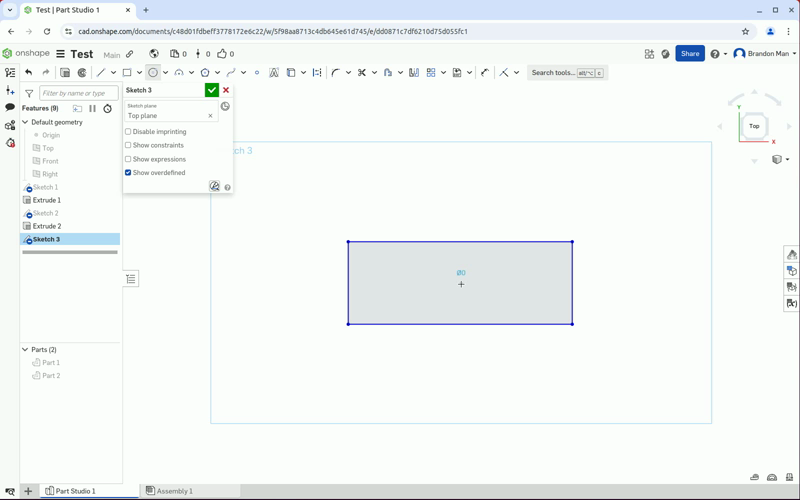
mouse_move(480, 283)
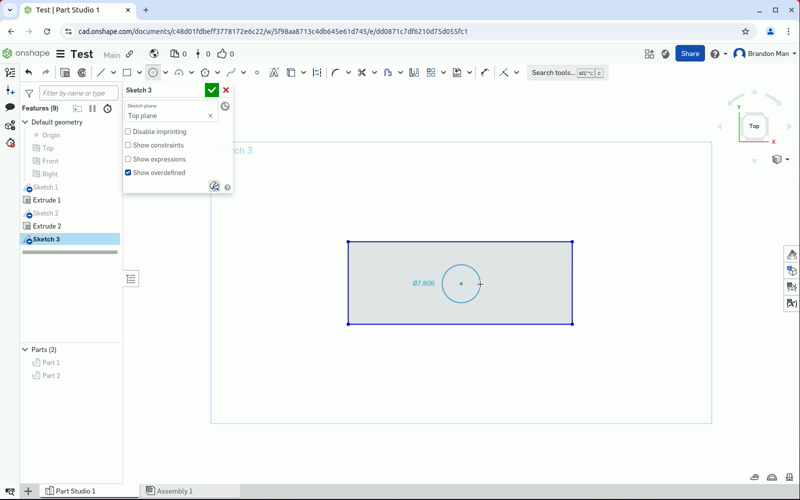
click(480, 283)
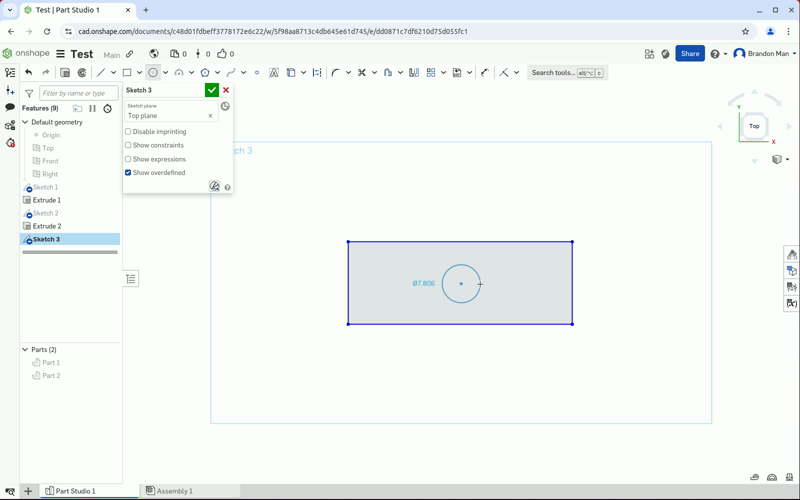
key(esc)
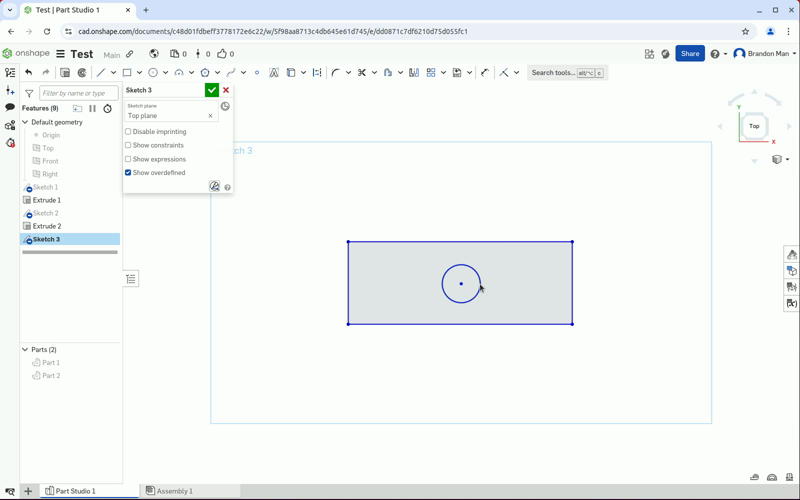
mouse_move(539, 260)
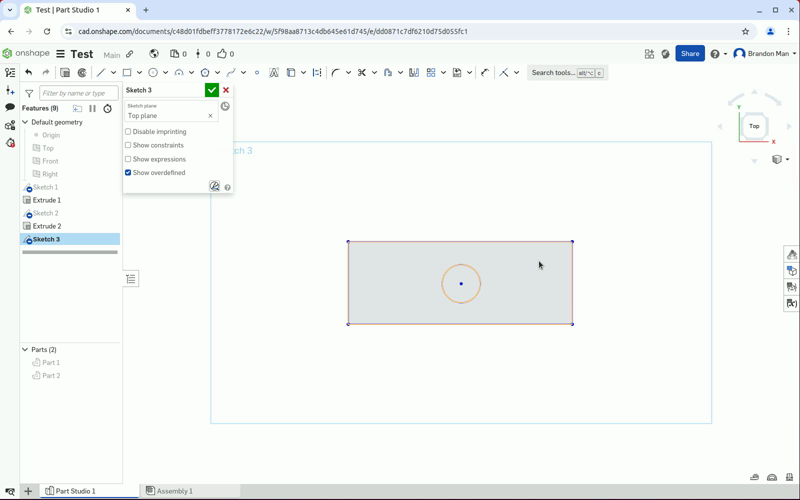
click(539, 260)
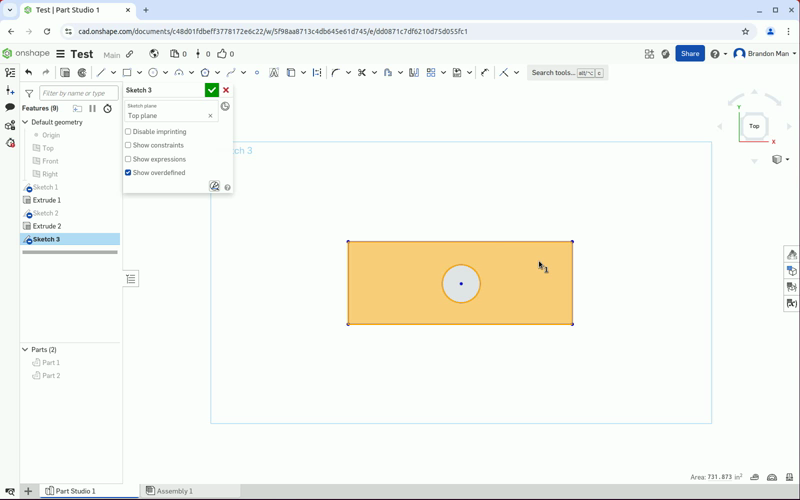
mouse_move(73, 352)
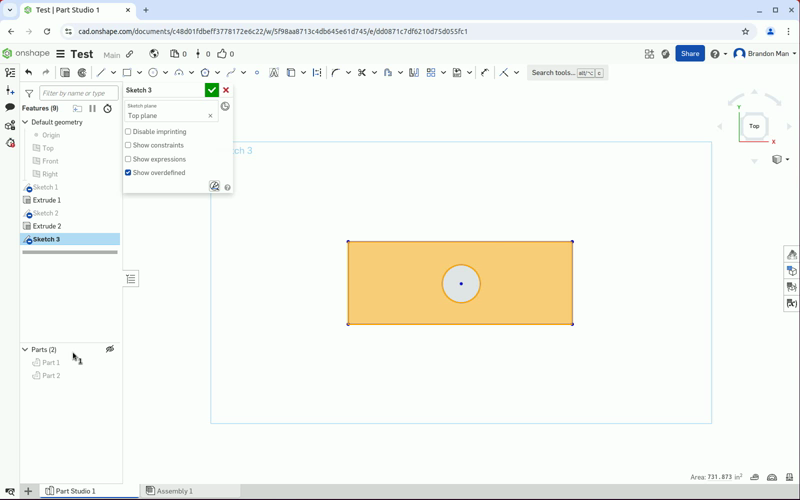
key(shift+y)
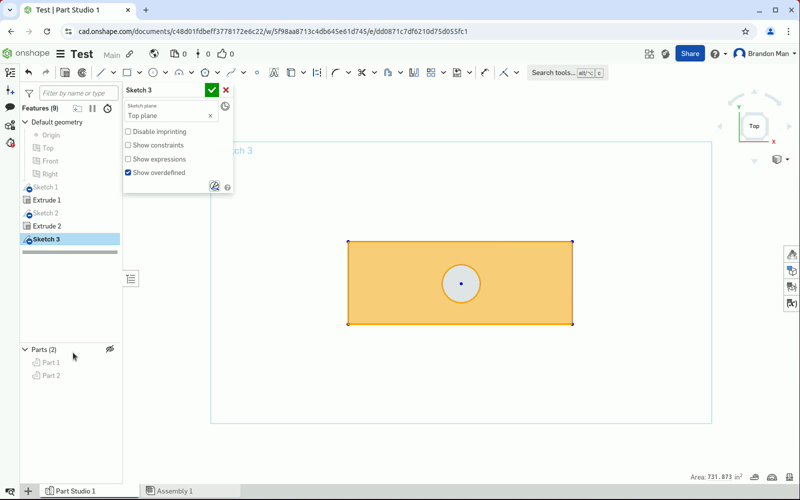
key(shift+e)
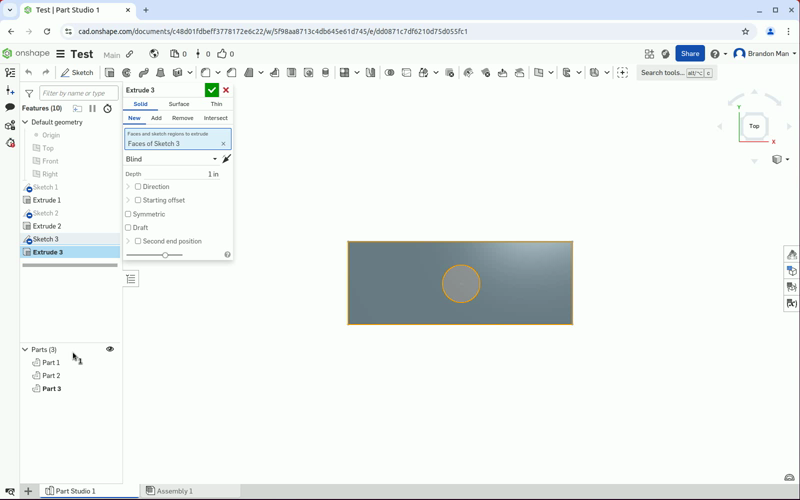
mouse_move(143, 106)
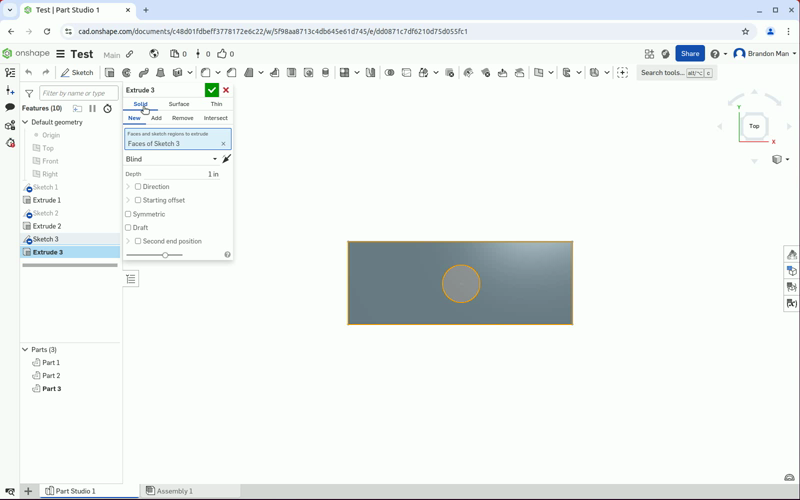
click(143, 106)
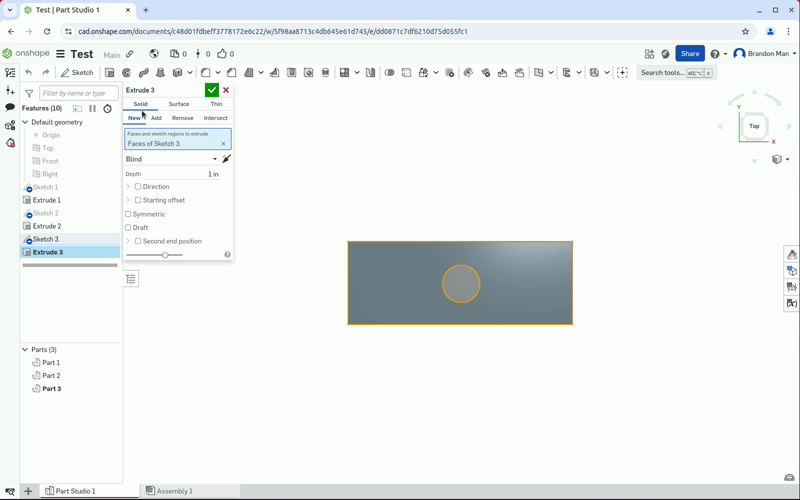
mouse_move(137, 120)
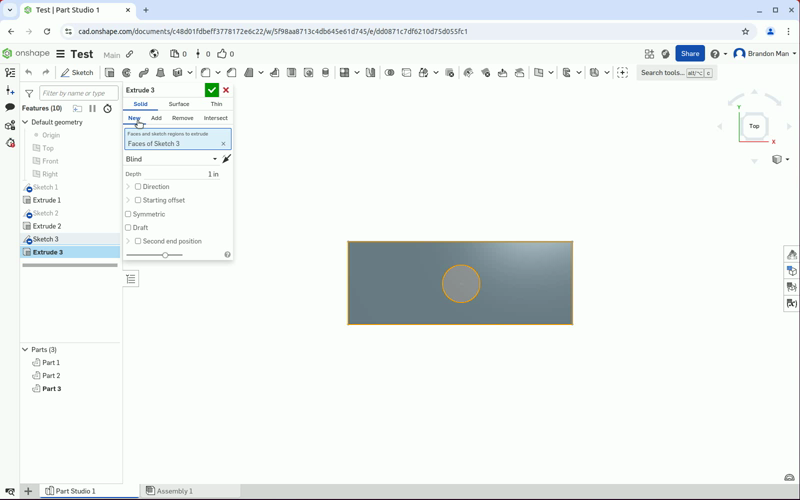
click(137, 120)
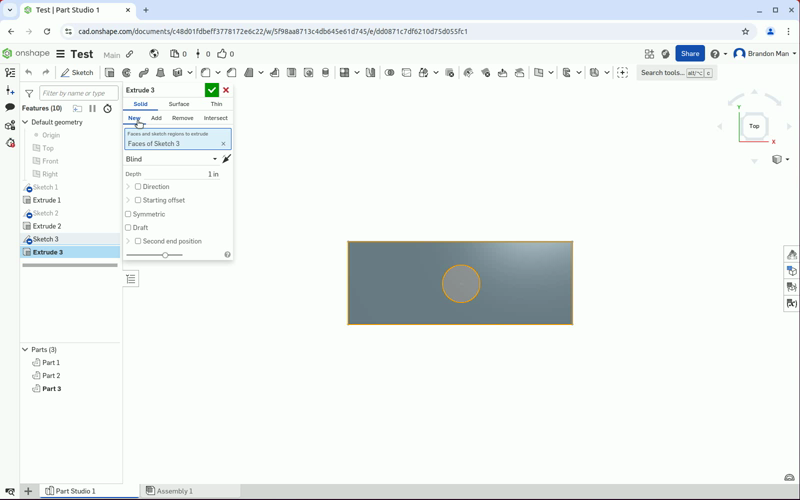
key(tab, 4)
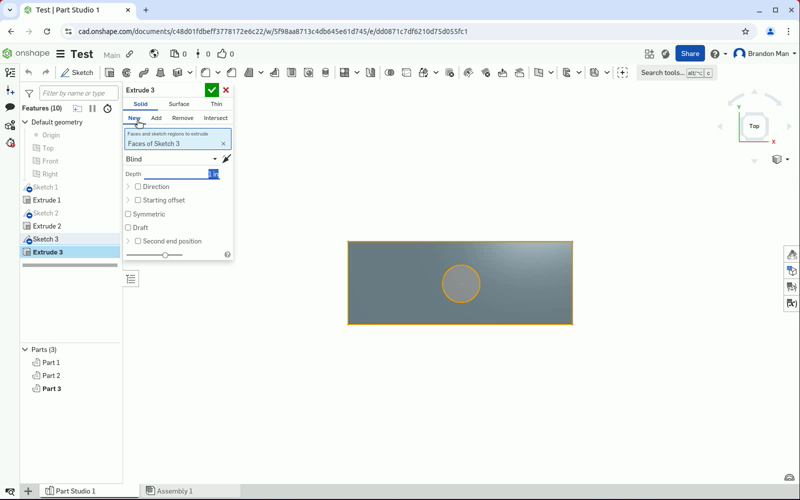
text(-2.648)
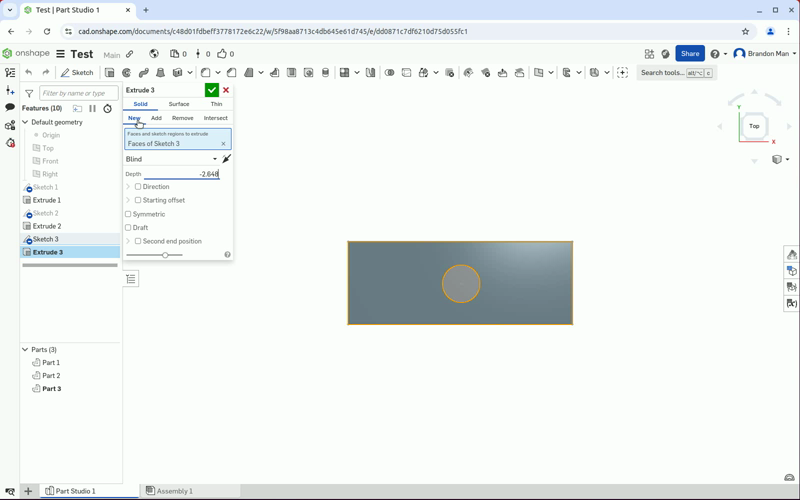
key(enter)
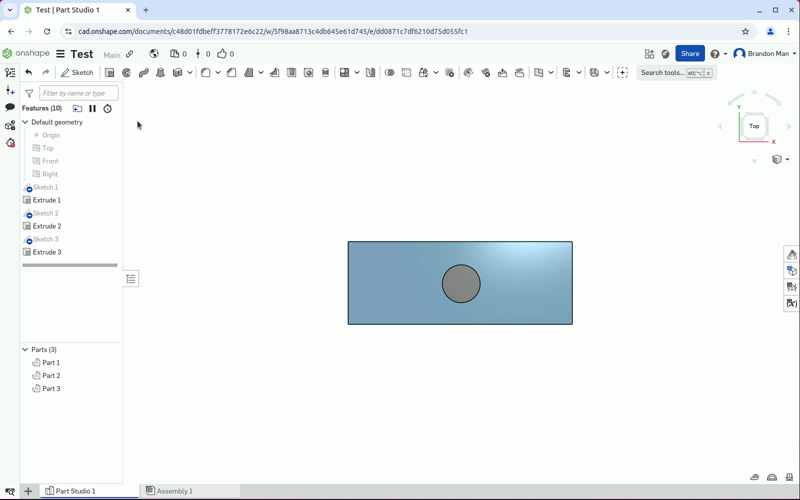
key(shift+h)
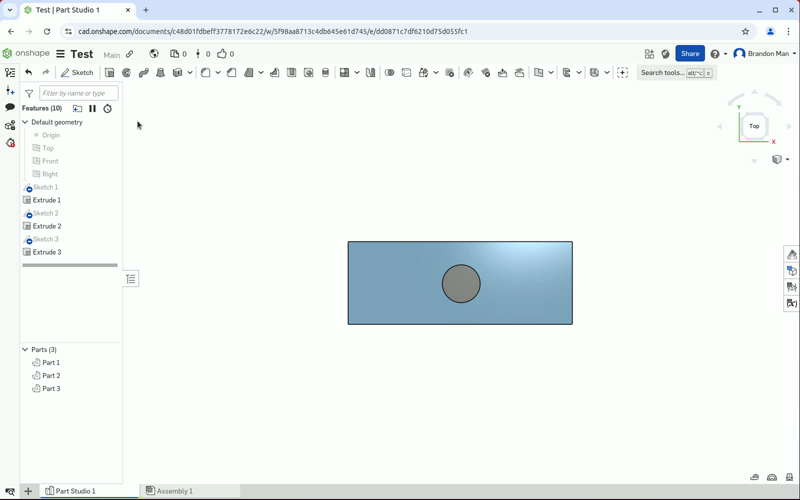
key(shift+h)
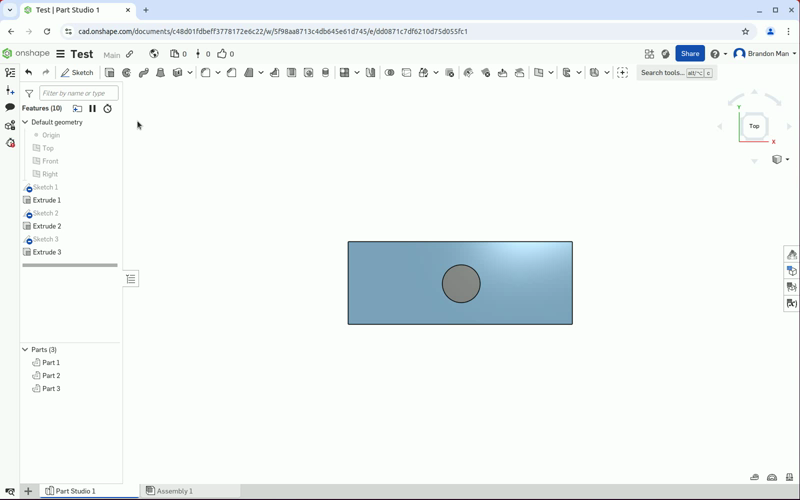
mouse_move(73, 189)
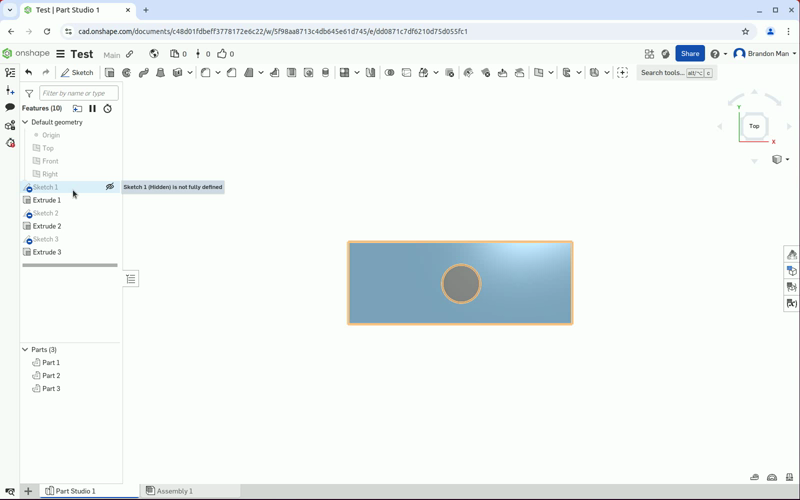
click(73, 189)
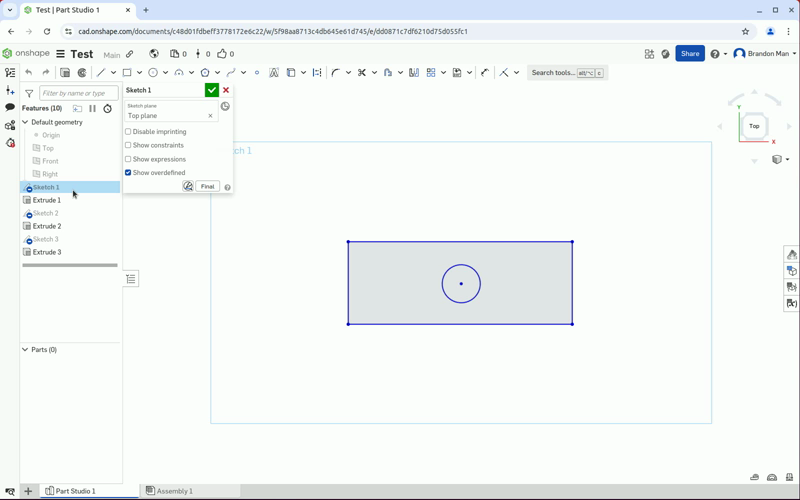
mouse_move(229, 92)
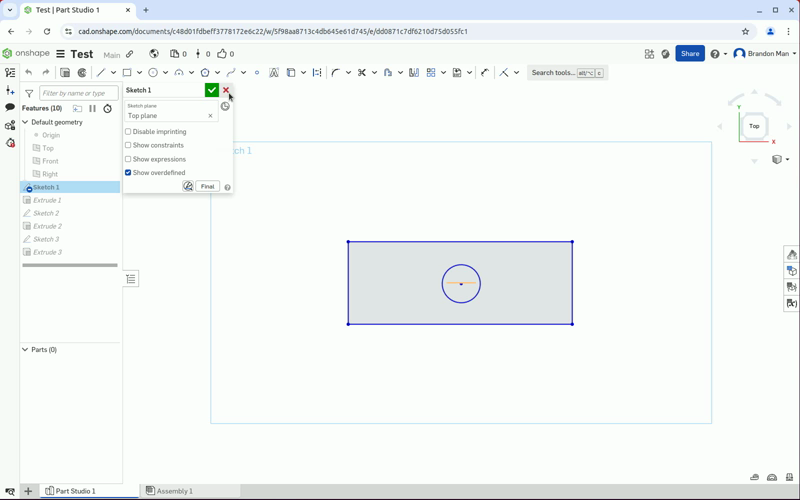
click(229, 92)
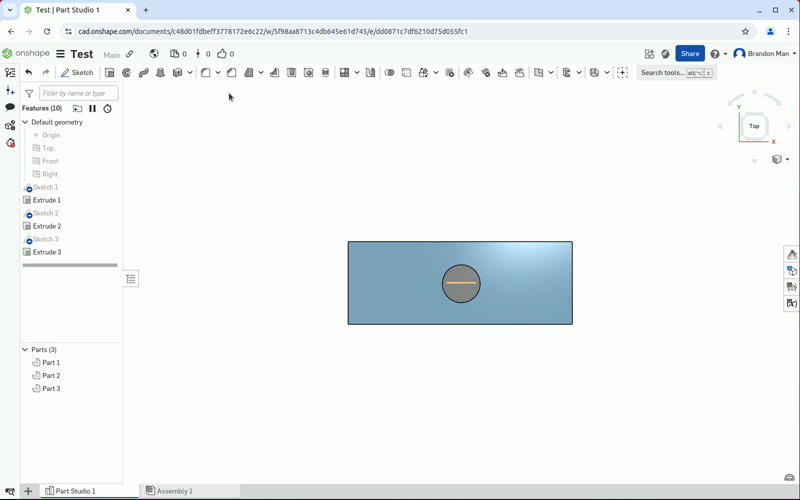
mouse_move(541, 75)
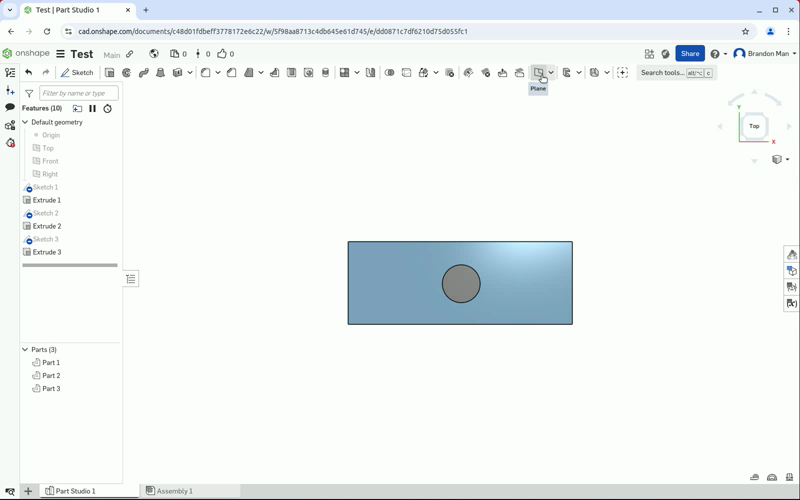
click(541, 75)
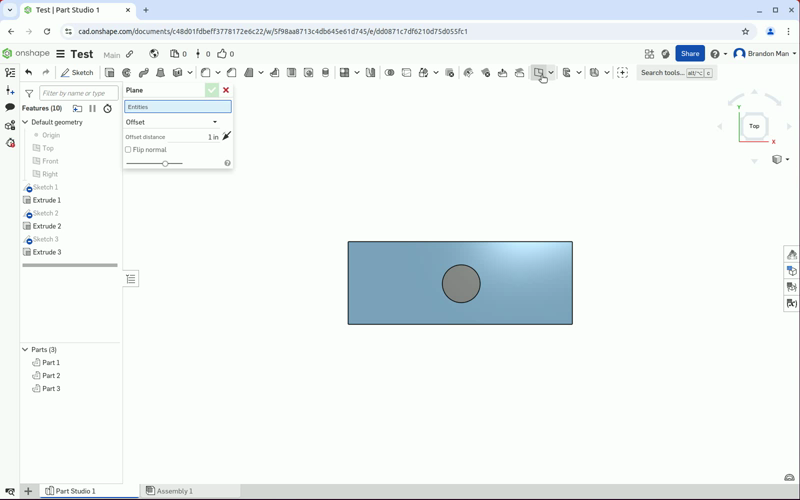
mouse_move(73, 150)
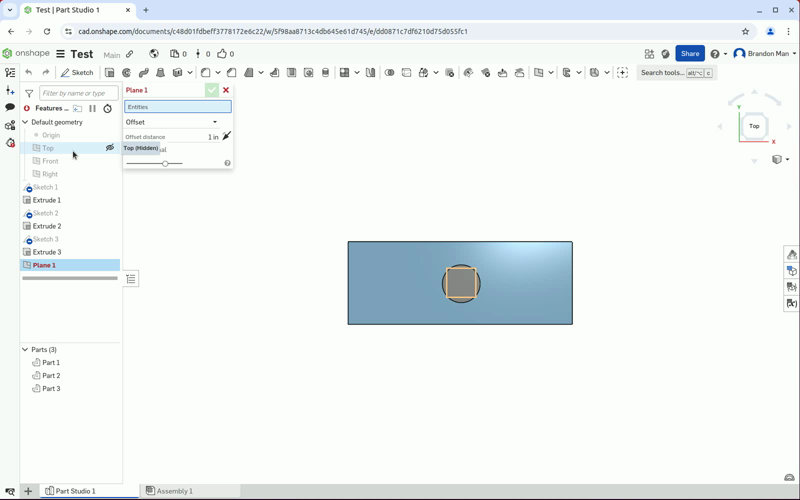
click(73, 150)
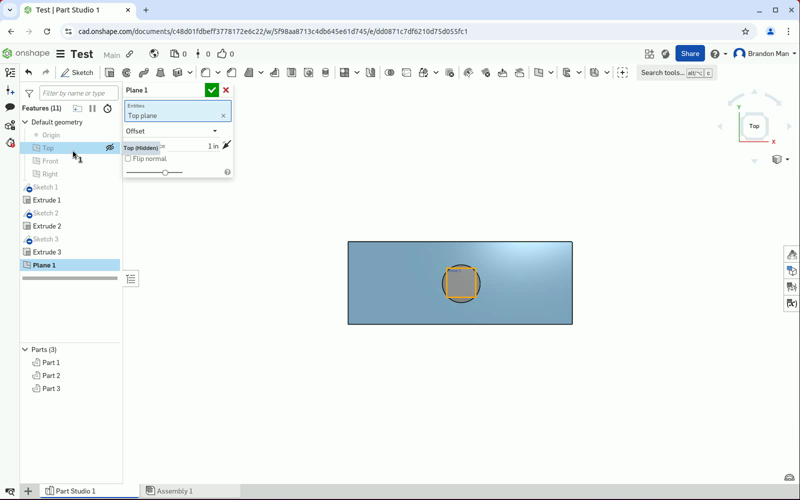
key(tab, 2)
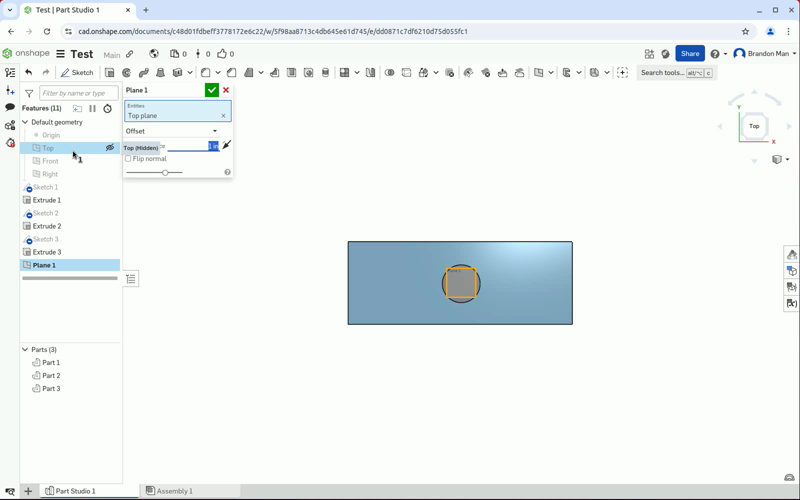
text(12.756)
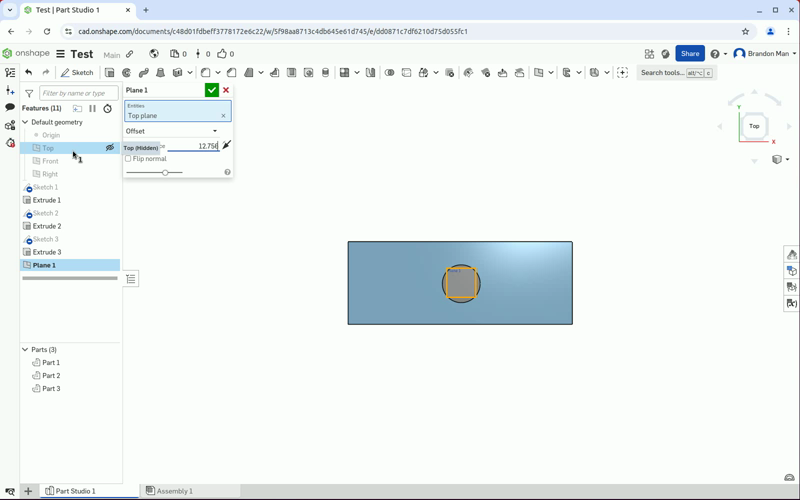
key(enter, 2)
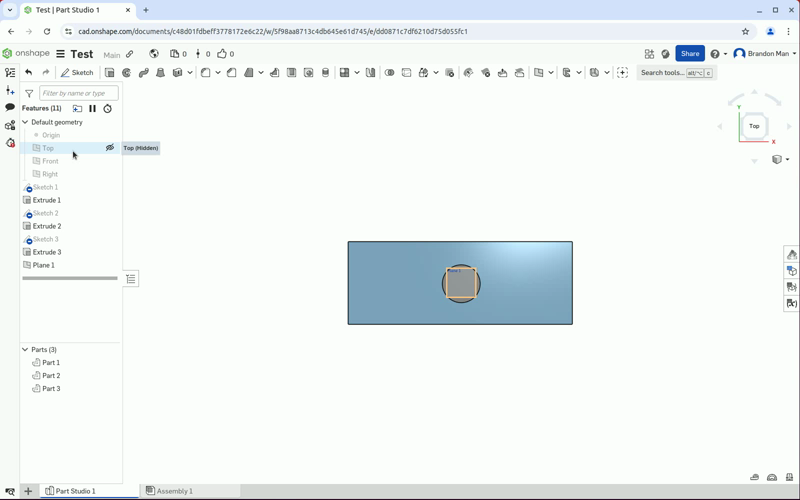
key(shift+s)
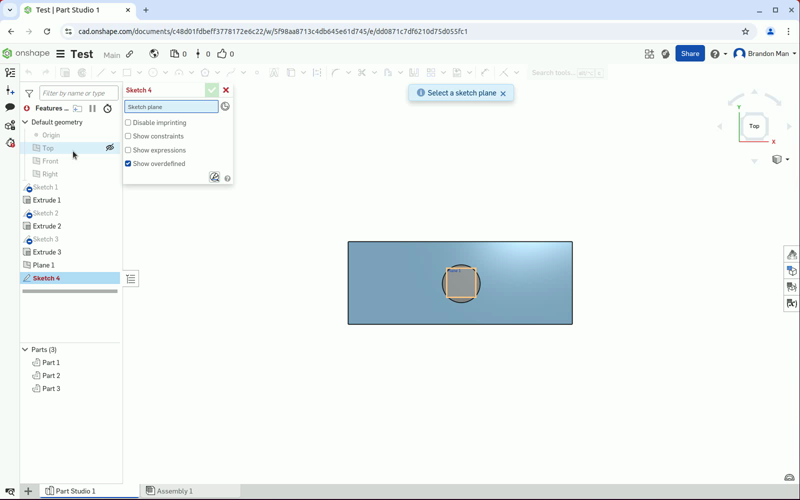
mouse_move(73, 267)
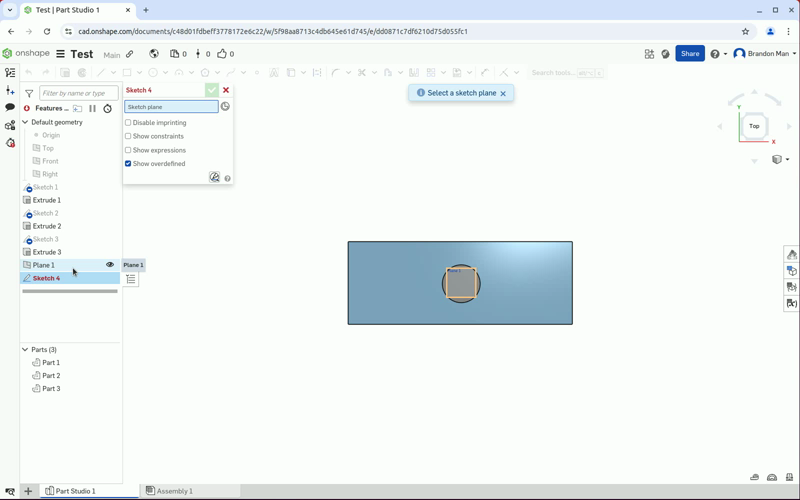
click(73, 267)
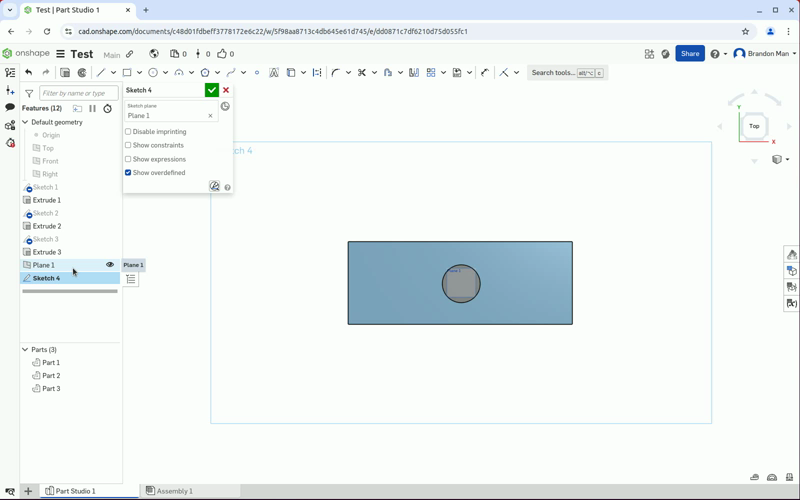
mouse_move(73, 352)
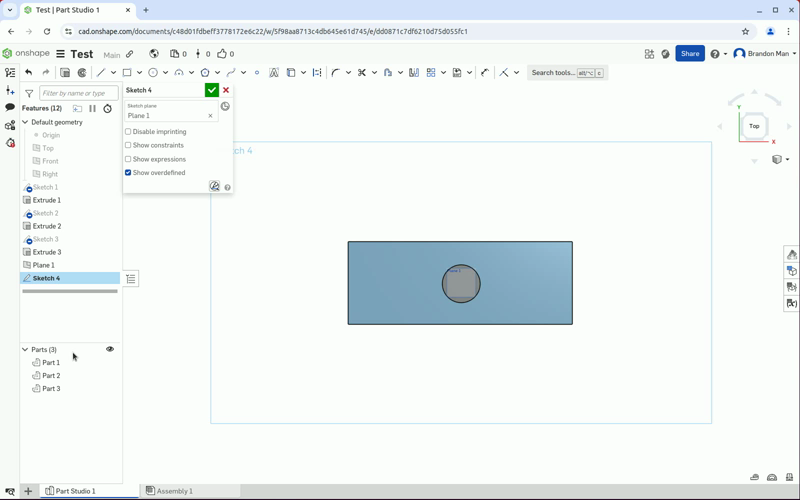
key(y)
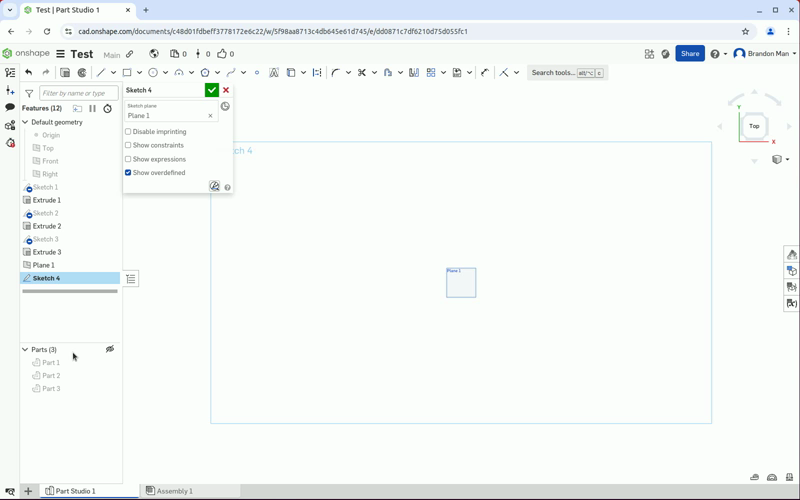
key(l)
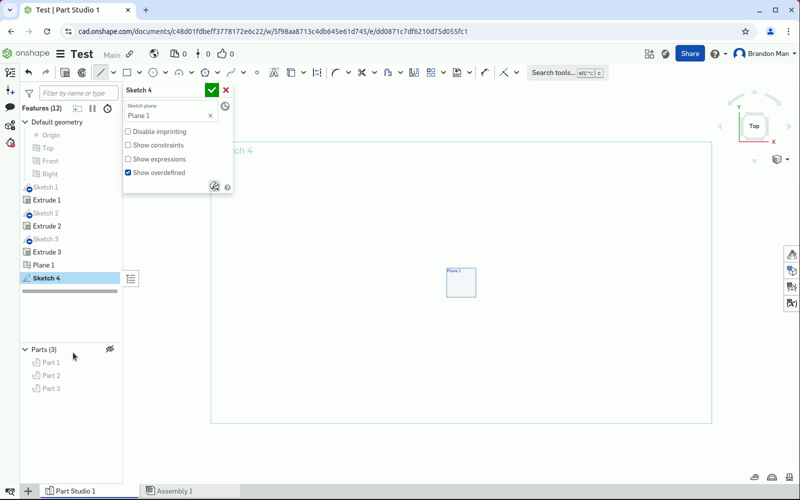
key_down(shift)
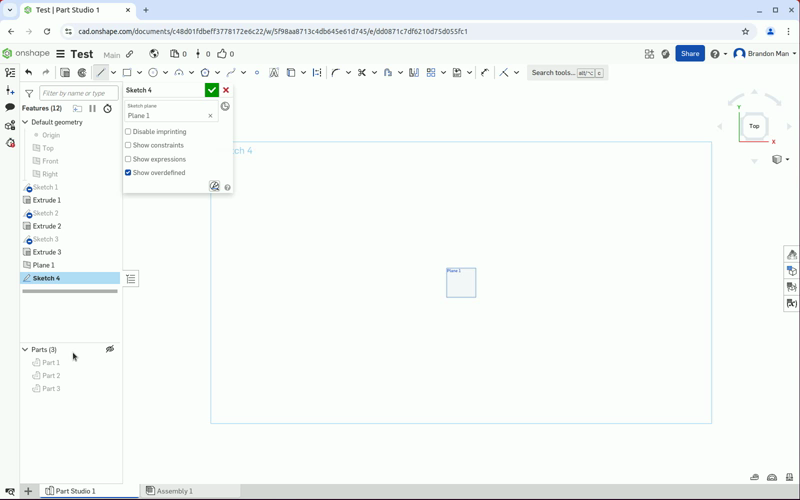
mouse_move(348, 366)
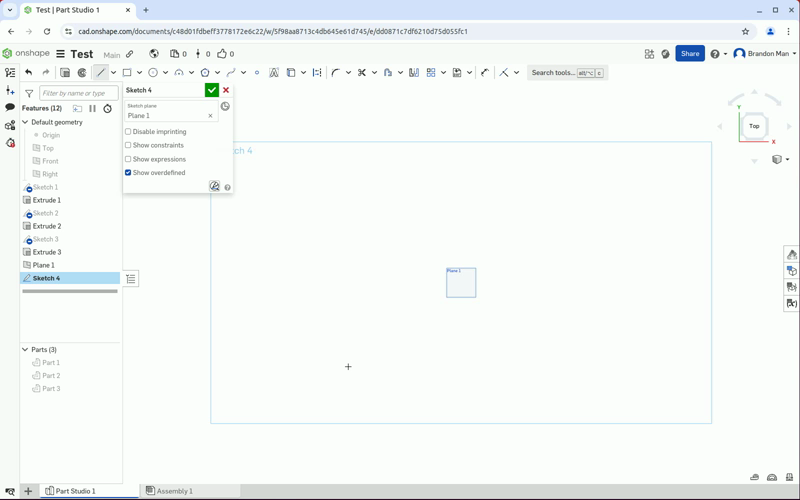
click(348, 366)
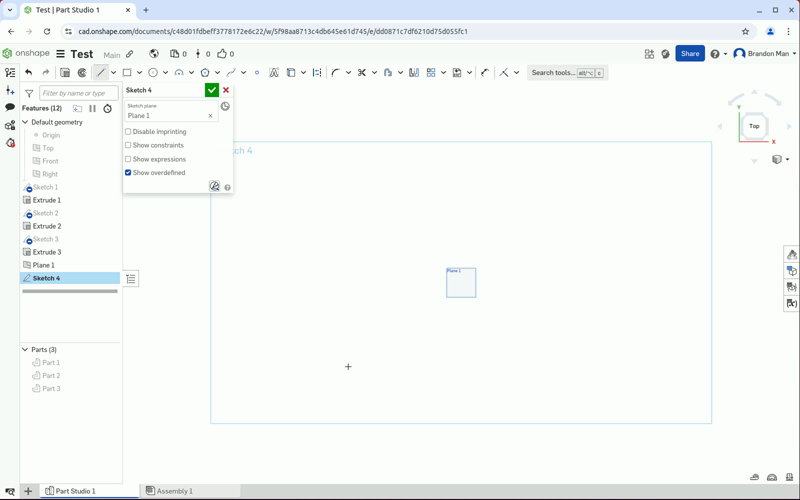
key_up(shift)
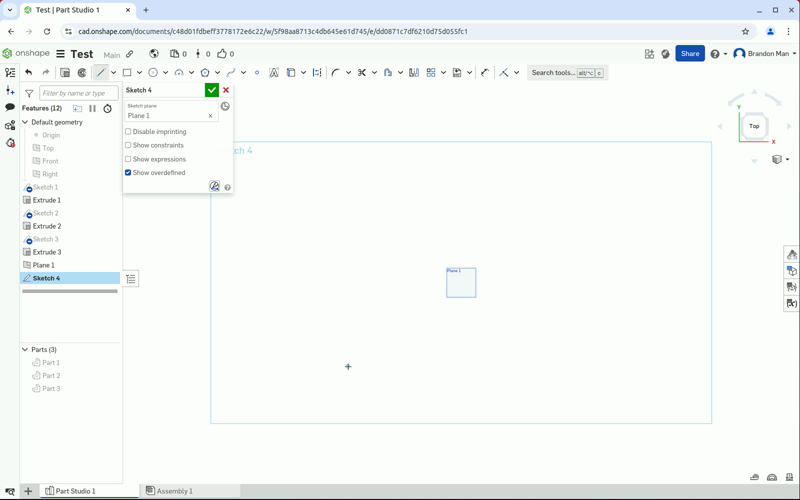
key_down(shift)
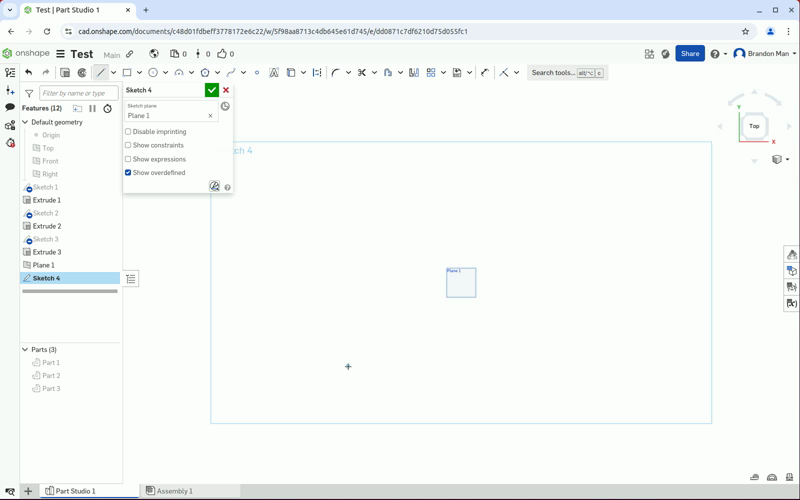
mouse_move(378, 366)
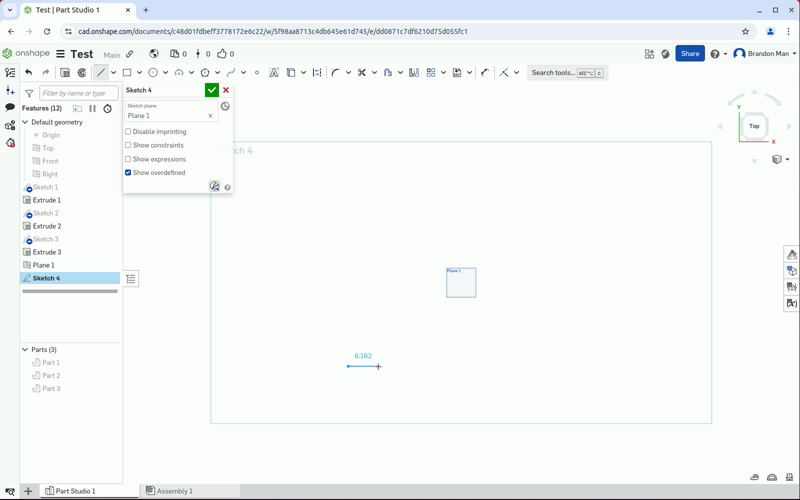
mouse_move(392, 366)
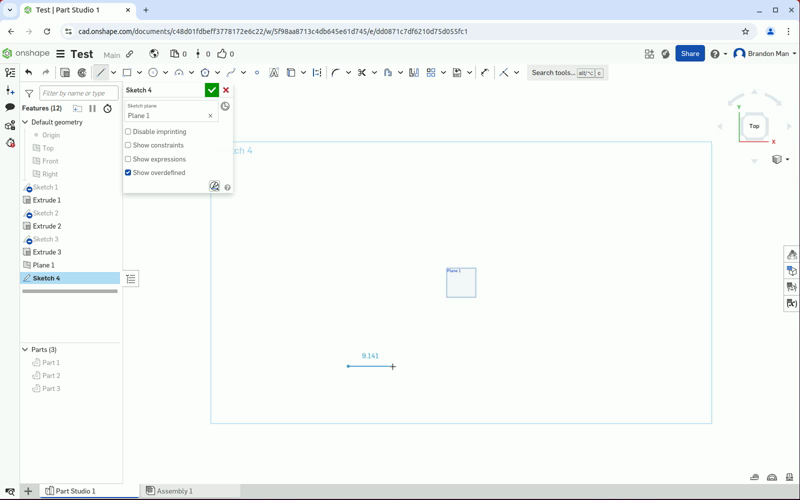
click(392, 366)
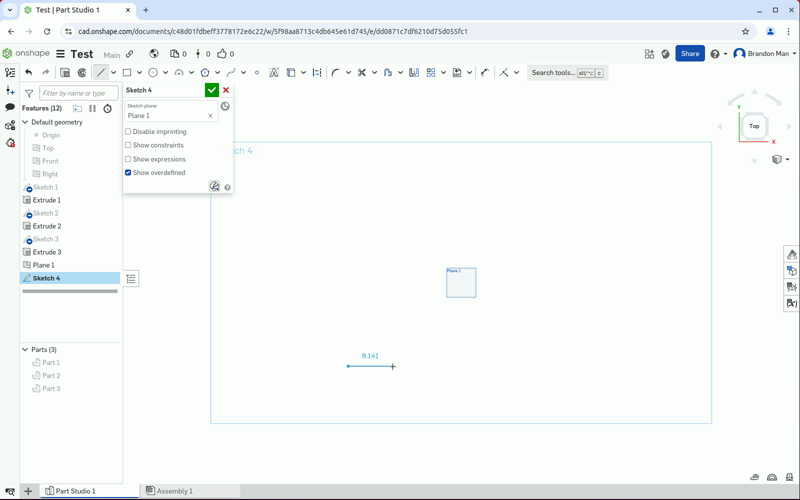
key_up(shift)
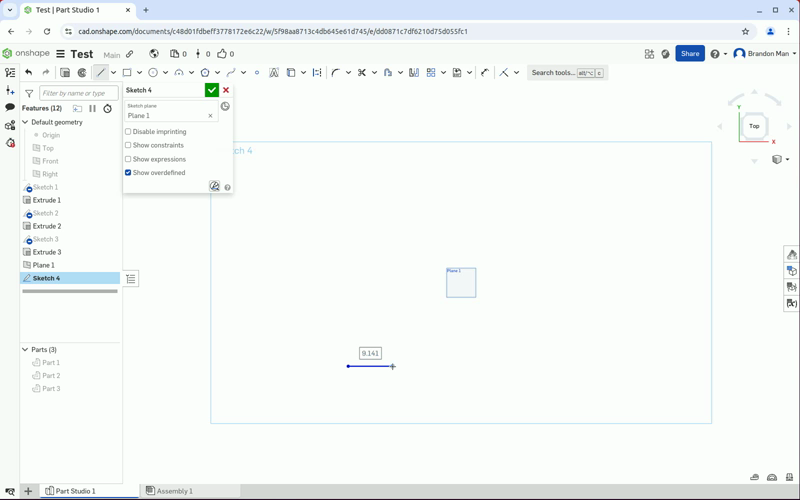
key_down(shift)
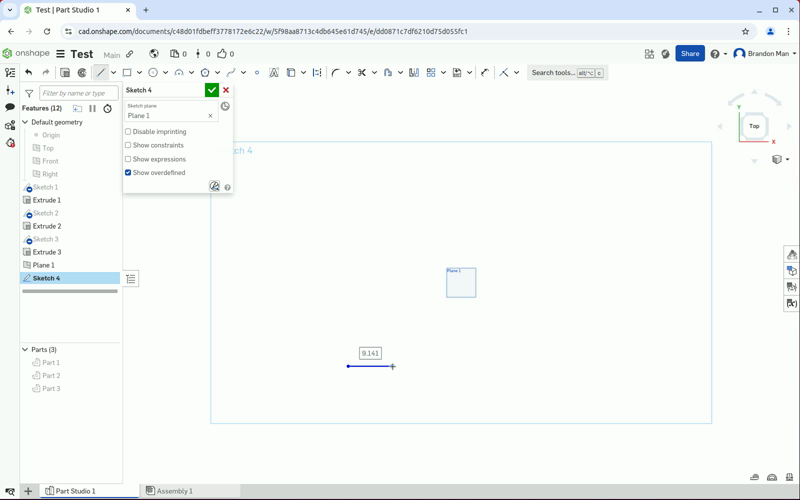
mouse_move(520, 366)
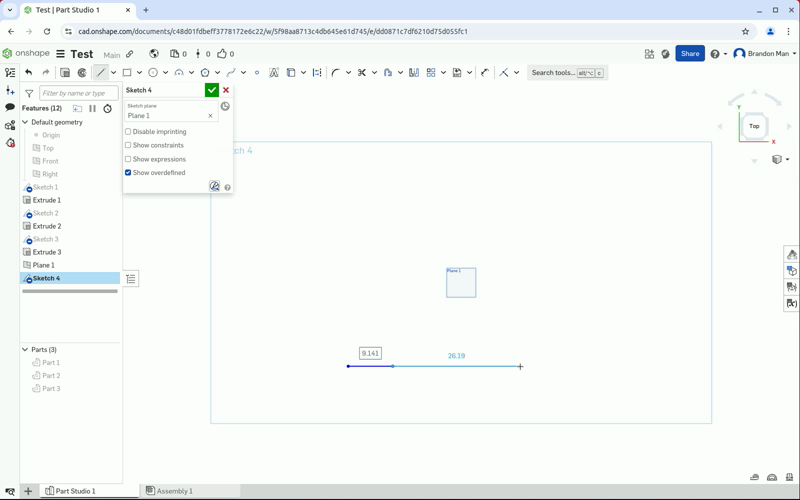
click(520, 366)
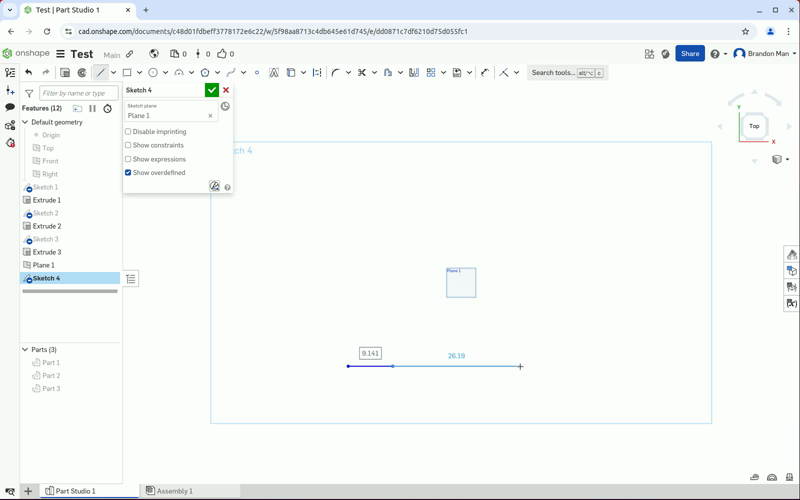
key_up(shift)
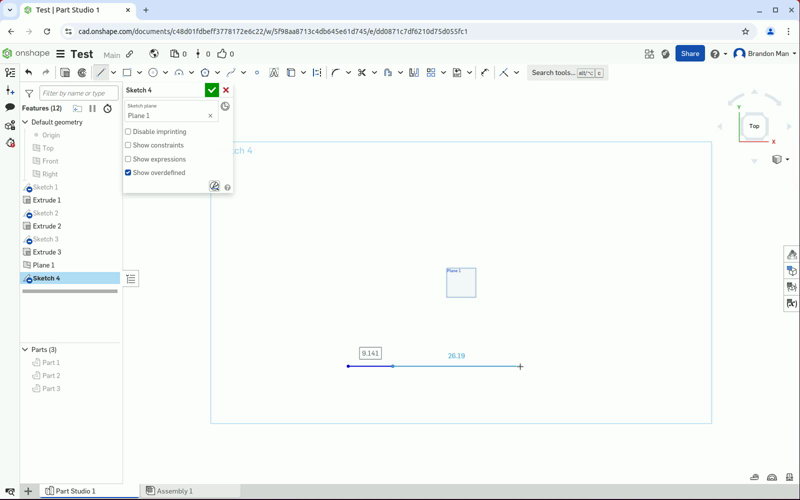
key_down(shift)
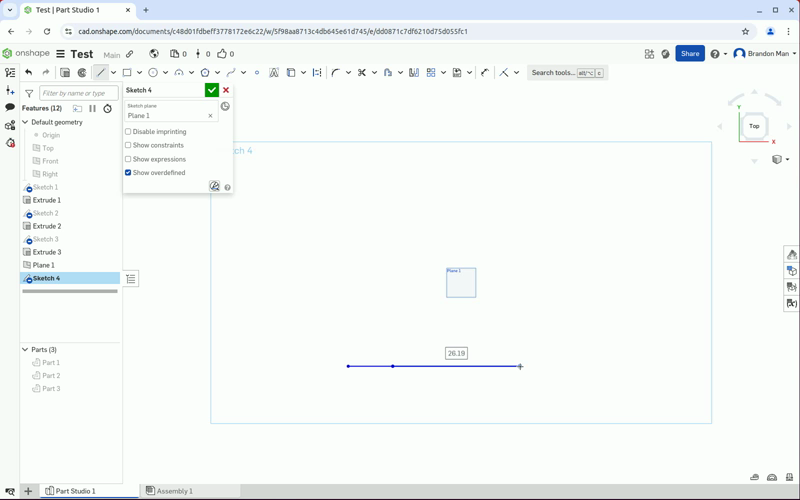
mouse_move(550, 366)
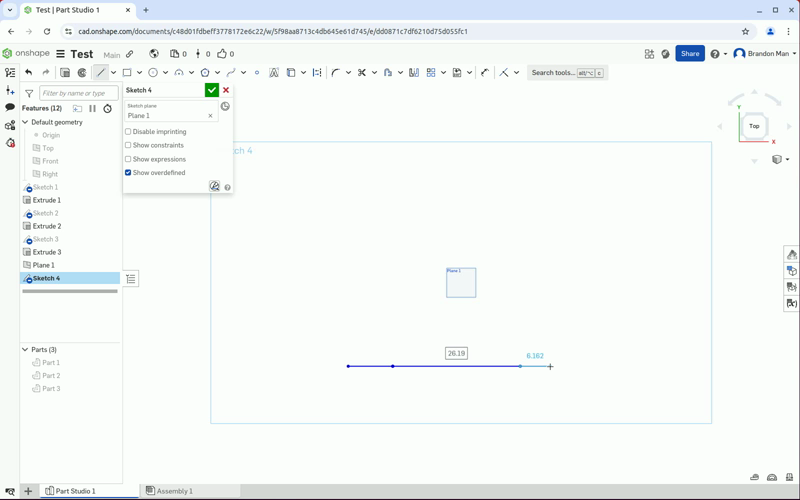
mouse_move(572, 366)
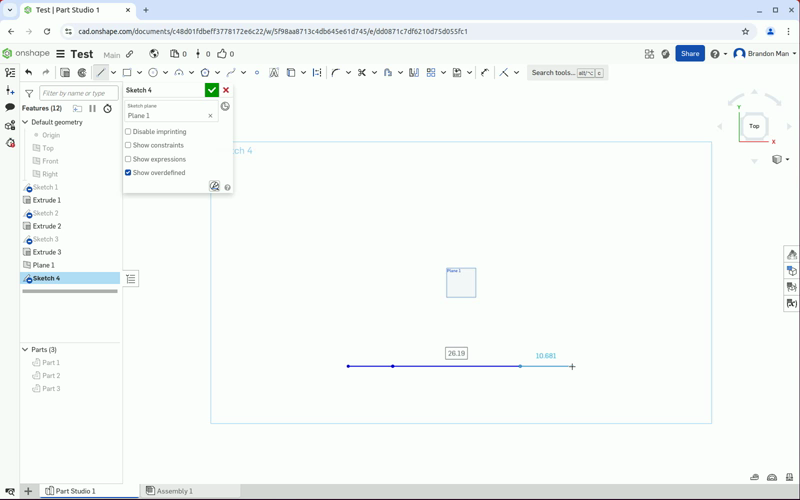
click(572, 366)
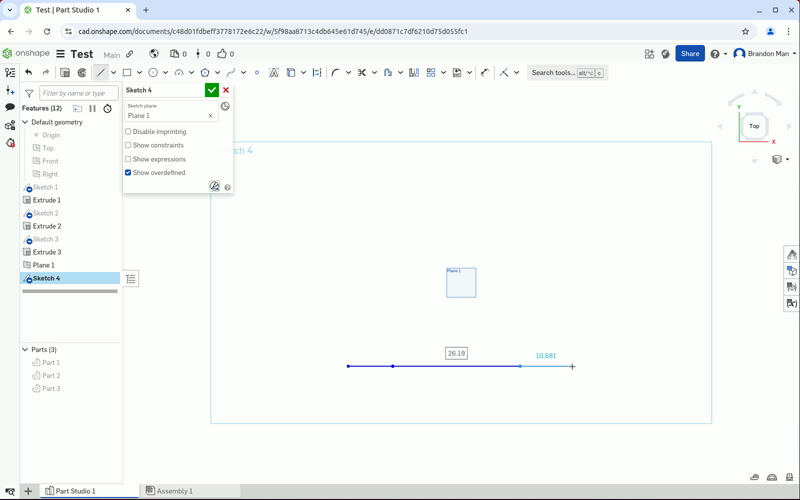
key_up(shift)
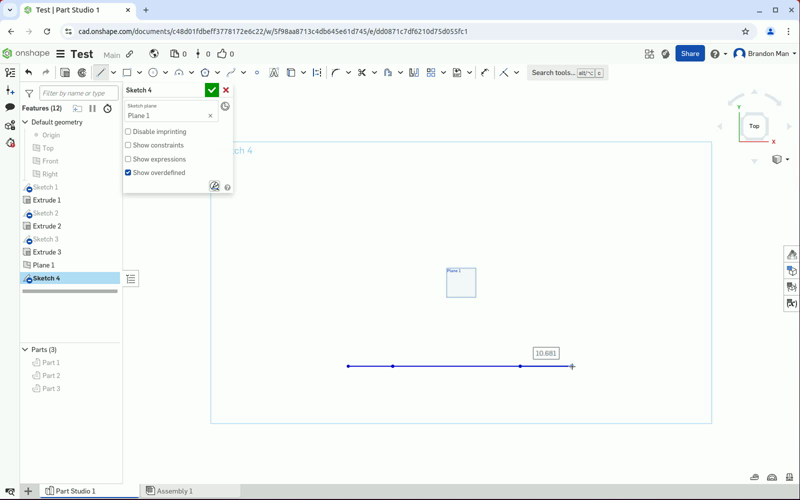
key_down(shift)
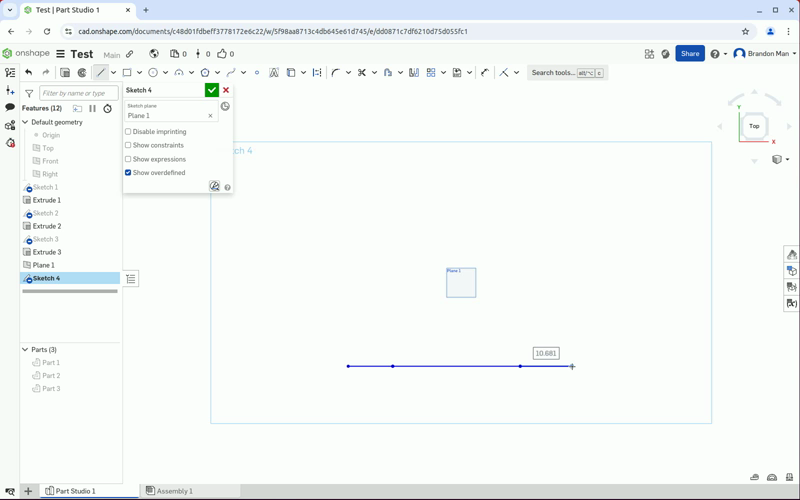
mouse_move(589, 366)
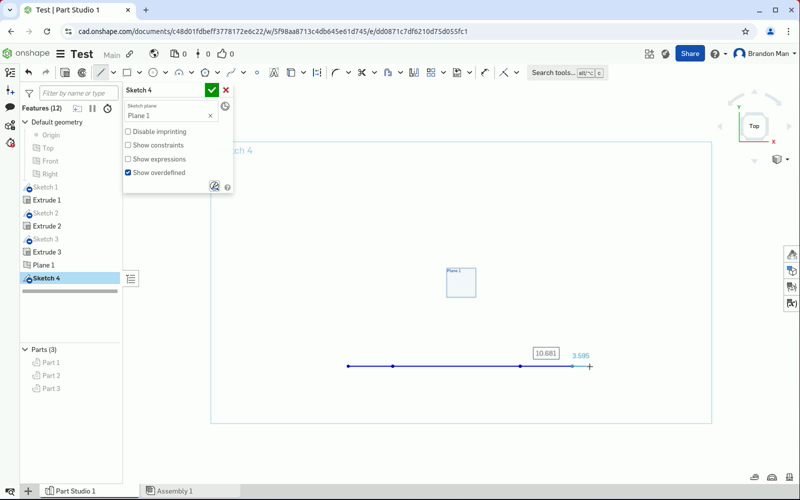
mouse_move(572, 323)
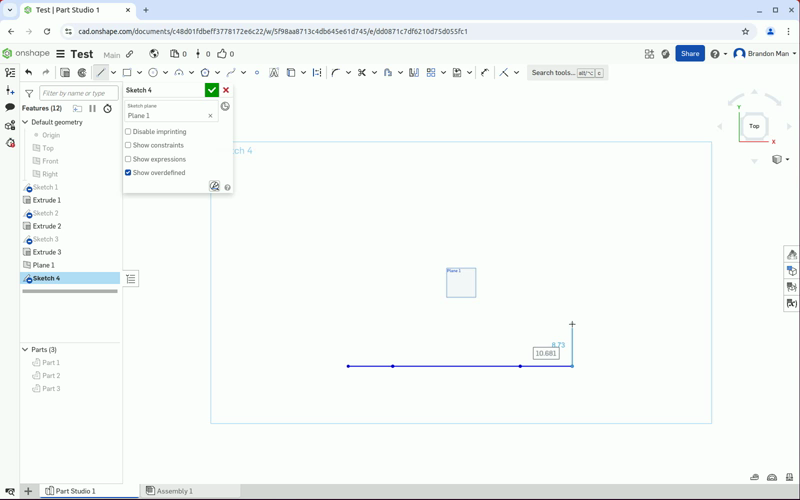
click(572, 323)
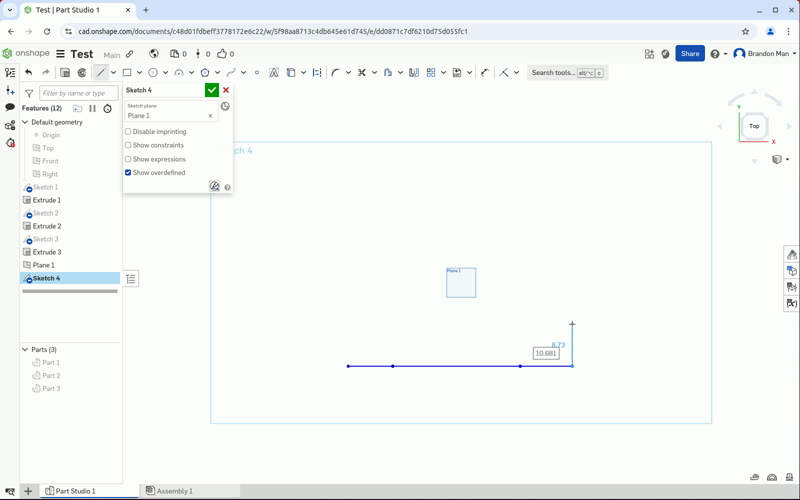
key_up(shift)
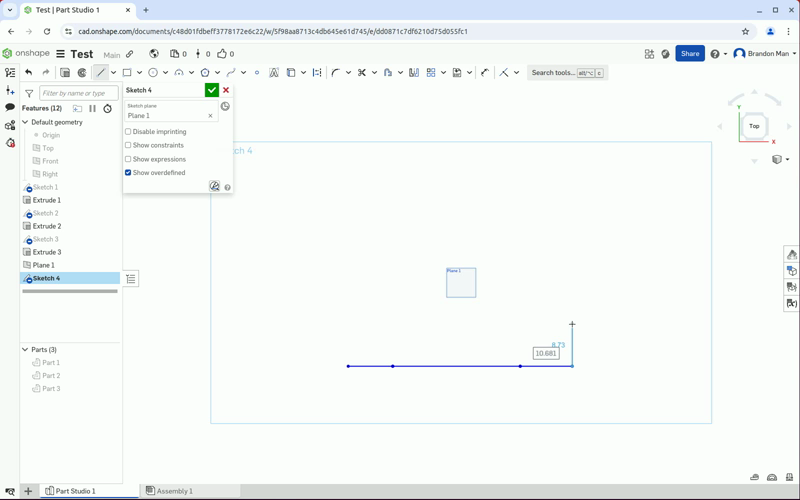
key_down(shift)
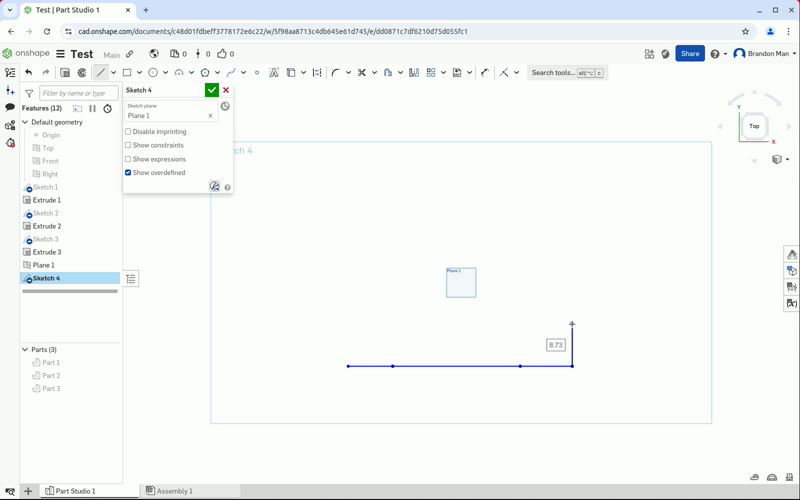
mouse_move(348, 323)
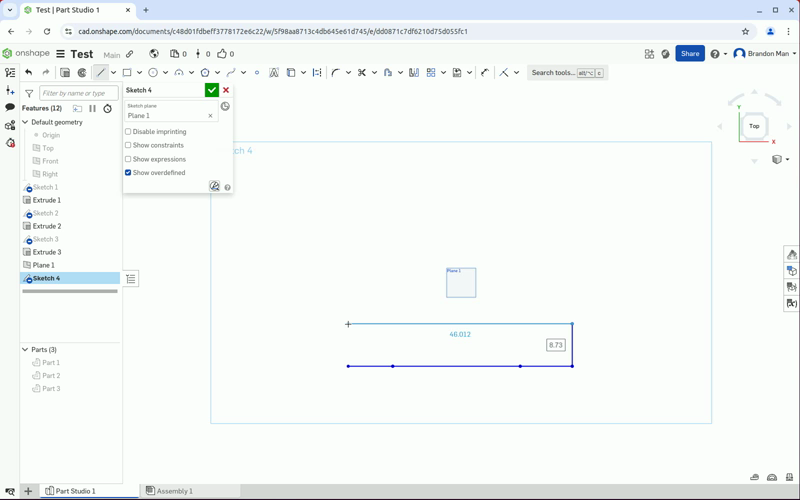
click(348, 323)
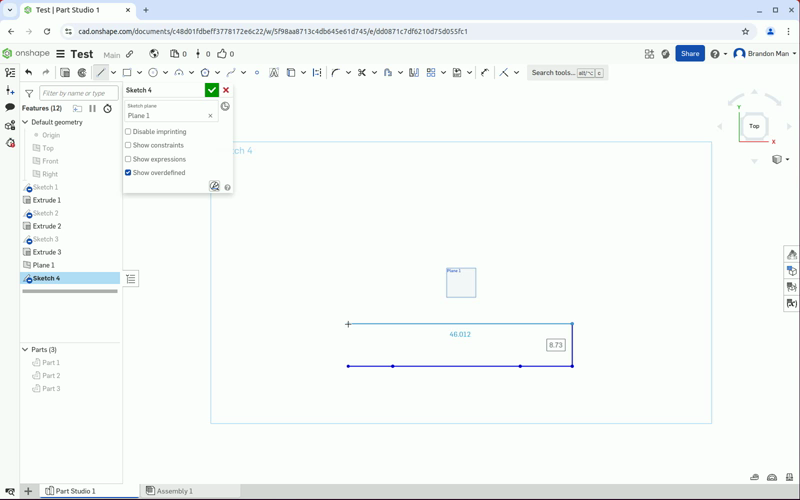
key_up(shift)
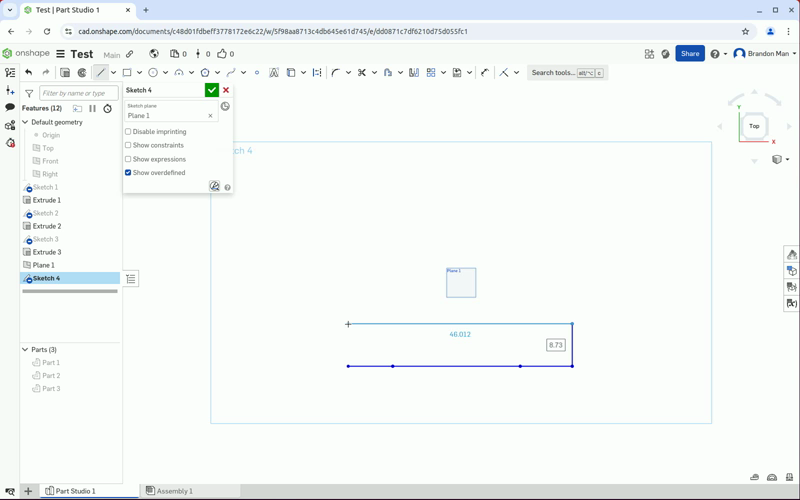
mouse_move(378, 323)
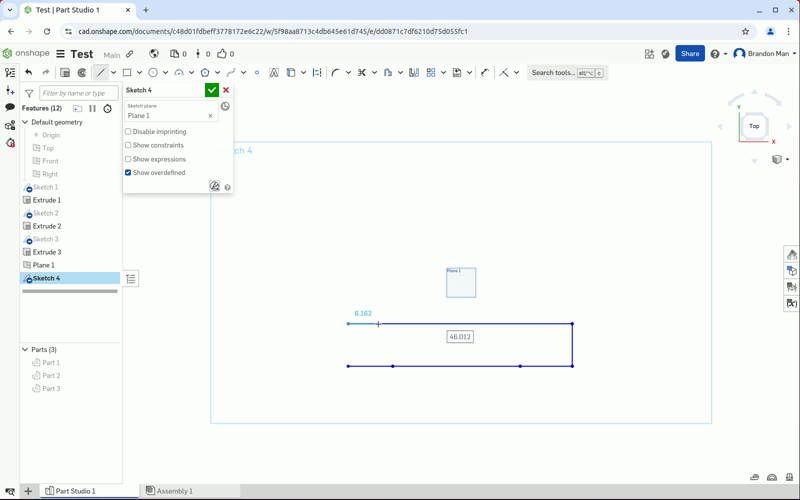
key_down(shift)
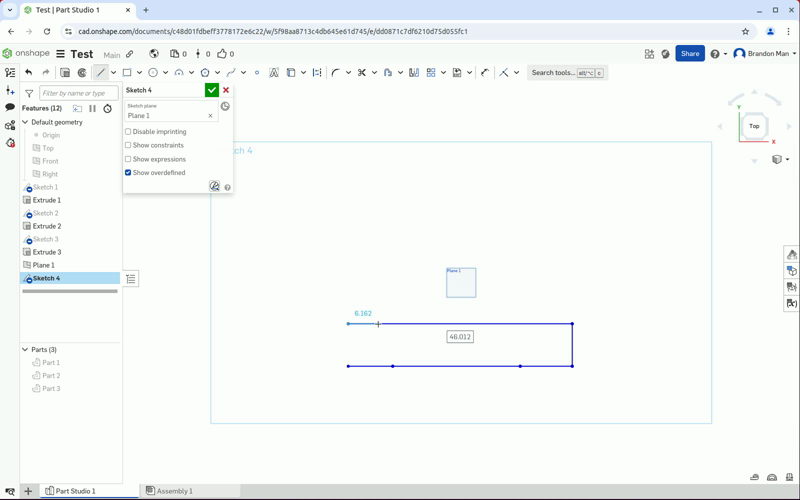
mouse_move(348, 366)
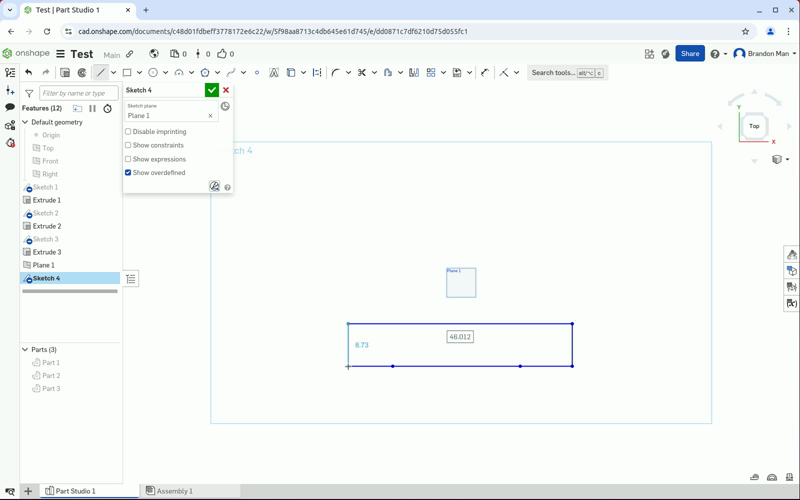
key_up(shift)
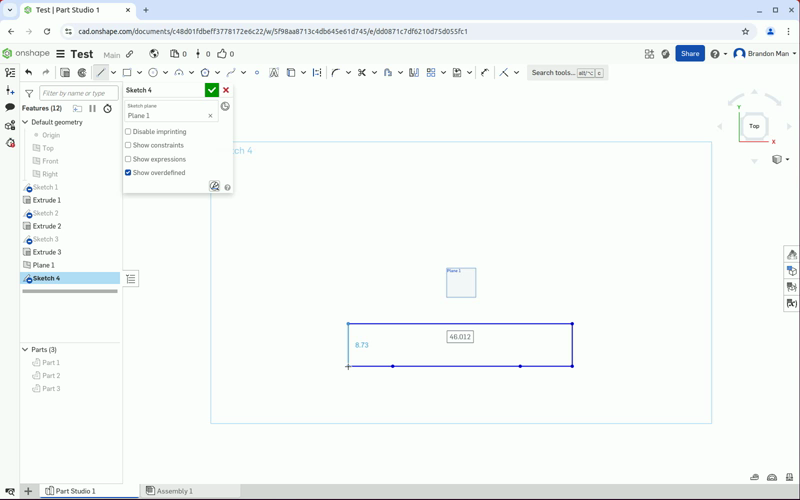
click(348, 366)
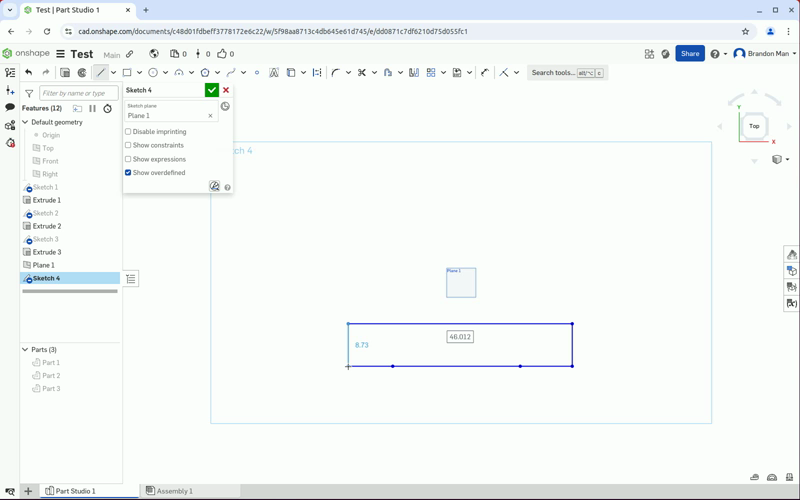
key(esc)
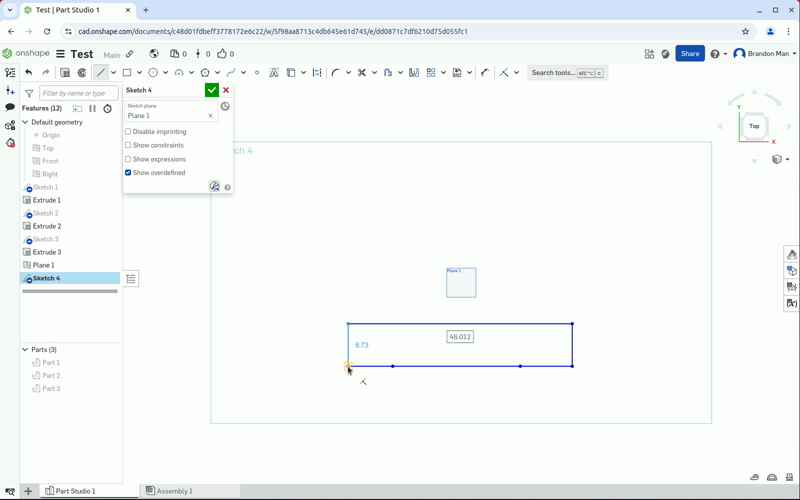
mouse_move(475, 331)
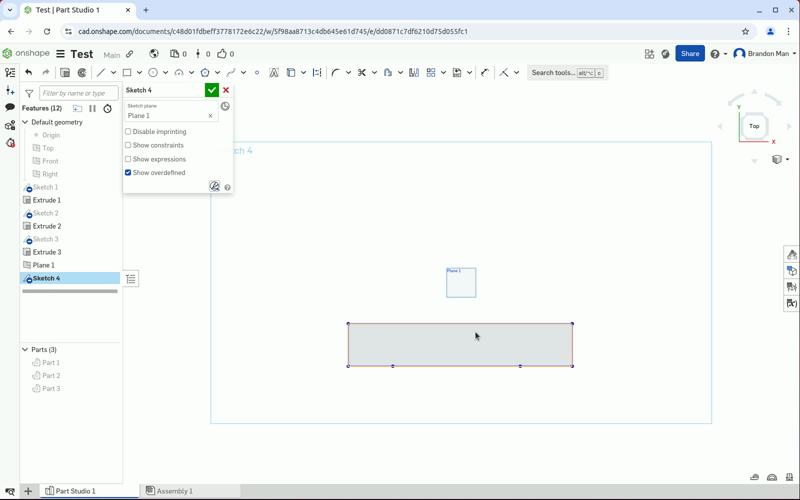
click(475, 331)
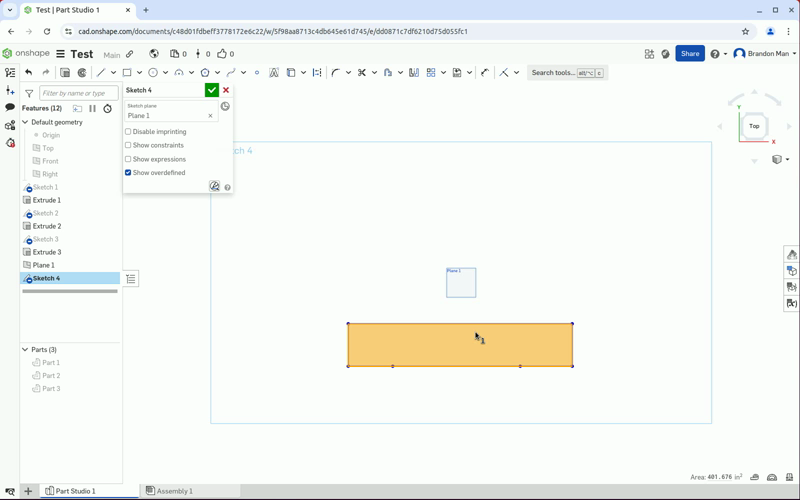
mouse_move(73, 352)
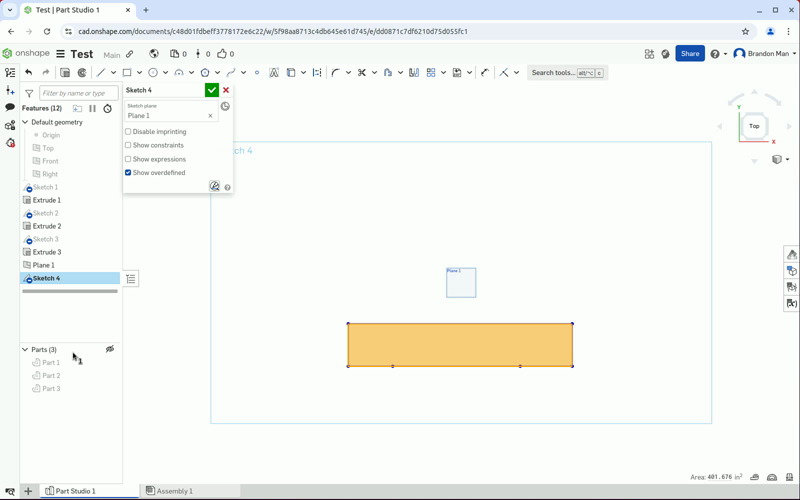
key(shift+y)
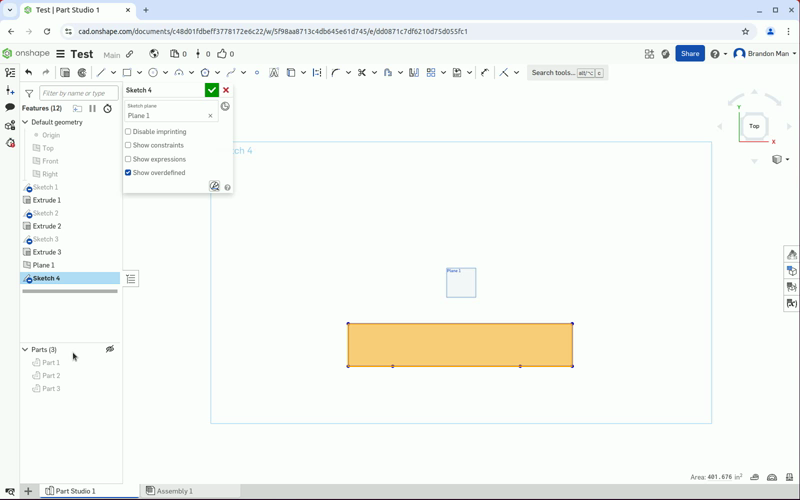
key(shift+e)
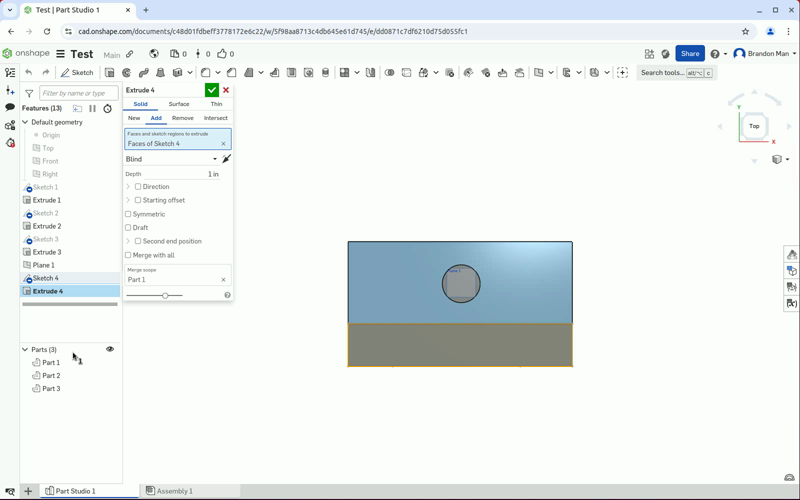
mouse_move(143, 106)
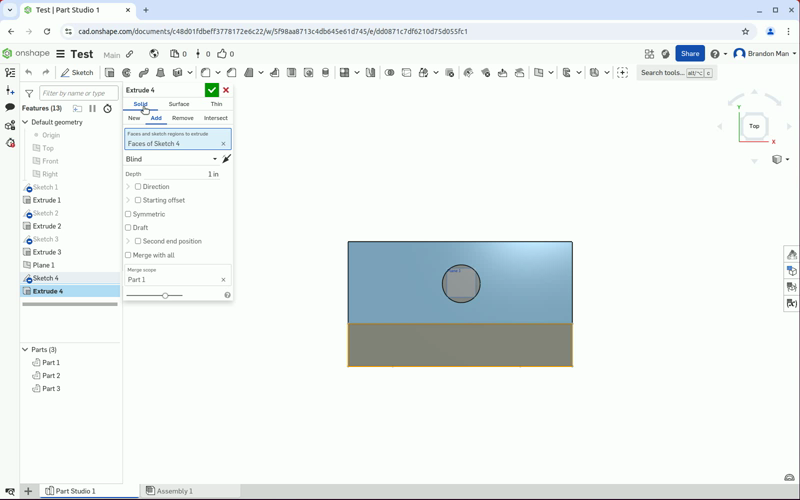
click(143, 106)
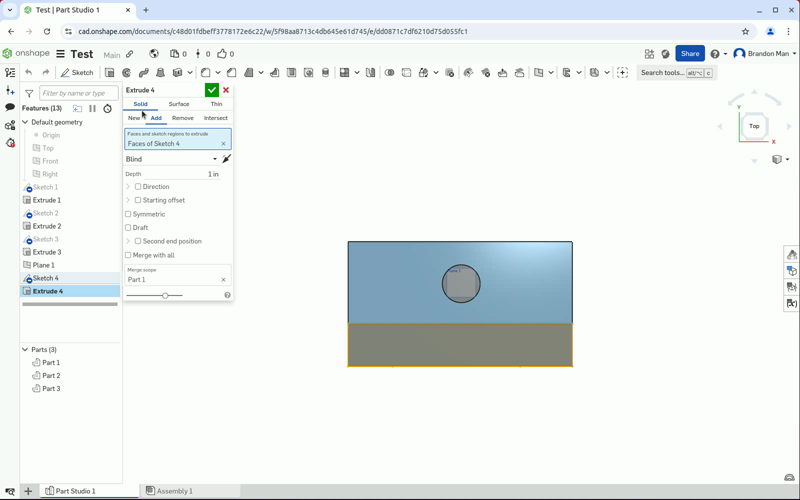
mouse_move(137, 120)
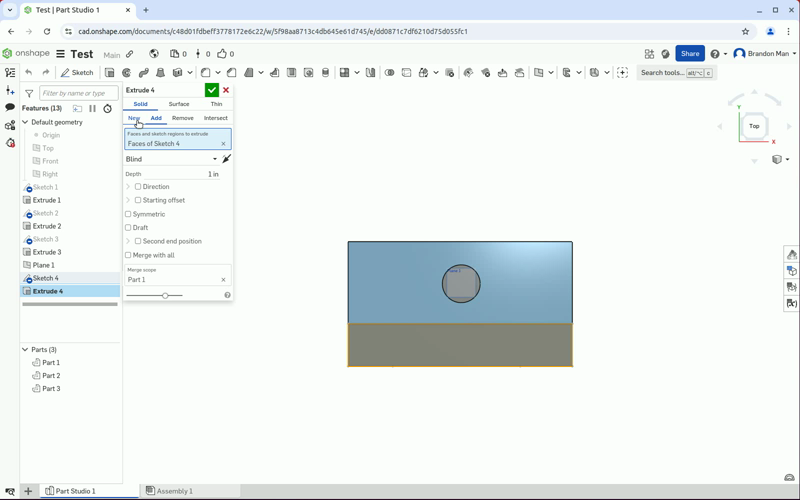
click(137, 120)
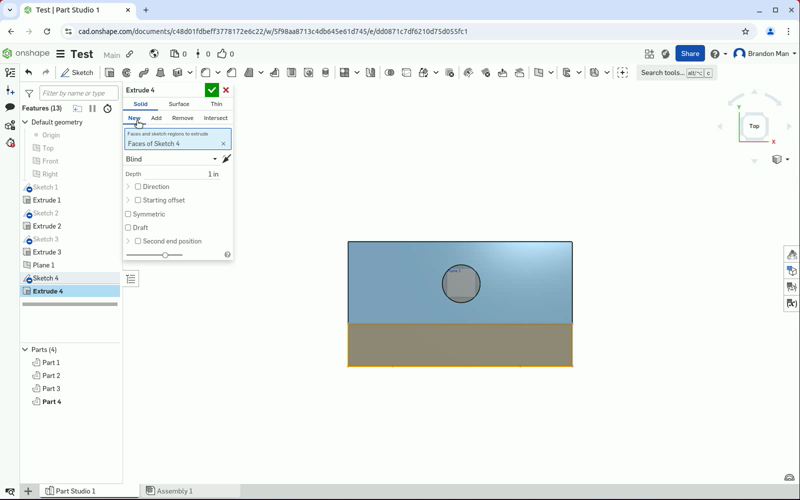
key(tab, 4)
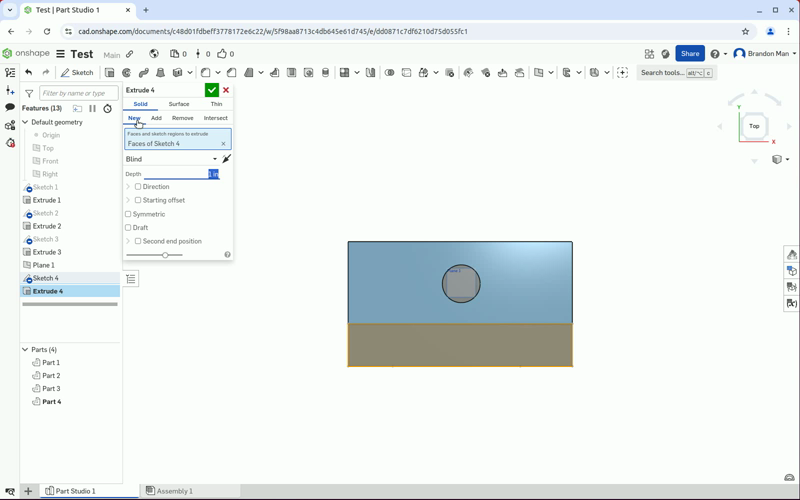
text(-3.129)
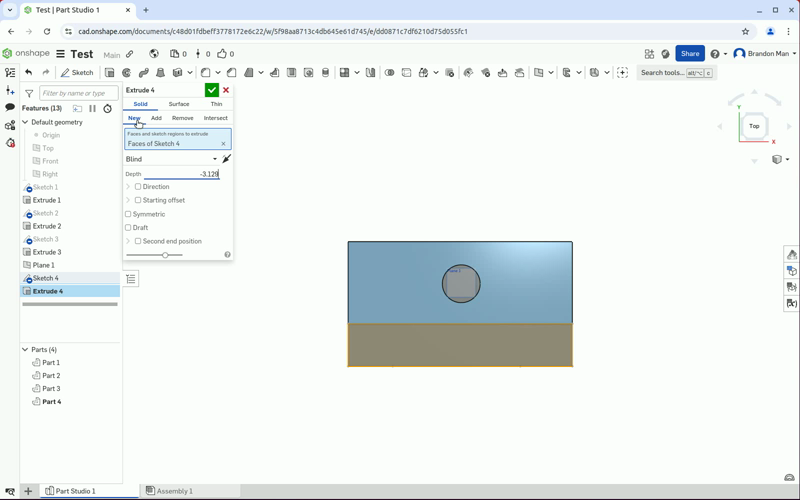
key(enter)
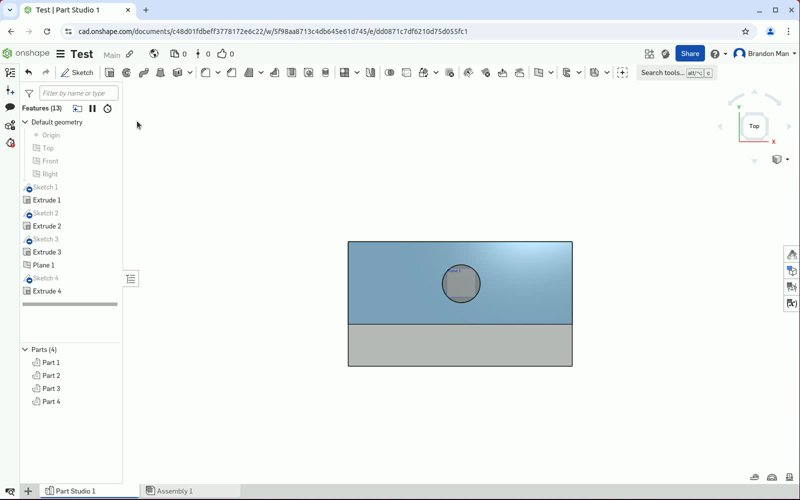
key(shift+h)
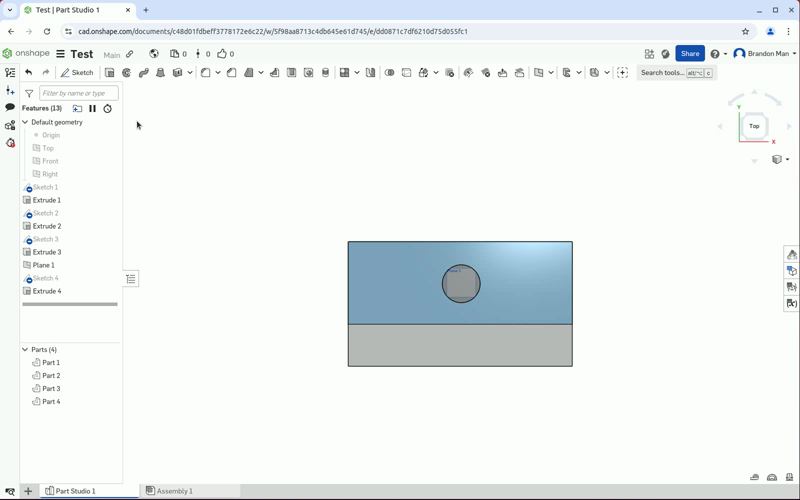
key(shift+h)
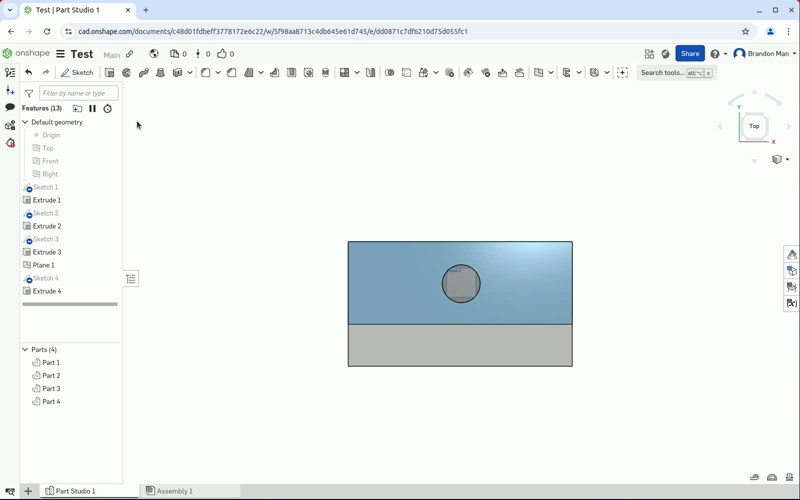
mouse_move(73, 189)
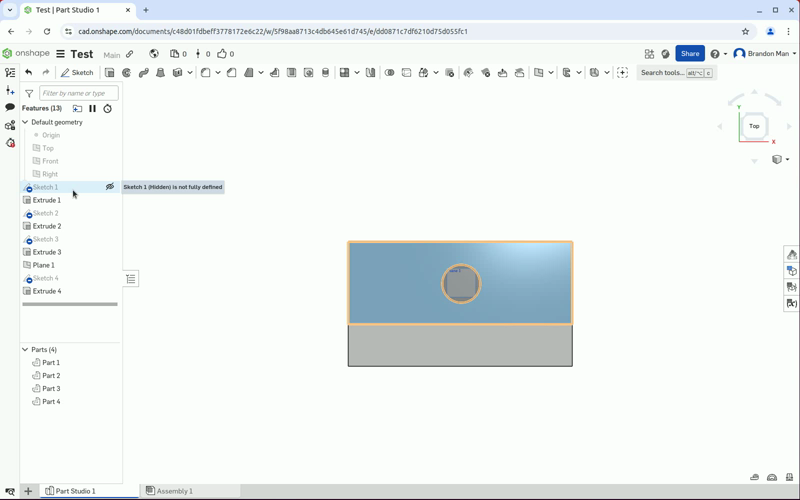
click(73, 189)
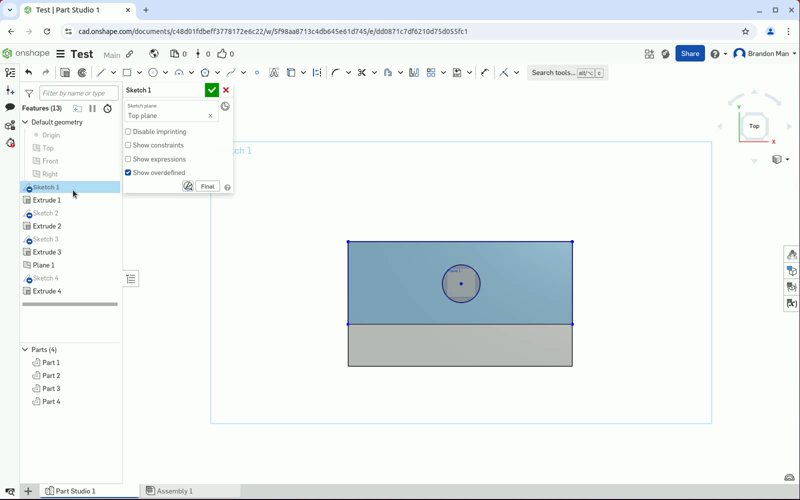
mouse_move(229, 92)
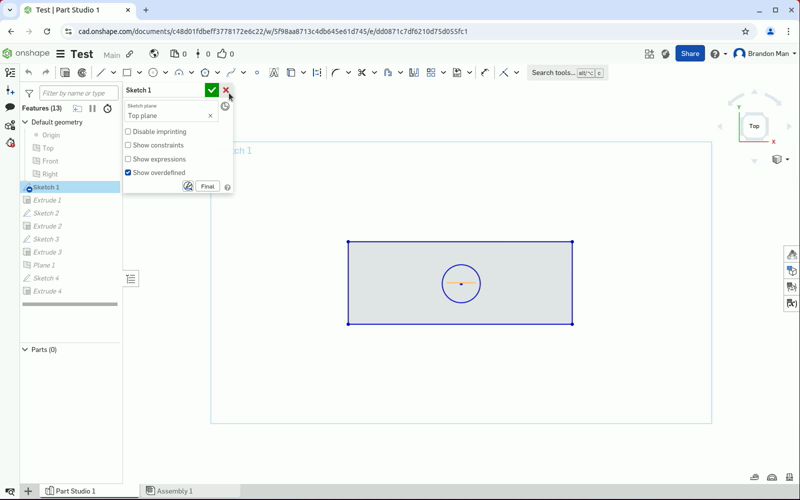
click(229, 92)
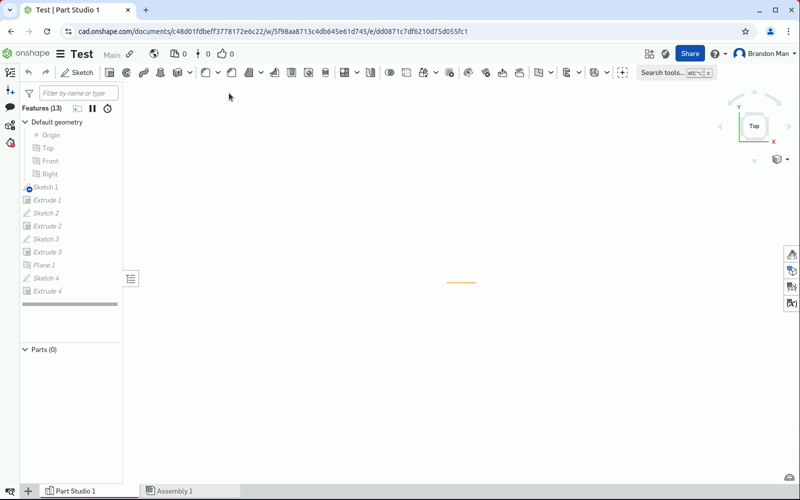
key(shift+s)
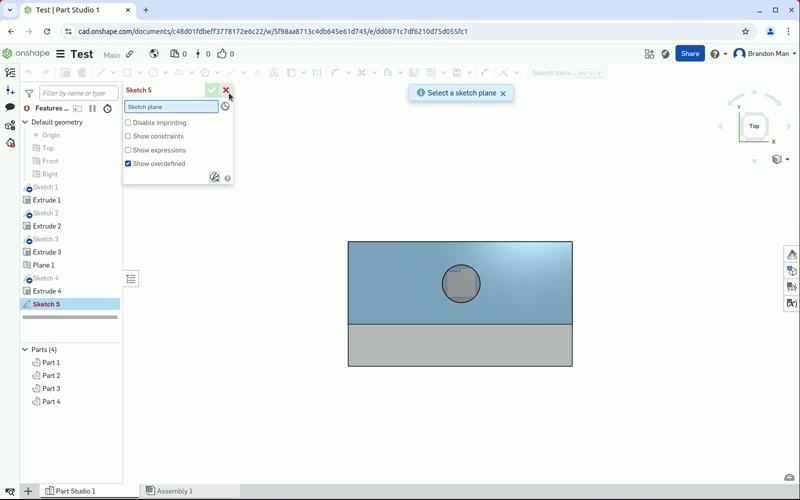
mouse_move(73, 267)
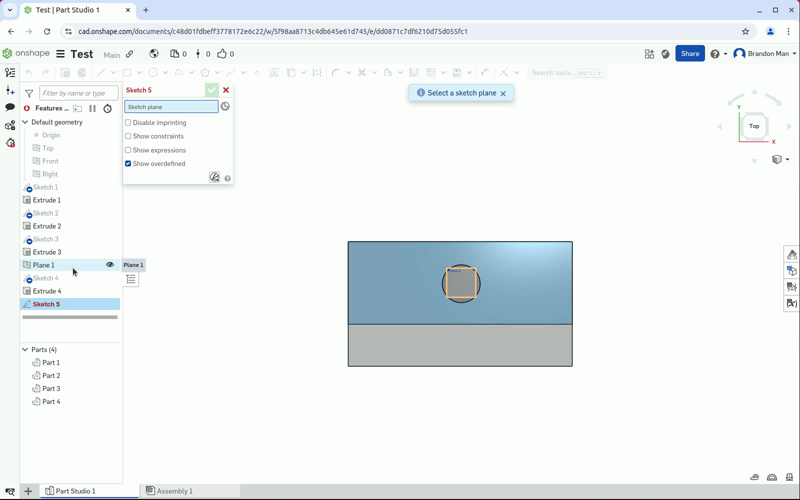
click(73, 267)
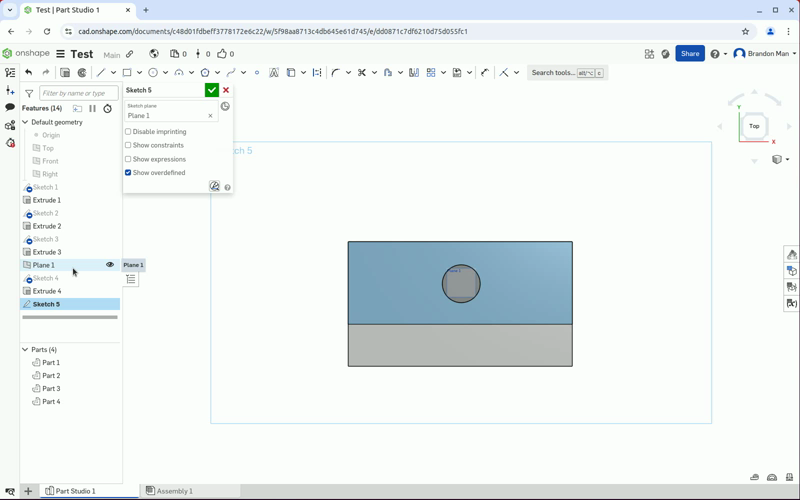
mouse_move(73, 352)
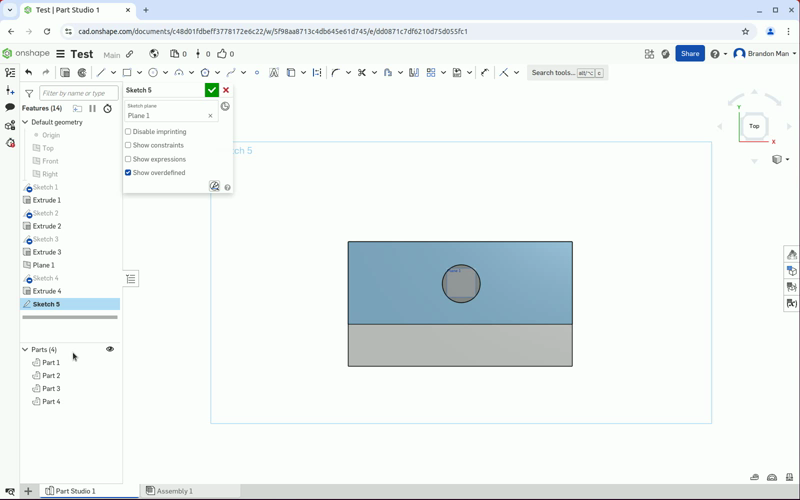
key(y)
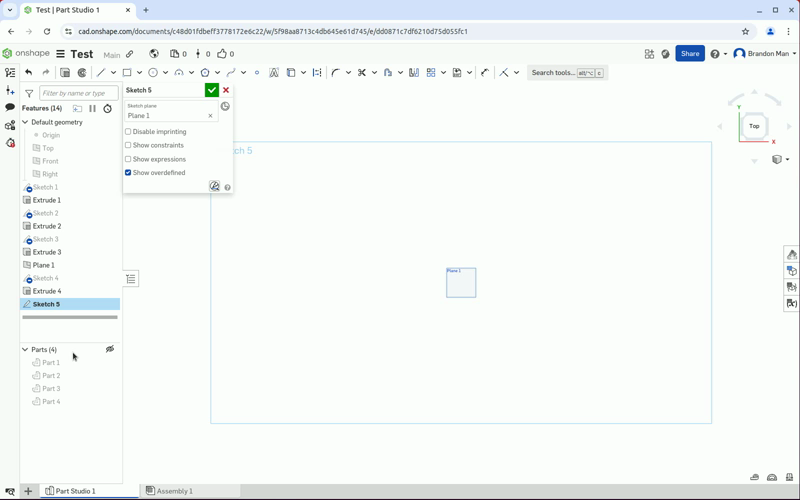
key(l)
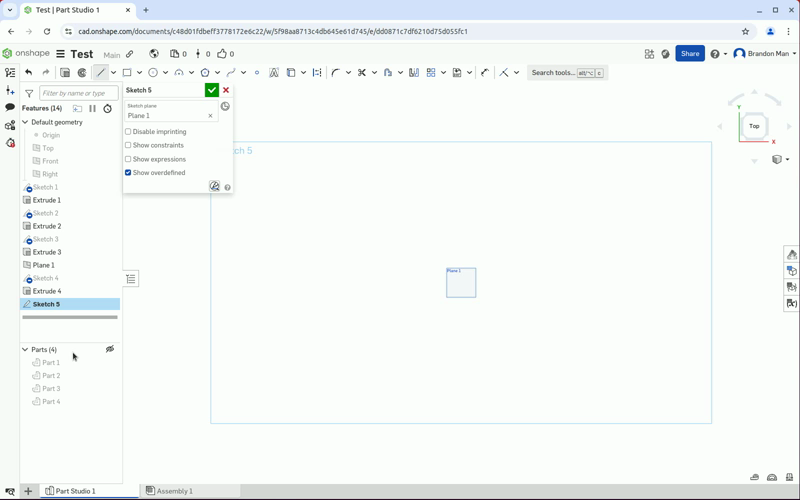
key_down(shift)
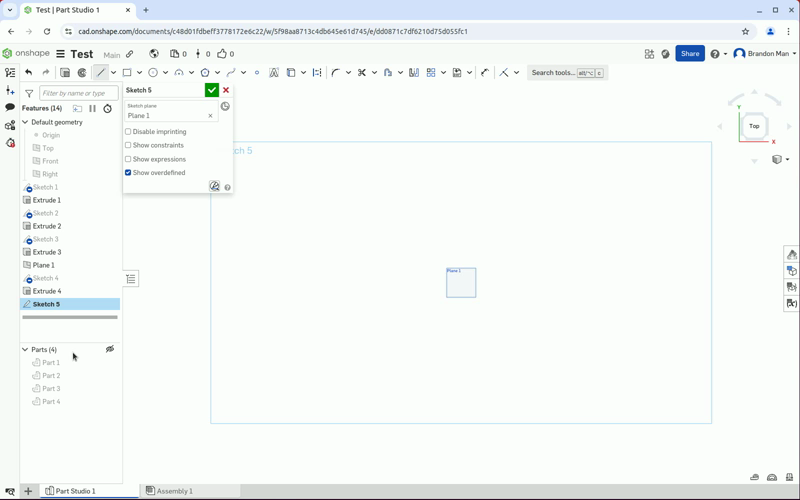
mouse_move(348, 241)
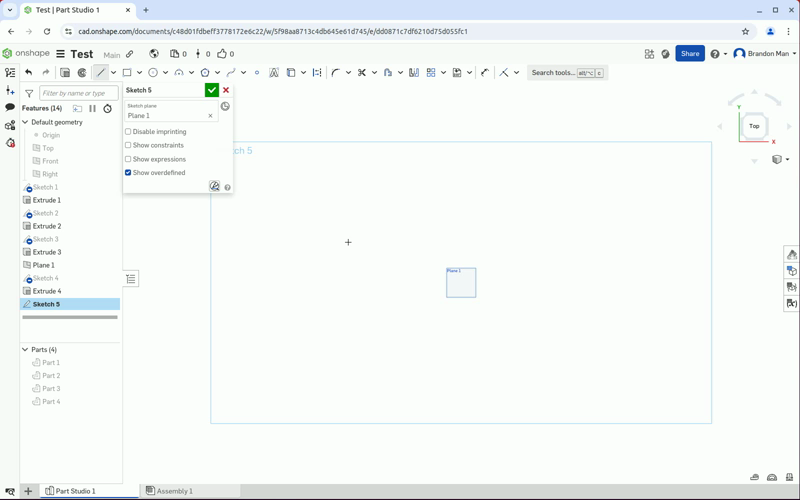
click(348, 241)
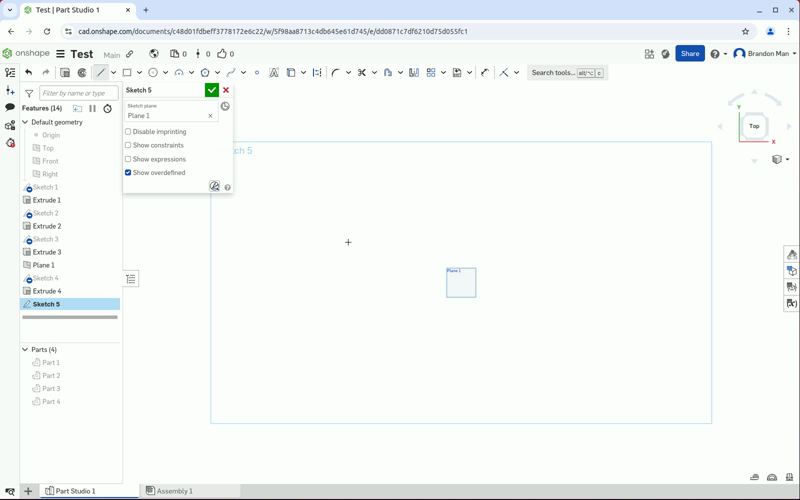
key_up(shift)
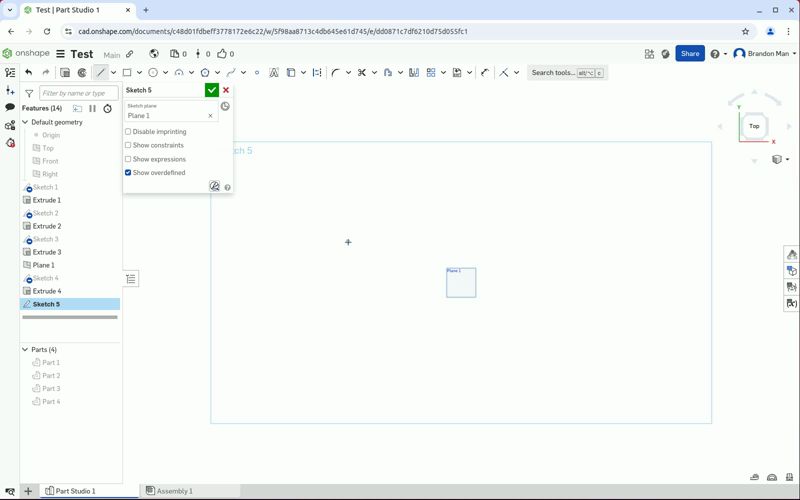
key_down(shift)
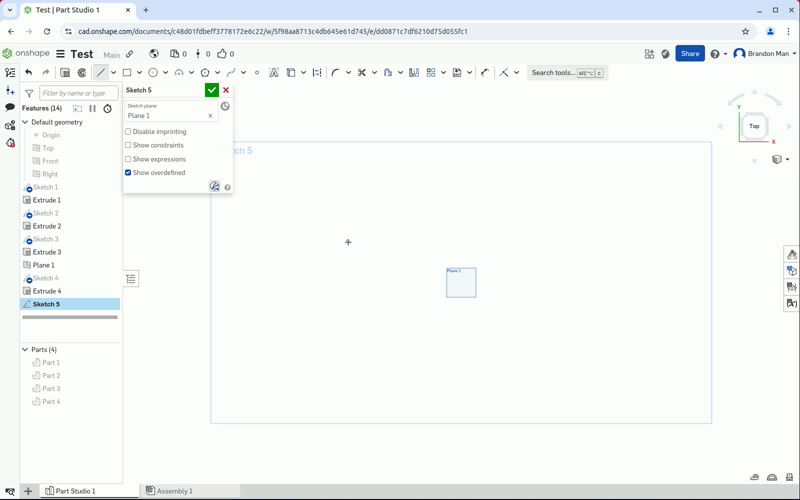
mouse_move(572, 241)
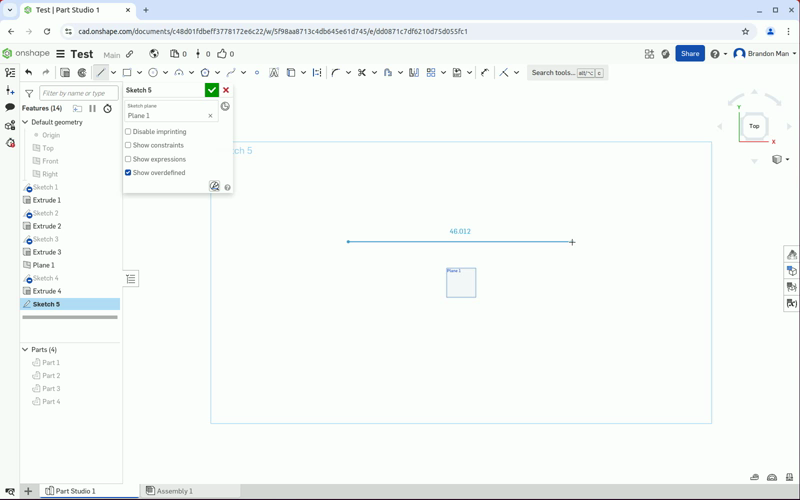
click(572, 241)
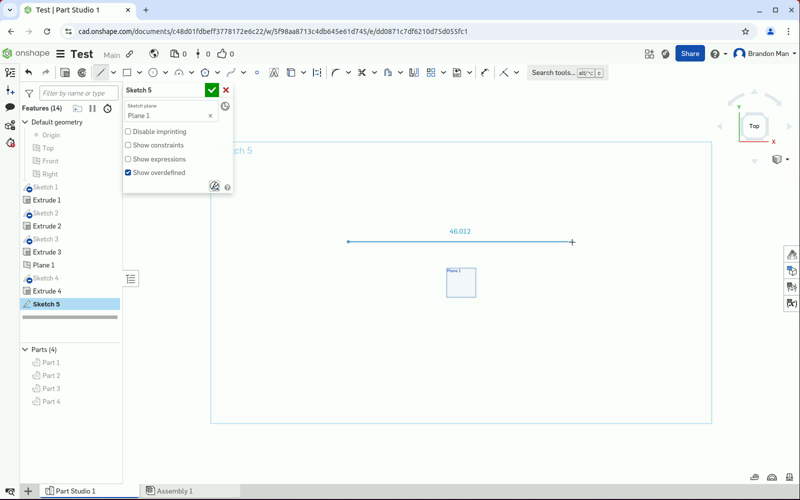
key_up(shift)
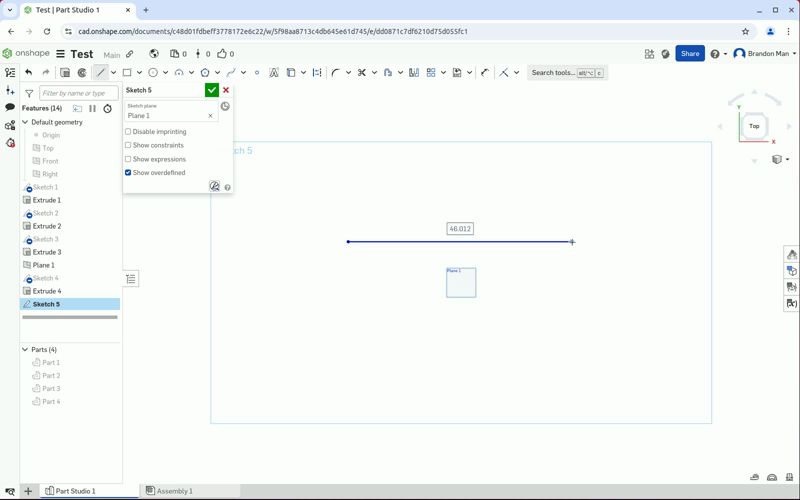
key_down(shift)
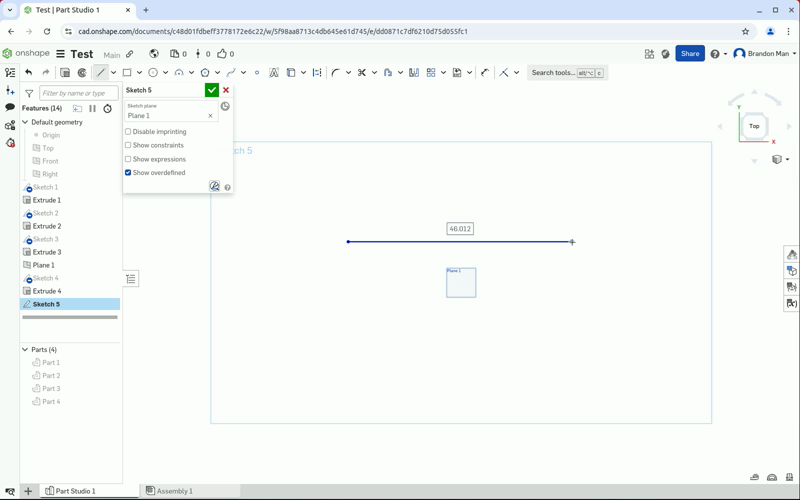
mouse_move(589, 241)
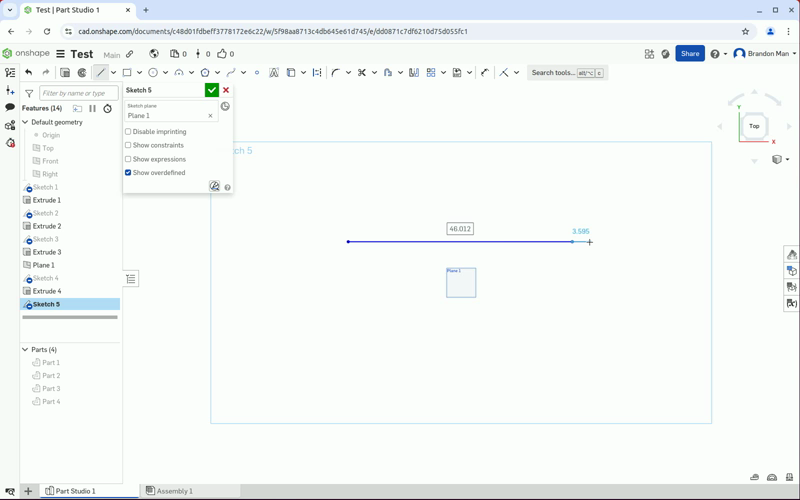
mouse_move(572, 199)
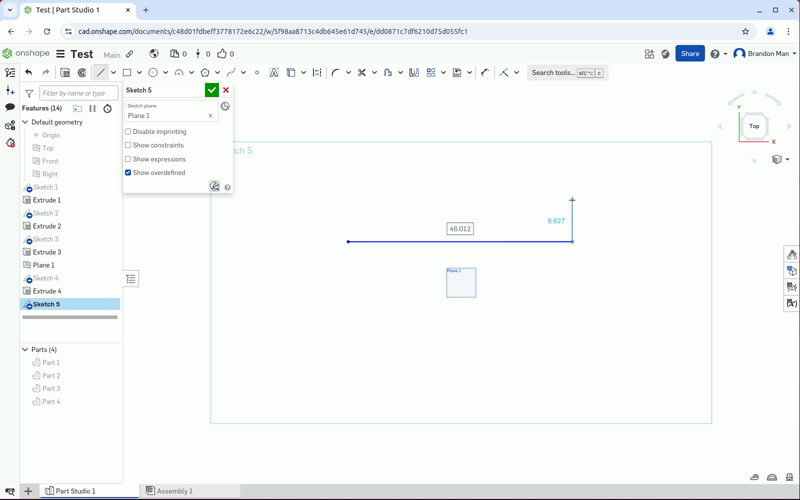
click(572, 199)
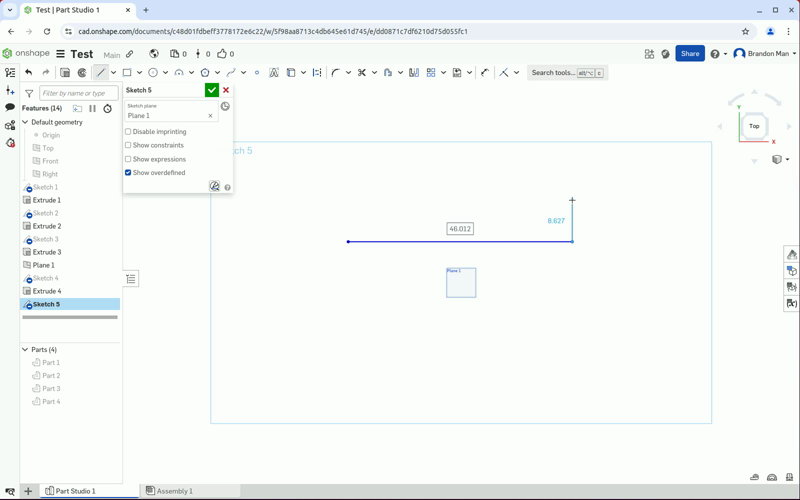
key_up(shift)
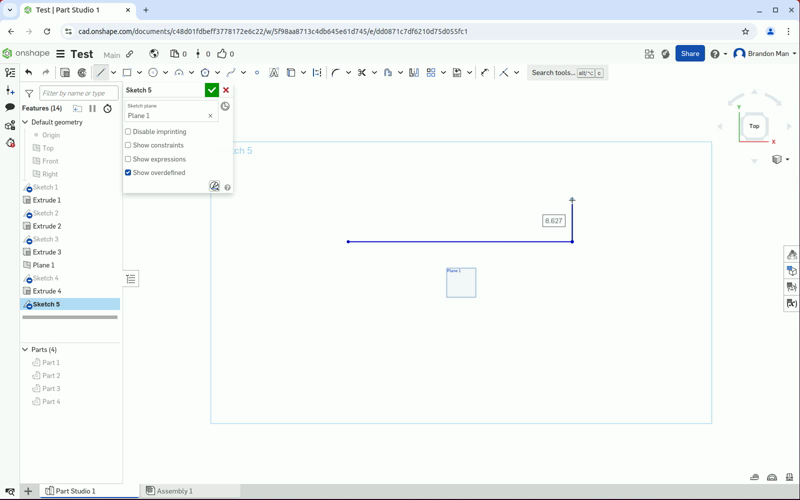
key_down(shift)
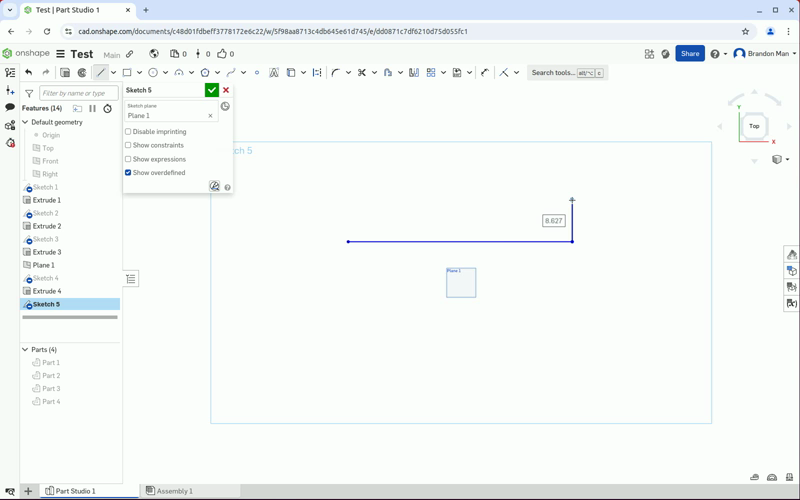
mouse_move(589, 199)
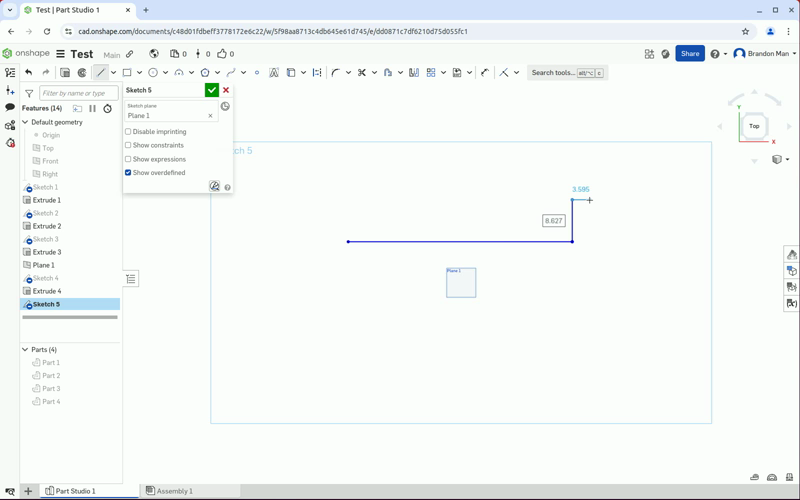
mouse_move(520, 199)
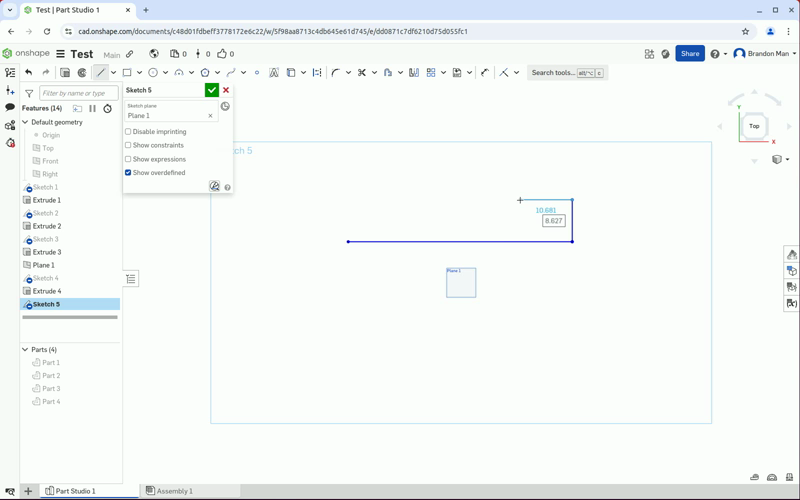
click(520, 199)
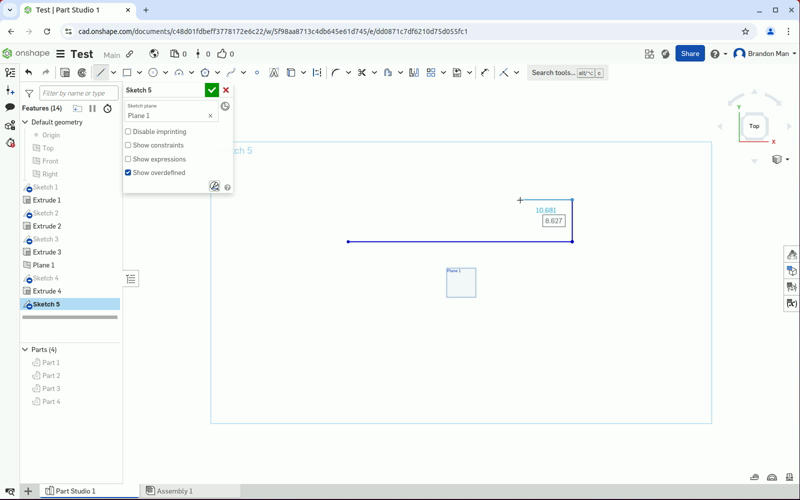
key_up(shift)
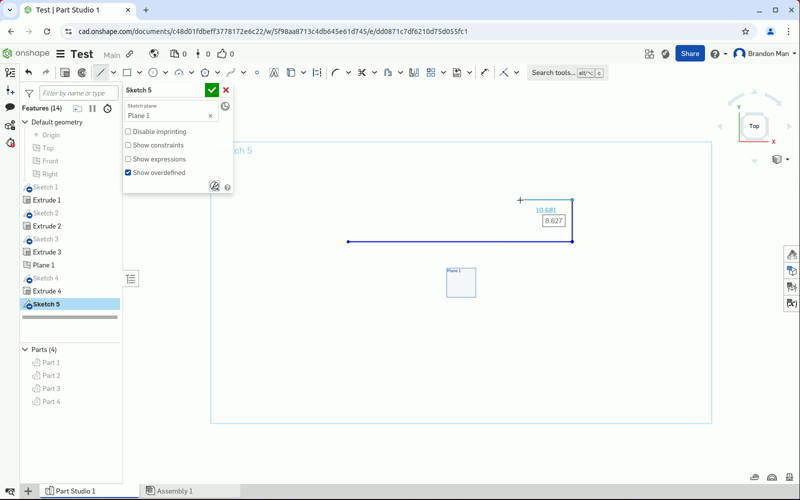
key_down(shift)
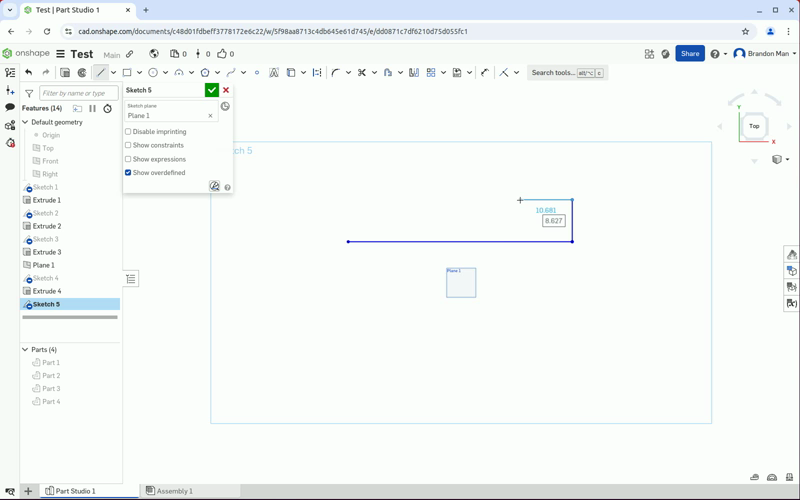
mouse_move(392, 199)
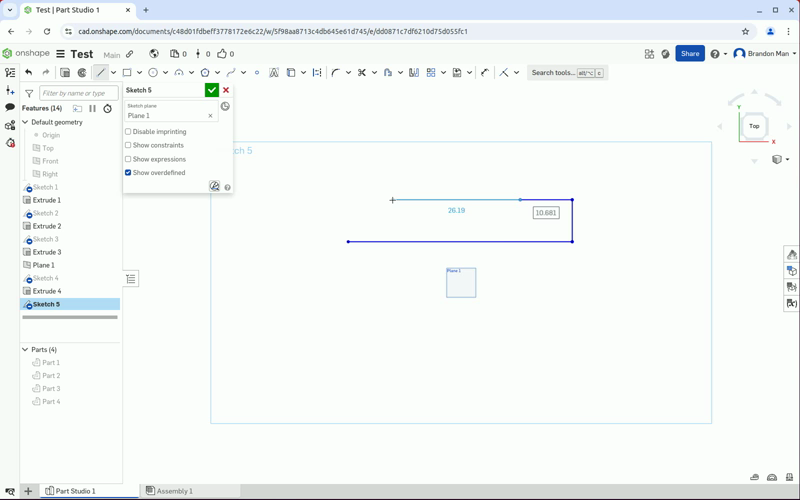
click(392, 199)
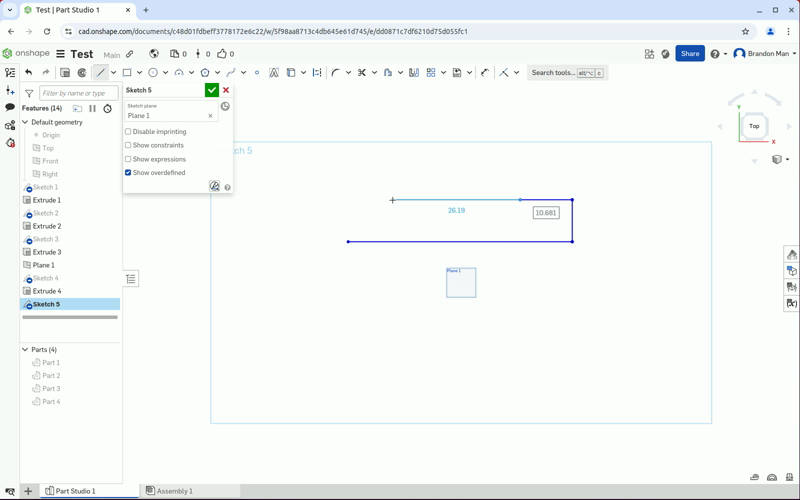
key_up(shift)
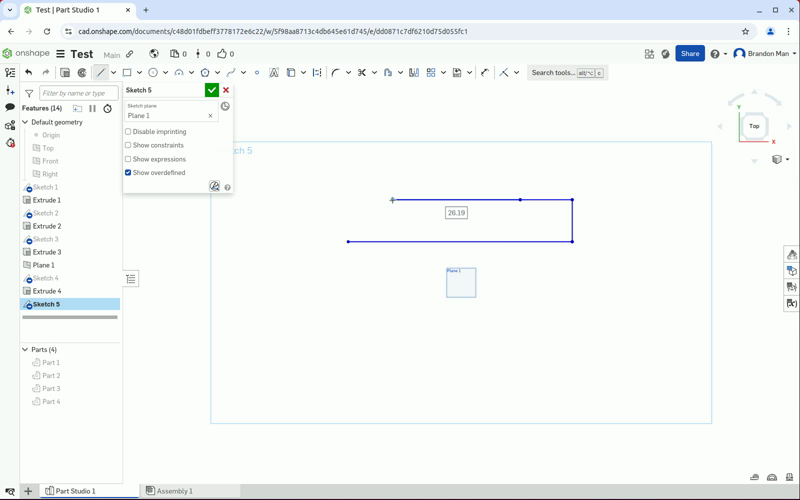
key_down(shift)
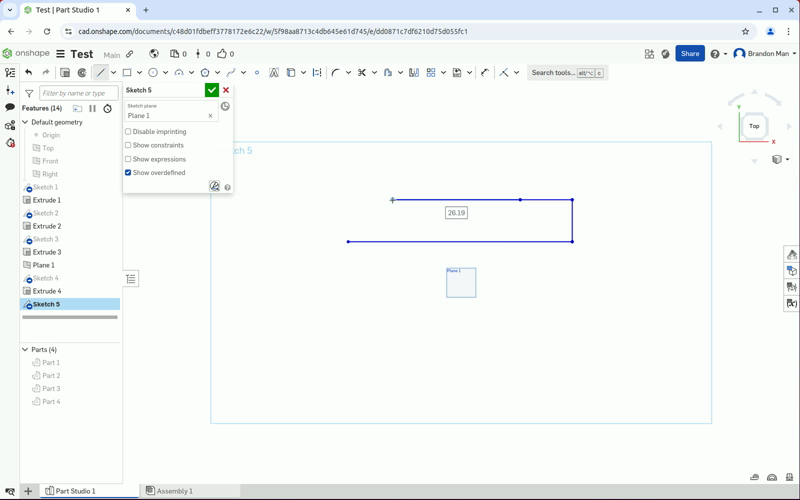
mouse_move(422, 199)
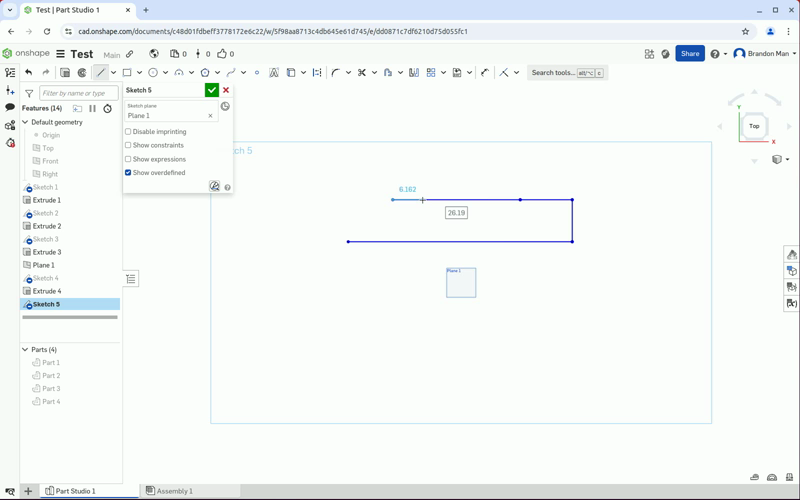
mouse_move(348, 199)
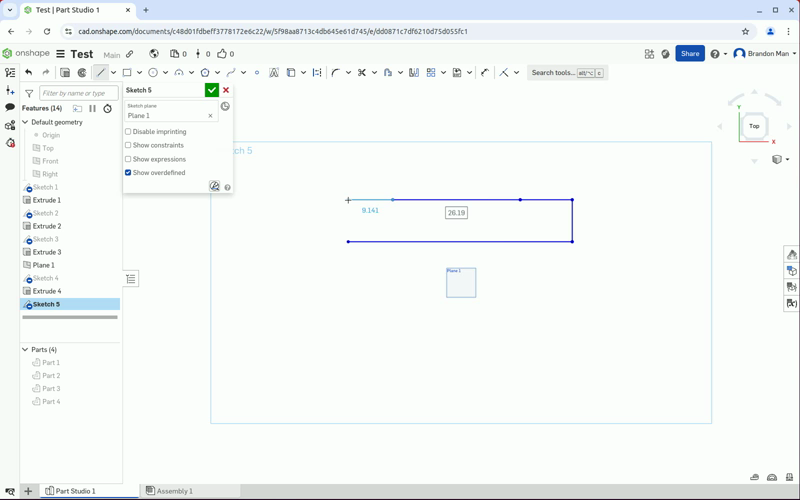
click(348, 199)
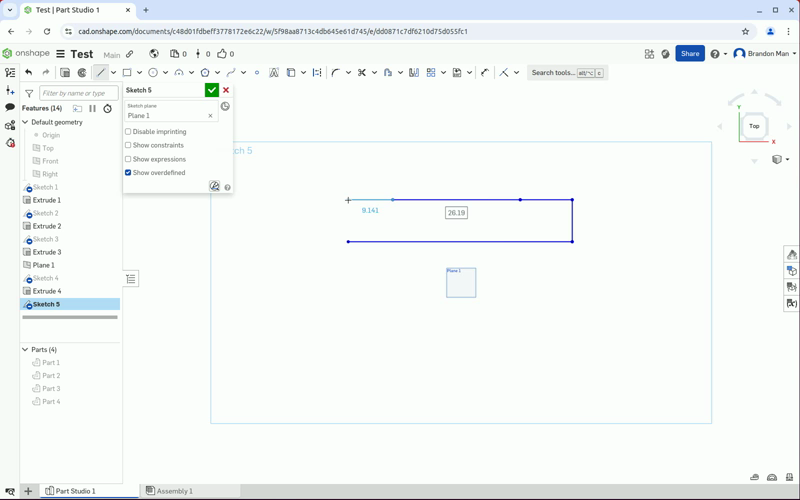
key_up(shift)
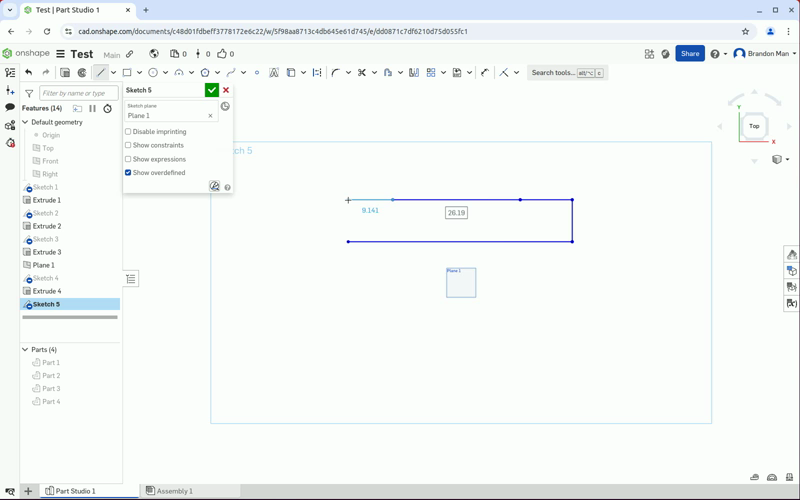
mouse_move(378, 199)
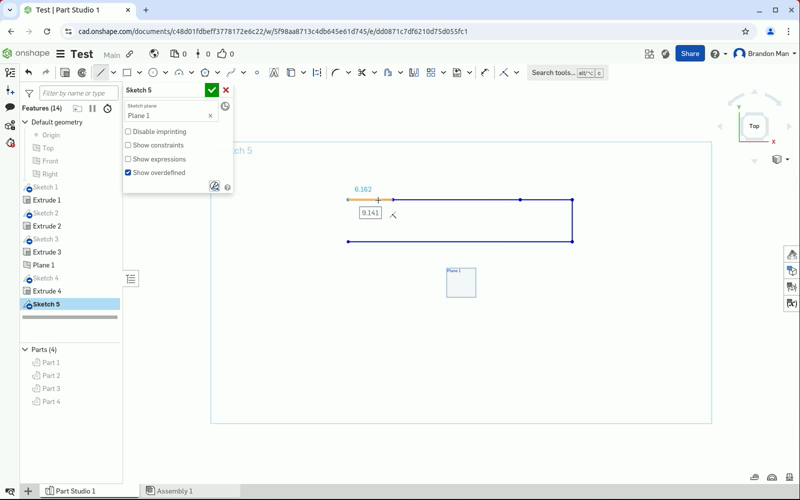
key_down(shift)
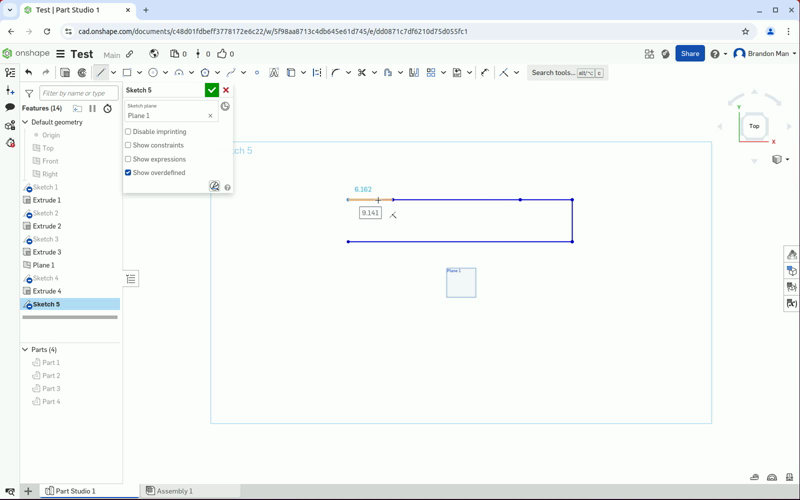
mouse_move(348, 241)
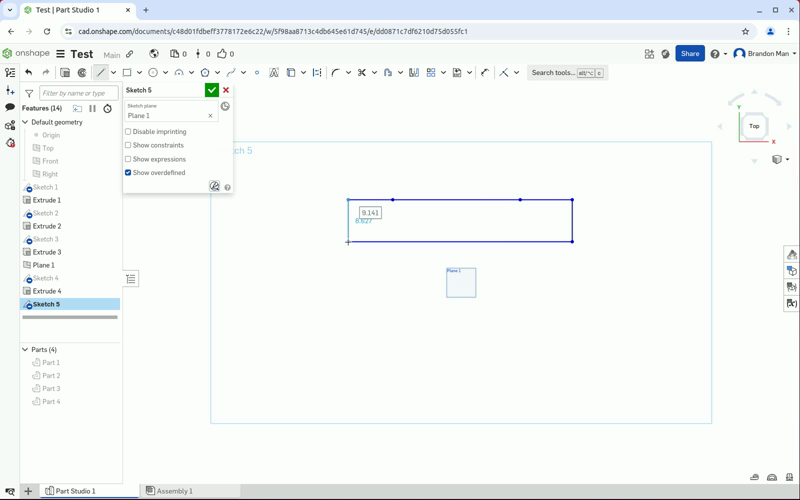
key_up(shift)
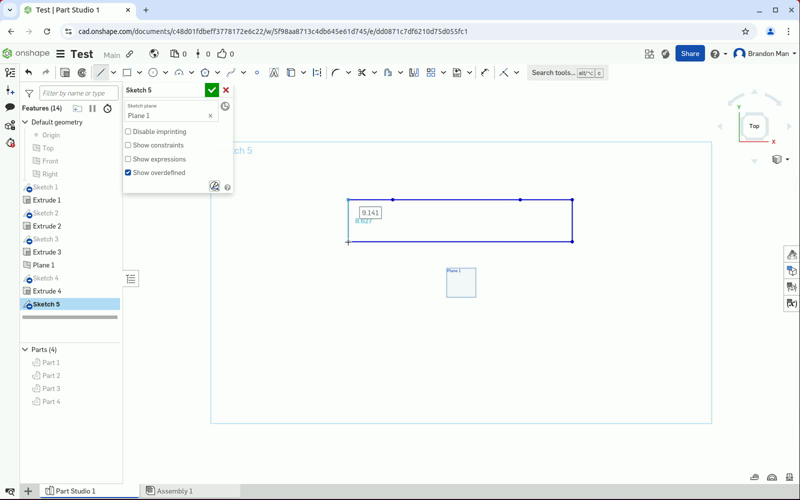
click(348, 241)
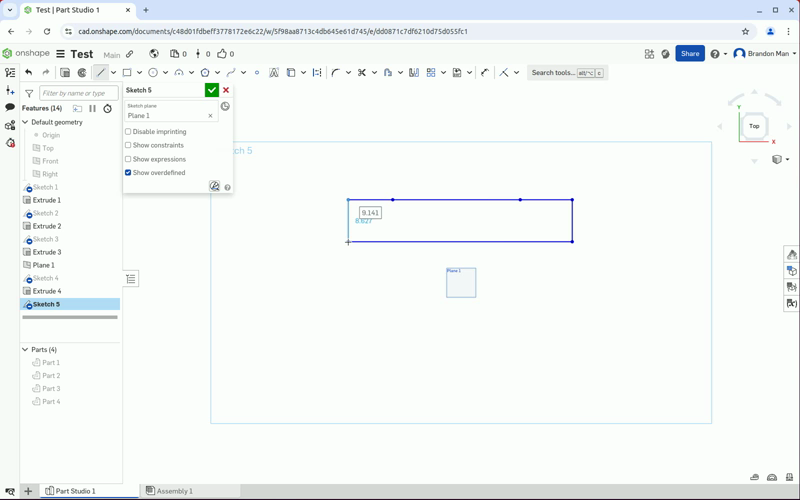
key(esc)
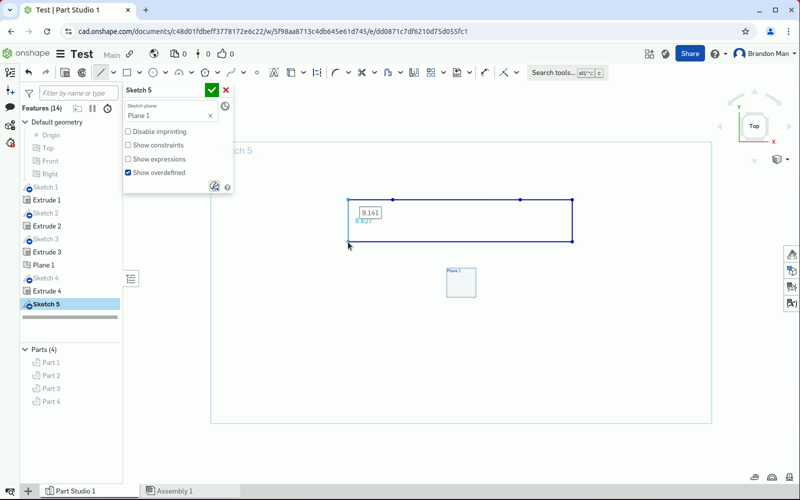
mouse_move(404, 215)
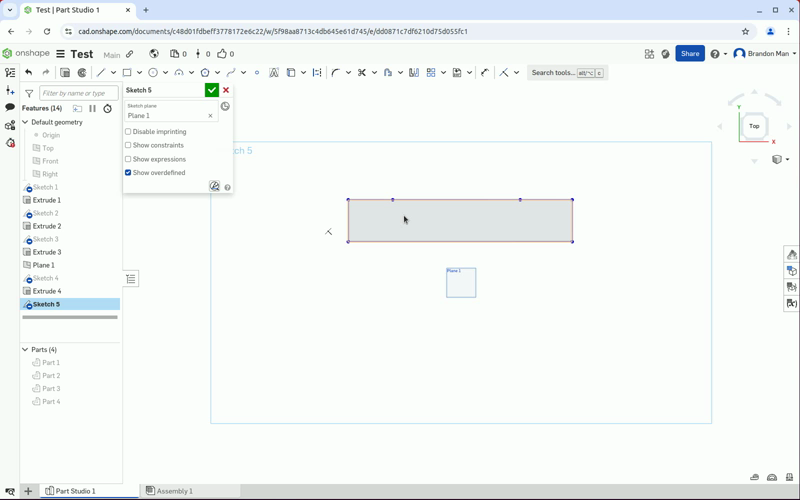
click(404, 215)
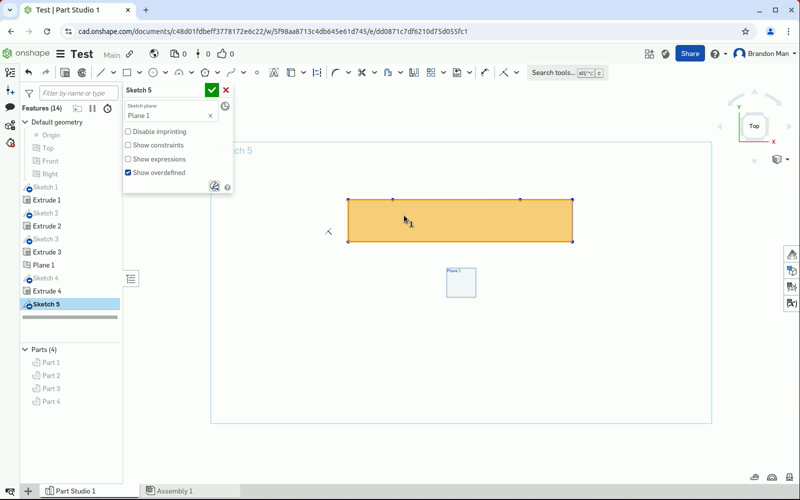
mouse_move(73, 352)
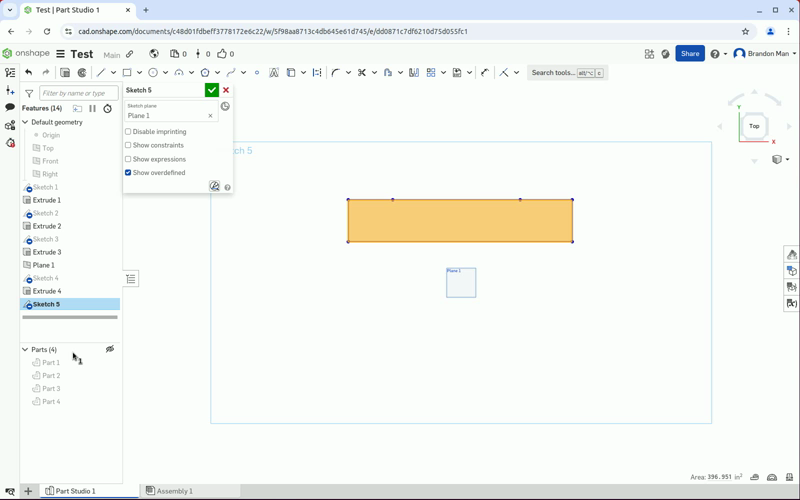
key(shift+y)
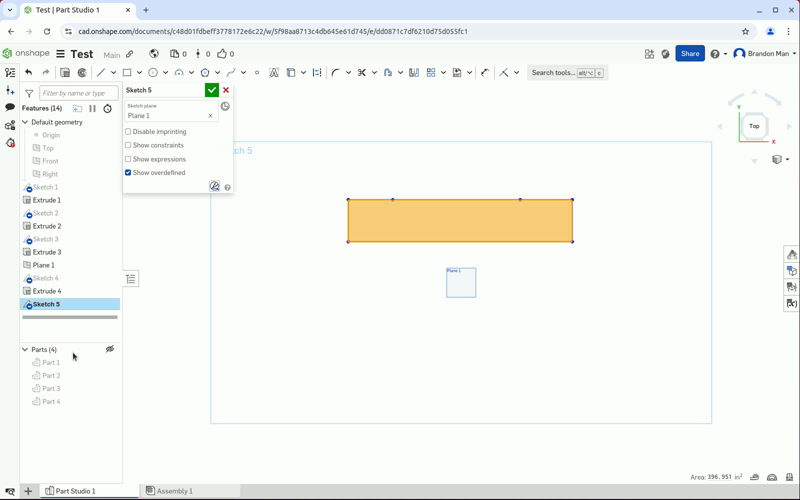
key(shift+e)
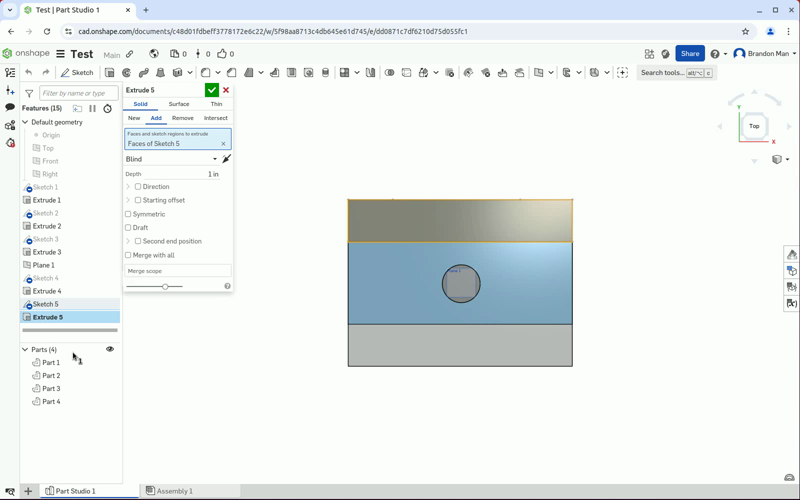
mouse_move(143, 106)
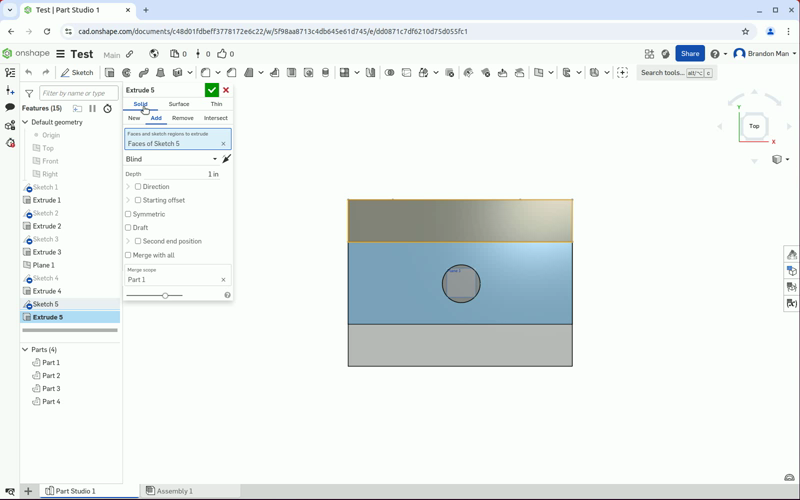
click(143, 106)
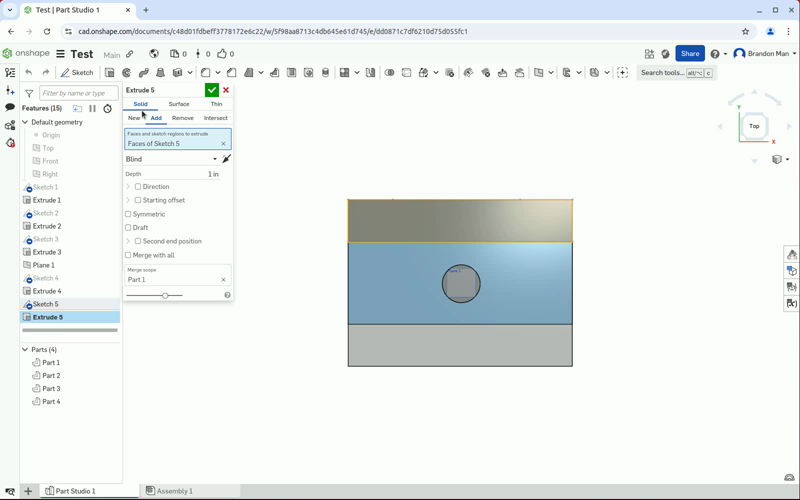
mouse_move(137, 120)
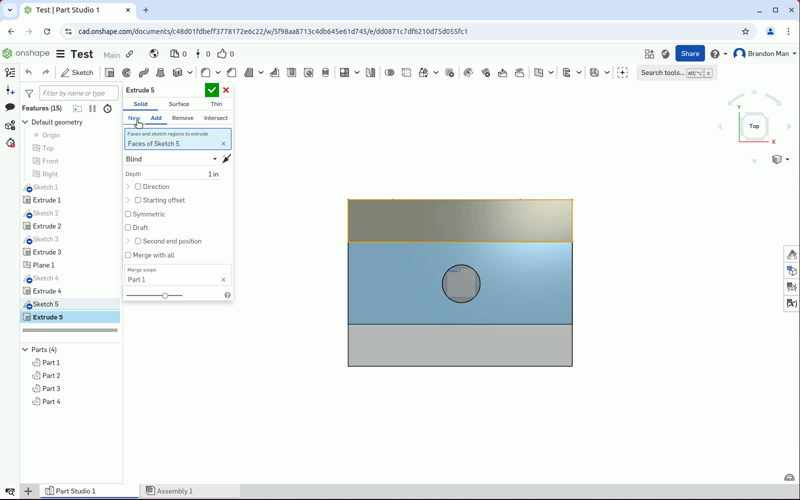
click(137, 120)
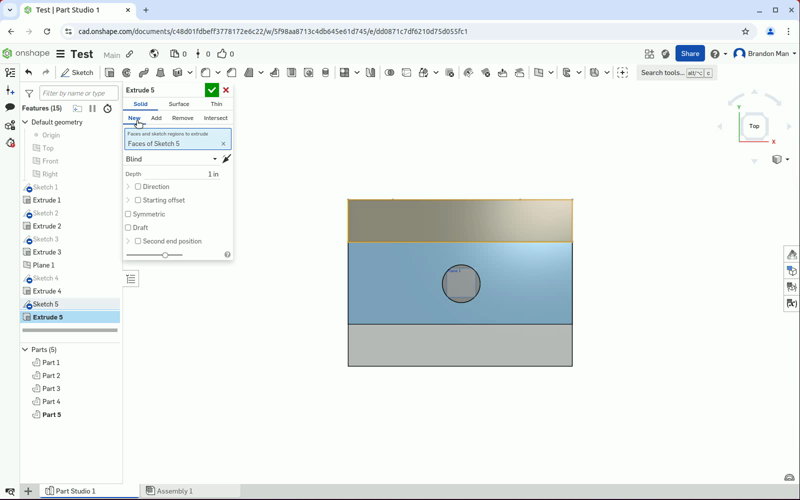
key(tab, 4)
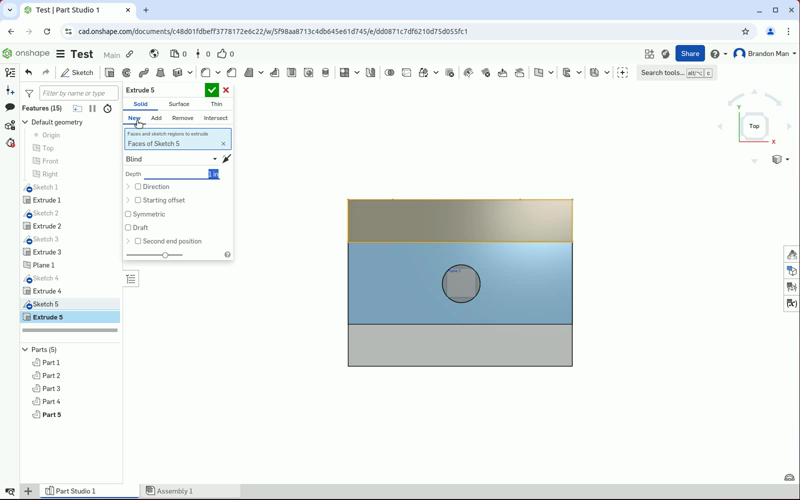
text(-3.129)
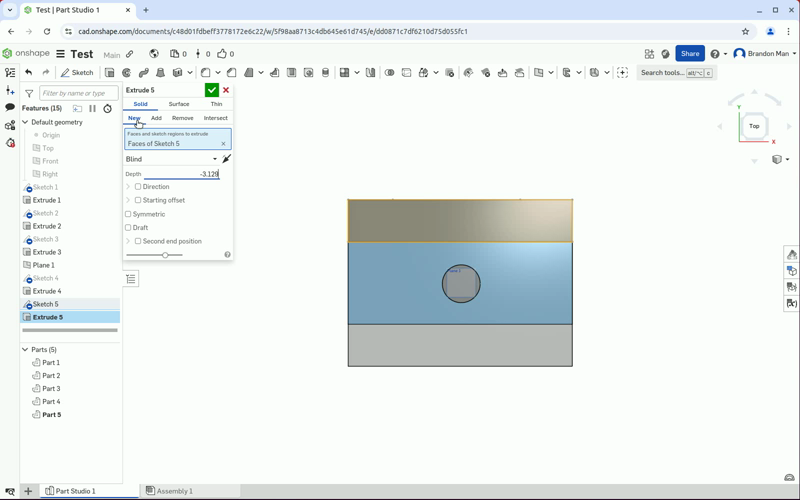
key(enter)
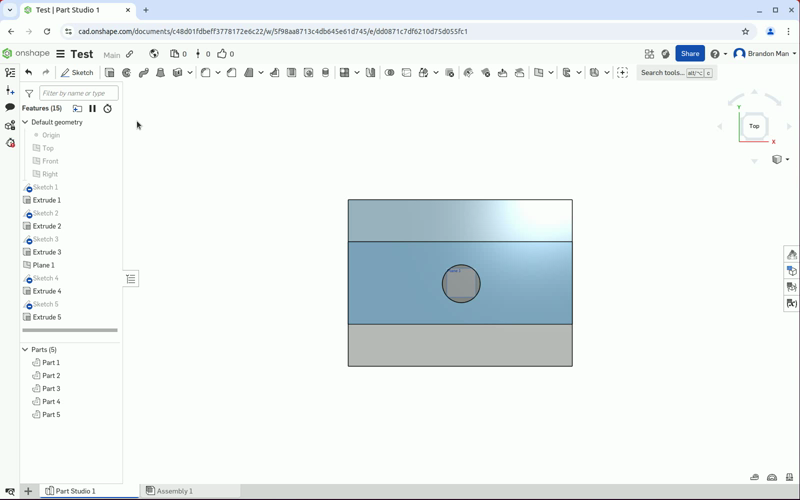
key(shift+h)
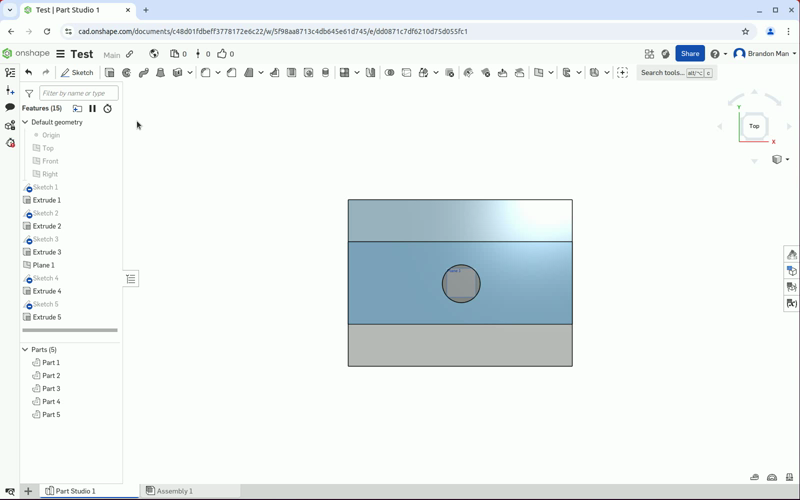
key(shift+h)
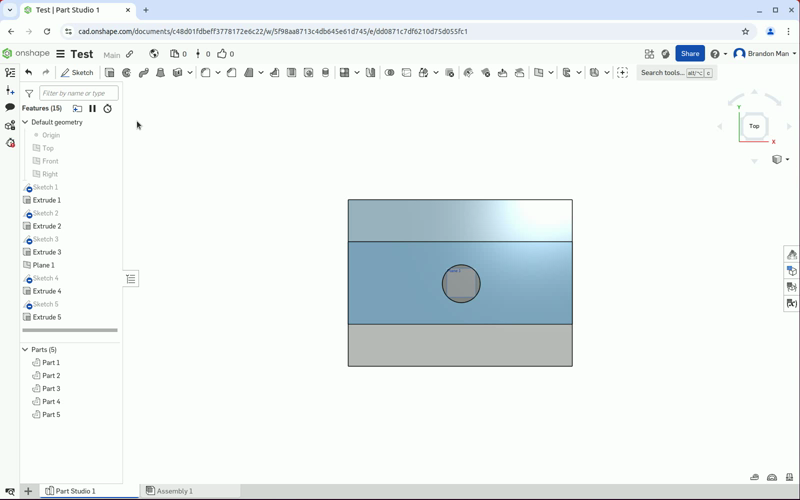
key(shift+7)
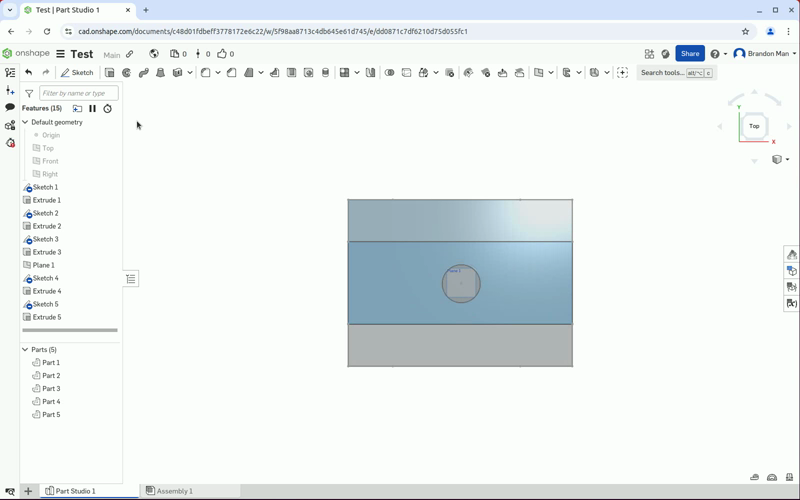
key(up, 3)
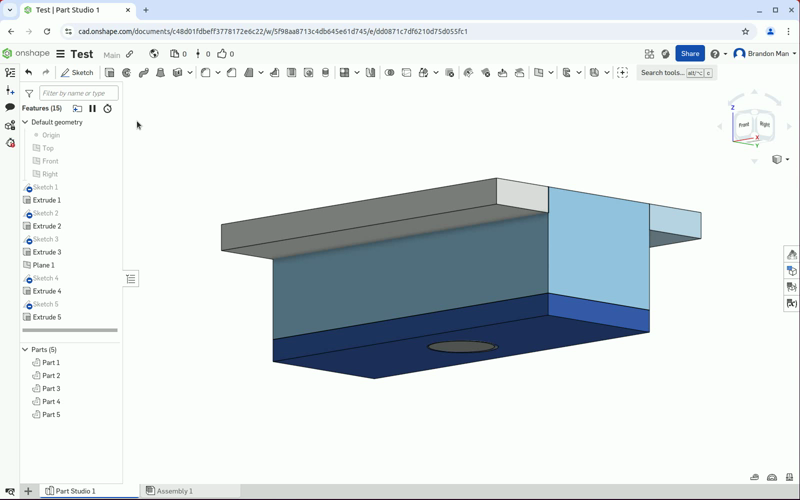
key(left, 3)
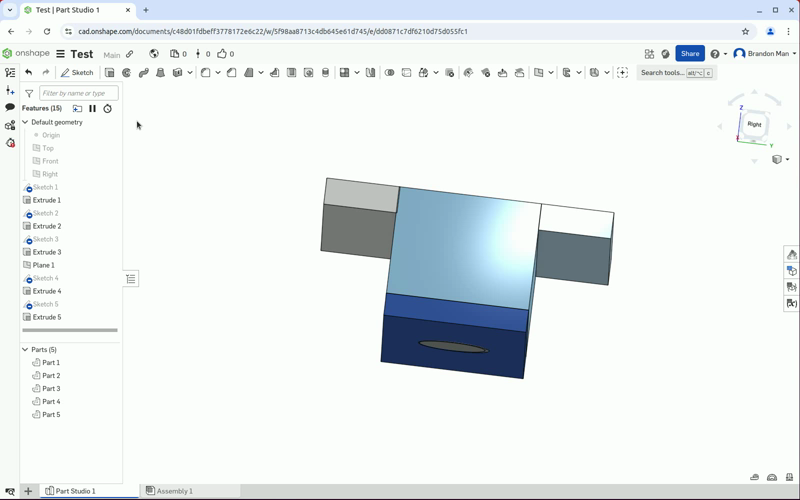
key(right, 3)
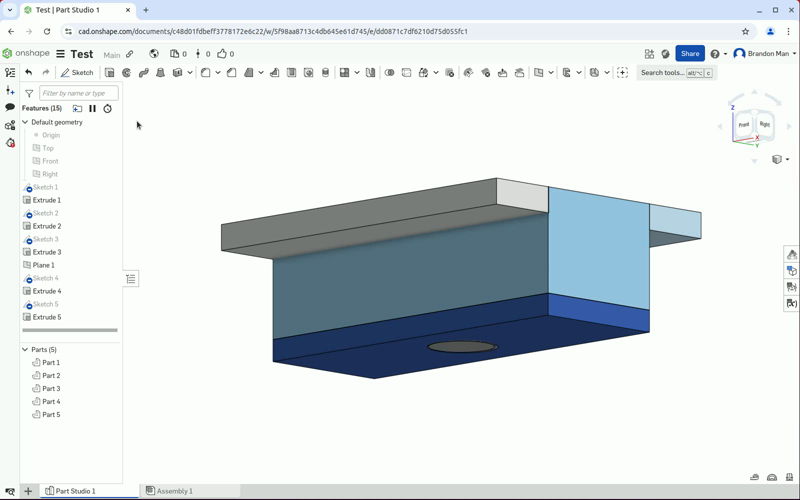
key(down, 3)
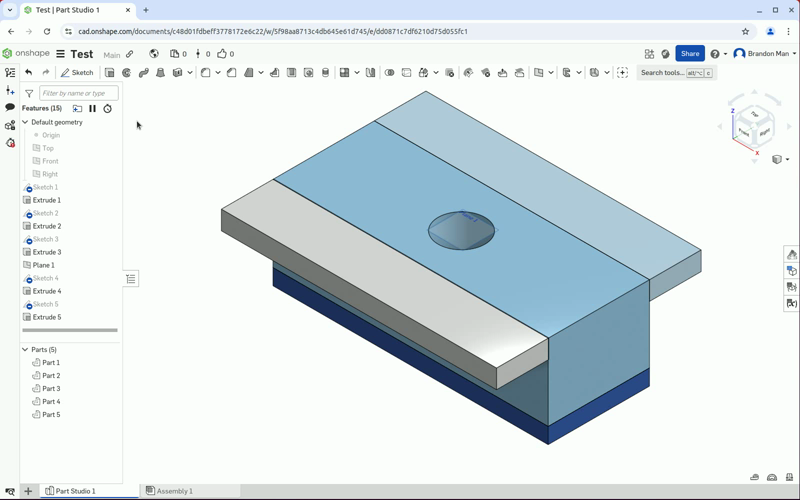
mouse_move(73, 189)
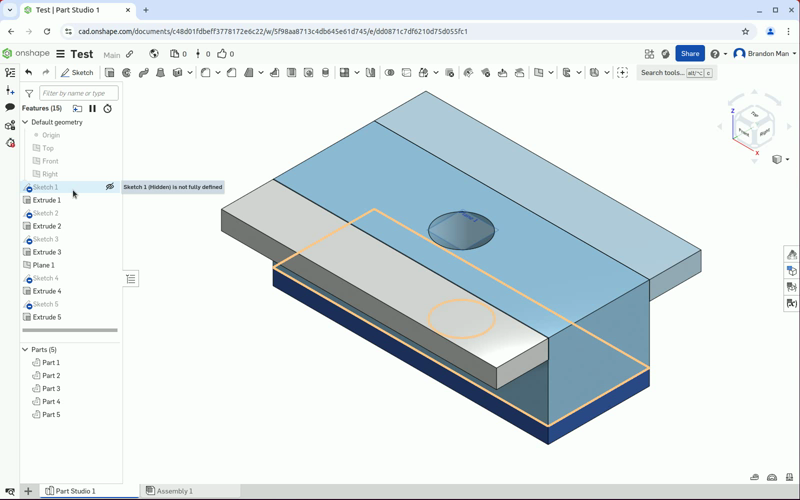
click(73, 189)